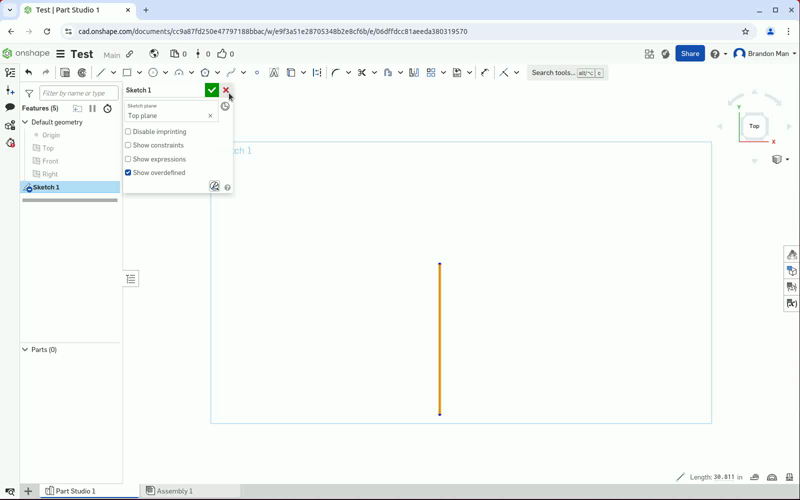
key(shift+h)
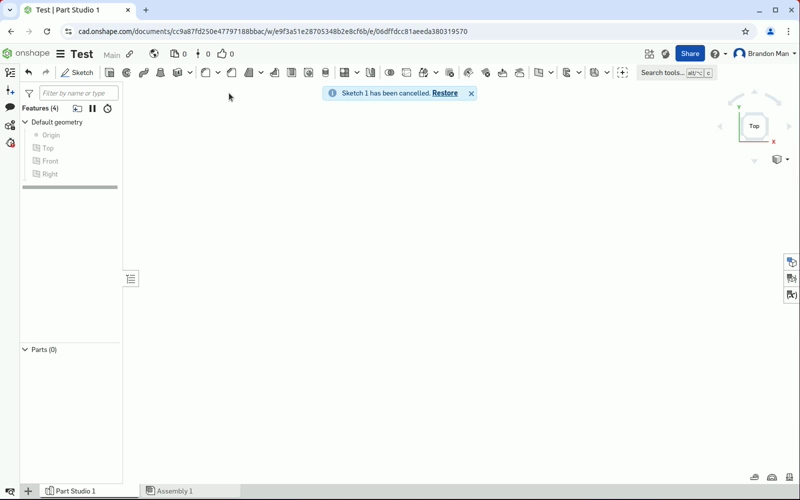
mouse_move(73, 352)
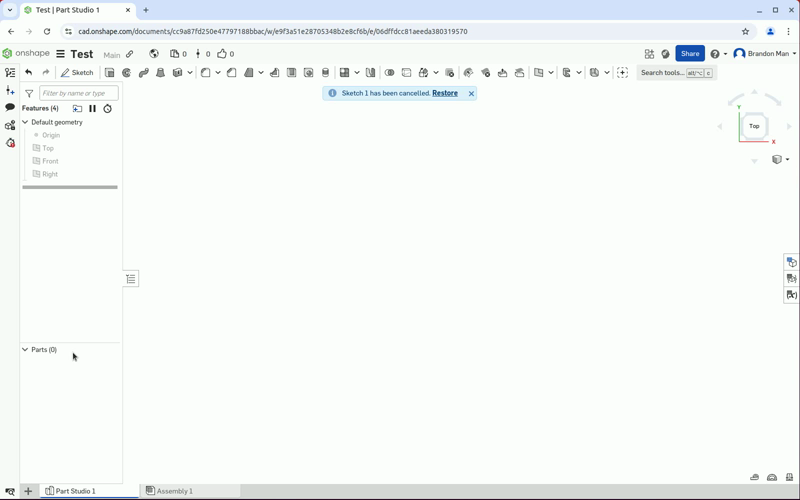
key(y)
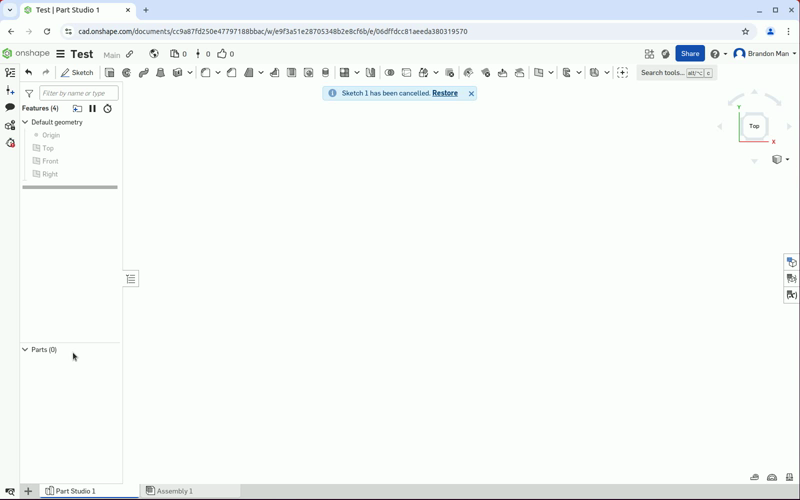
key(shift+p)
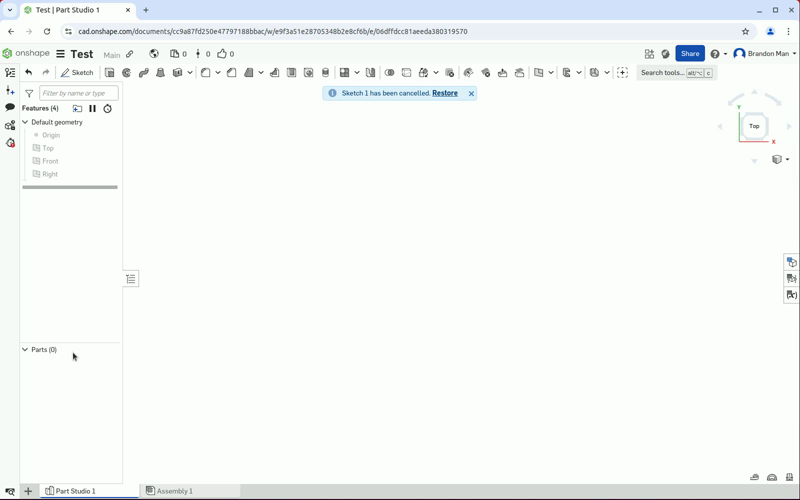
key(space)
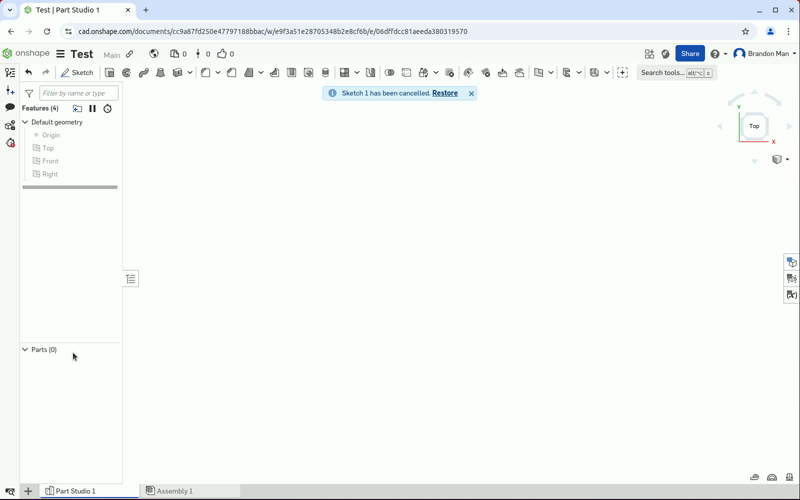
key_down(shift)
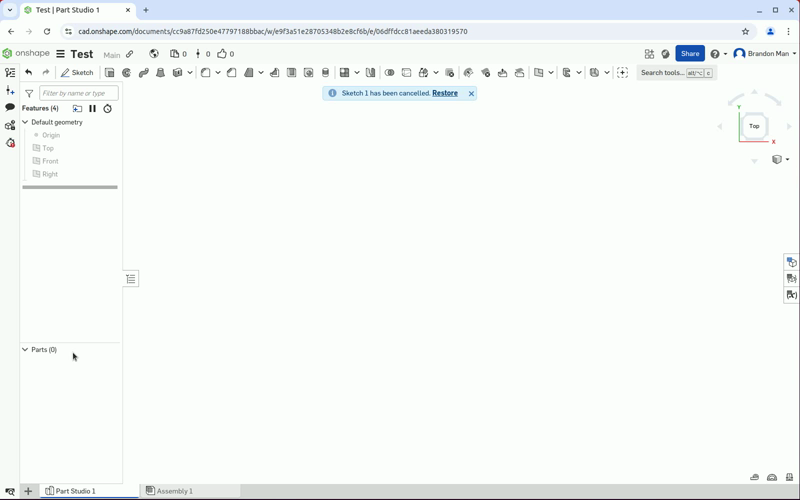
key(up)
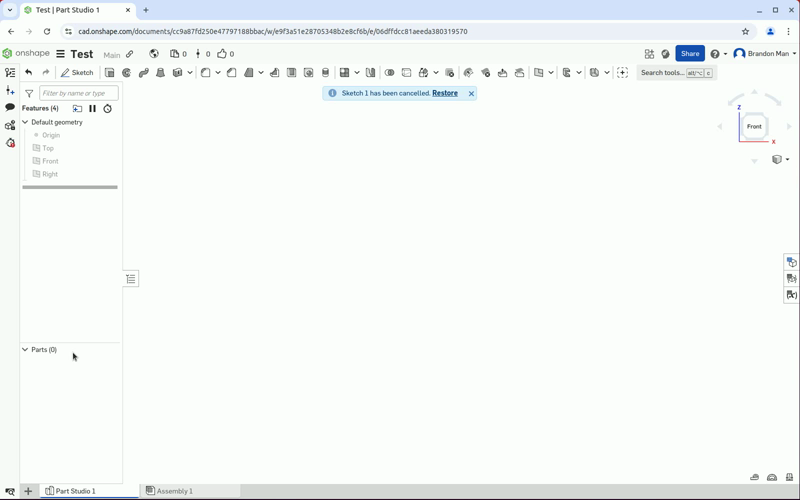
key_up(shift)
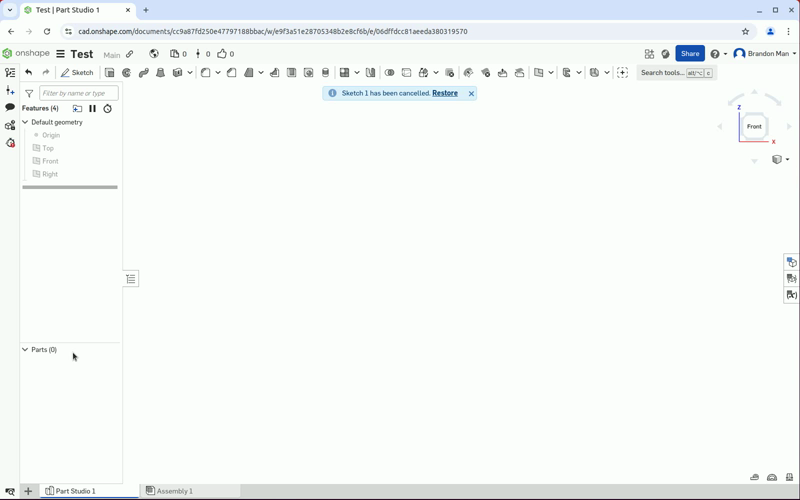
mouse_move(73, 352)
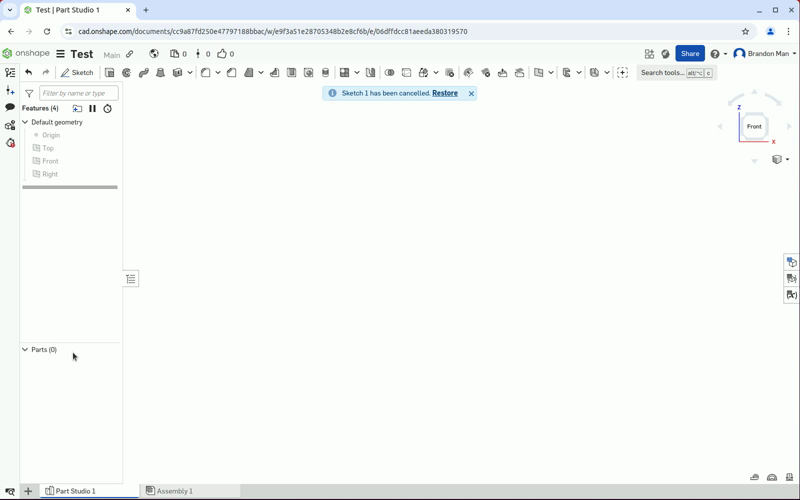
key(shift+y)
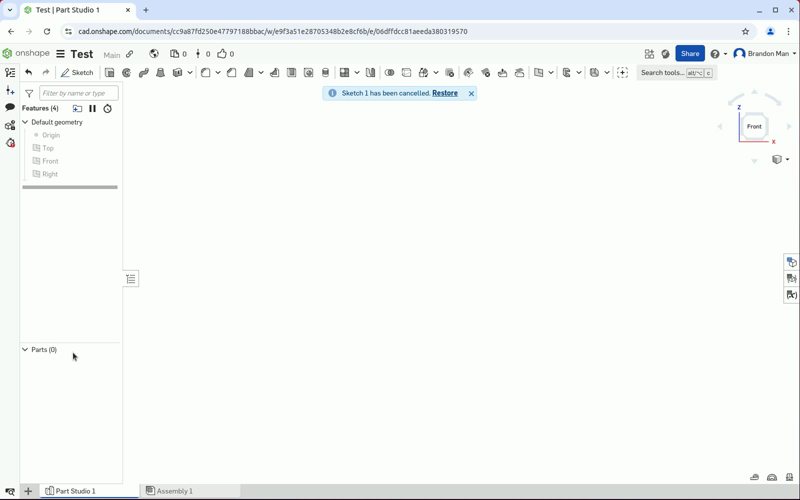
key(shift+s)
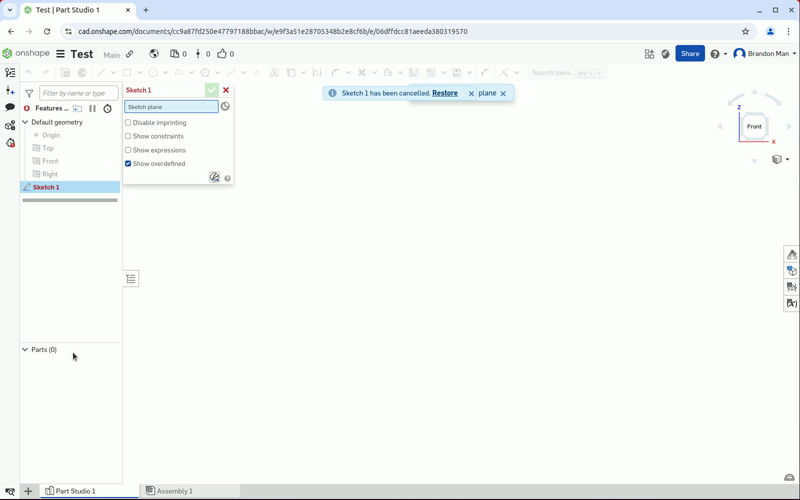
mouse_move(73, 163)
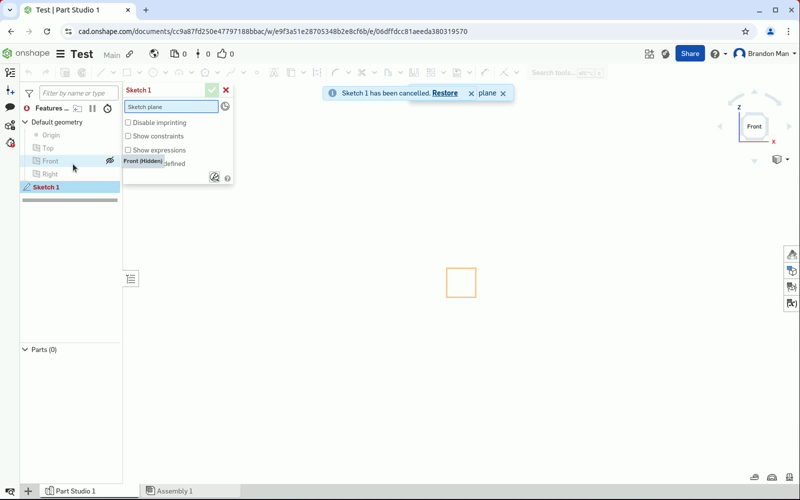
click(73, 163)
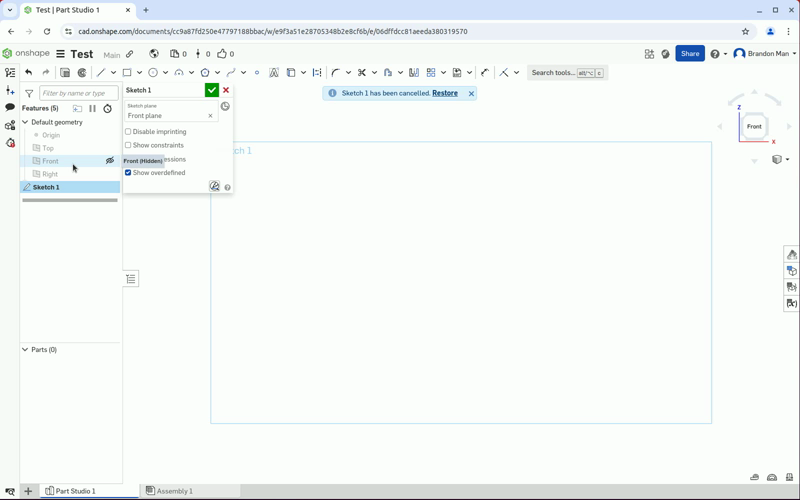
mouse_move(73, 352)
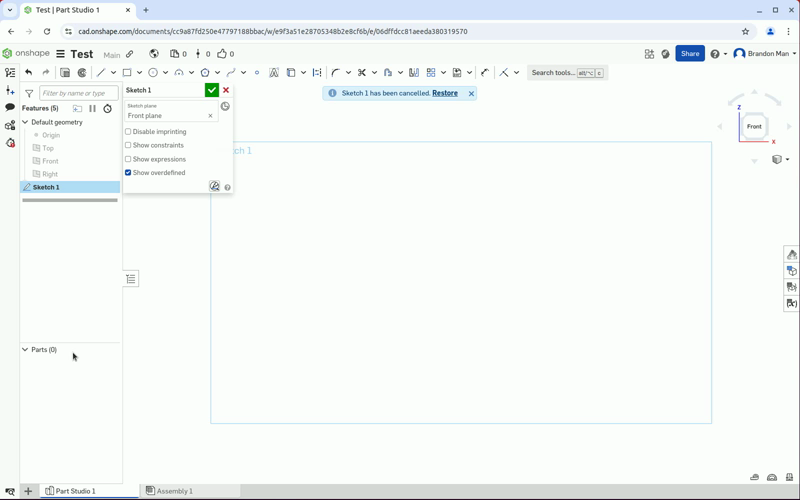
key(y)
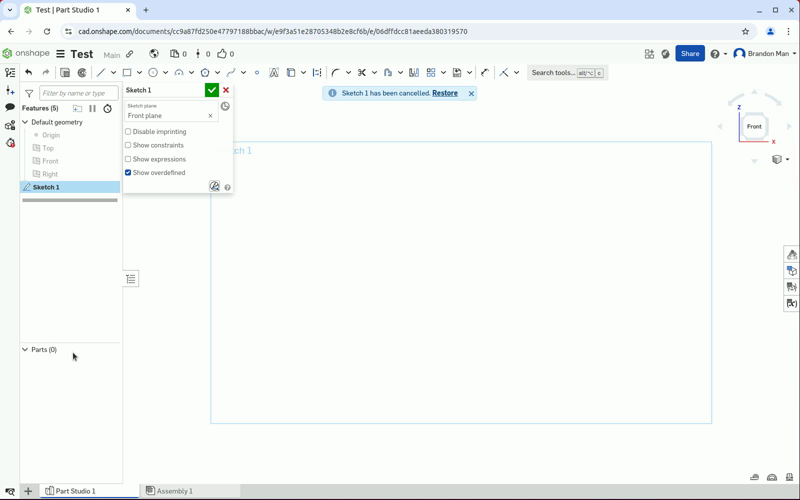
key(l)
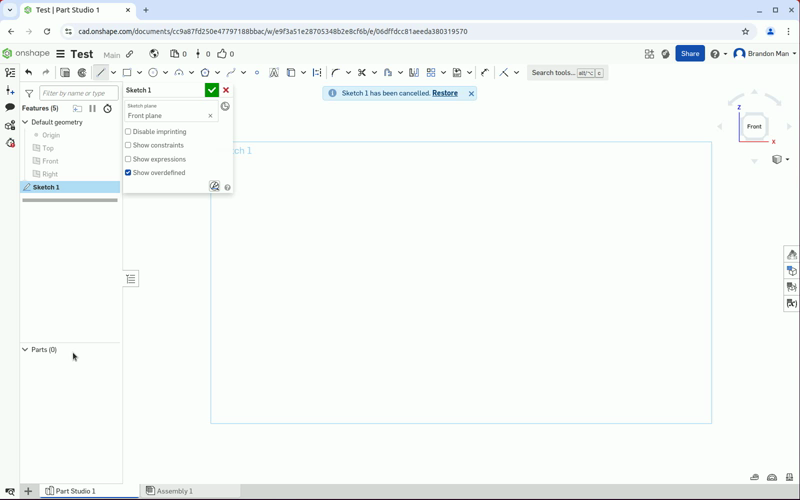
key_down(shift)
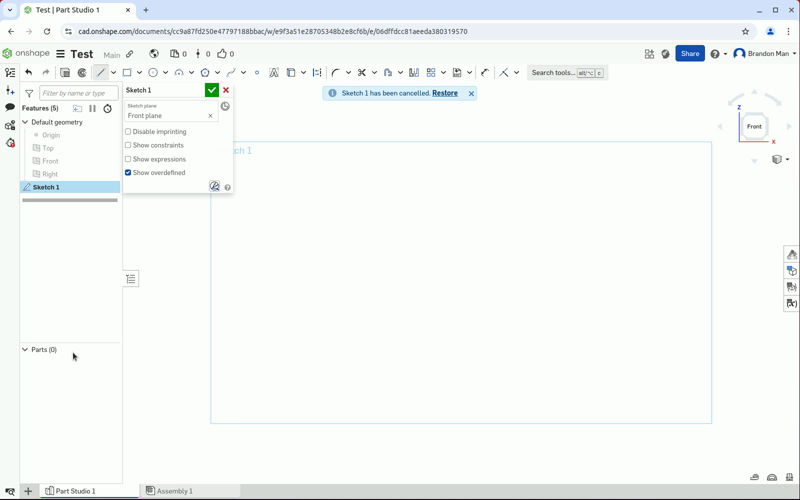
mouse_move(460, 258)
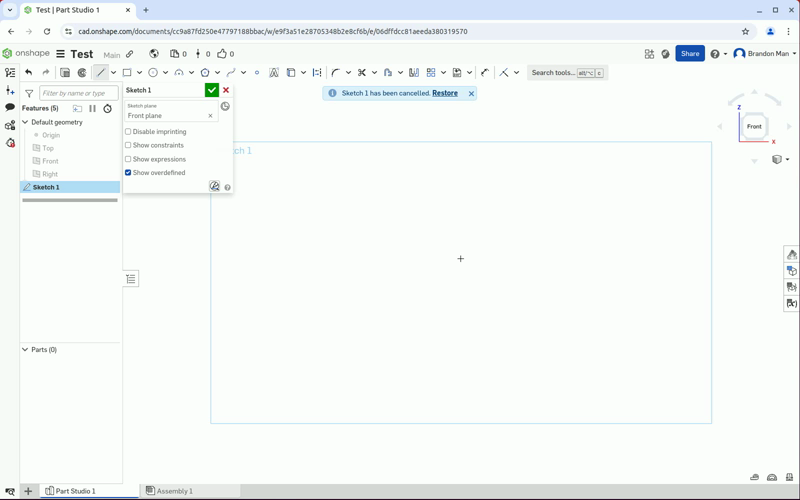
click(460, 258)
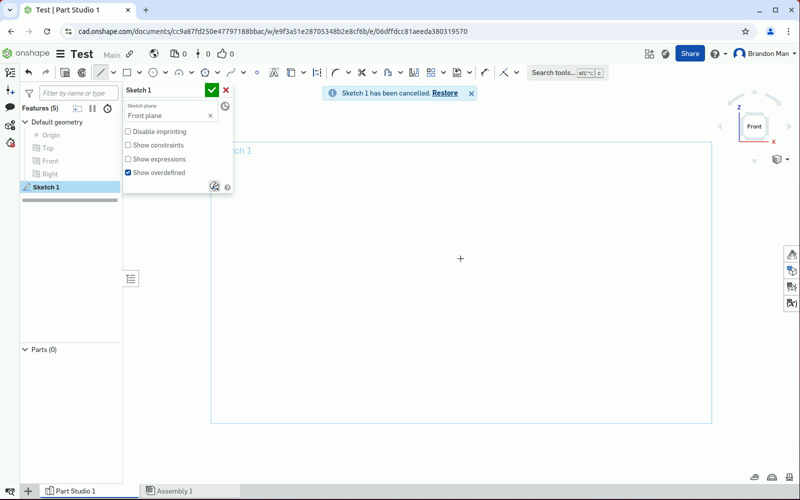
key_up(shift)
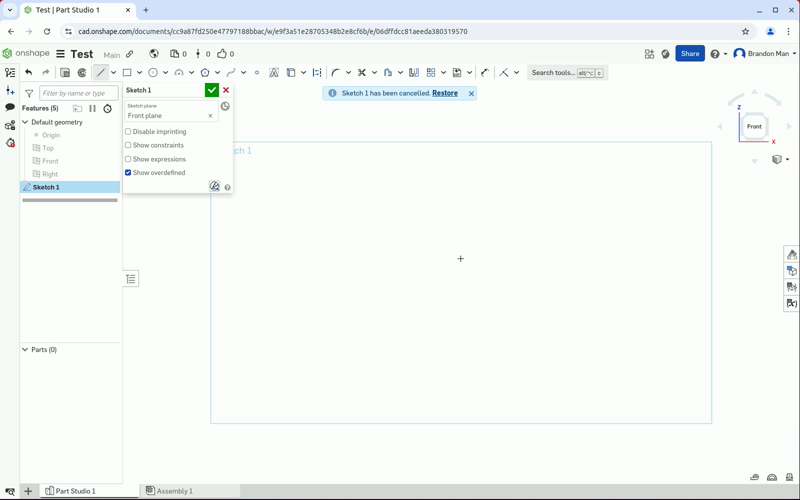
key_down(shift)
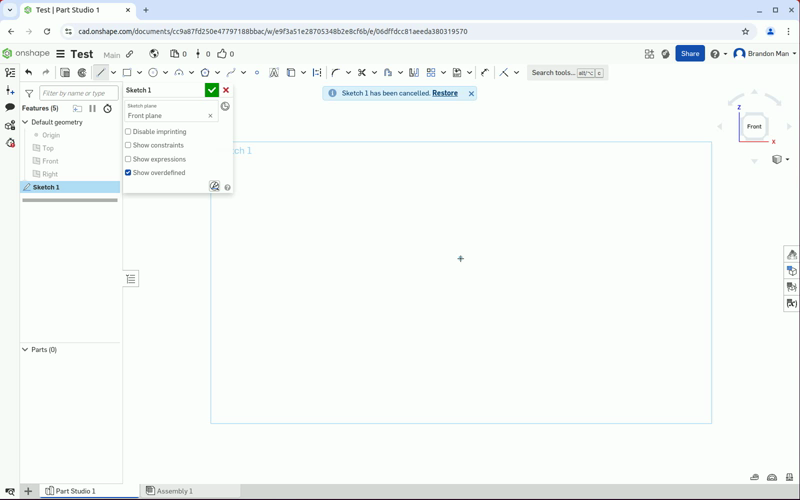
mouse_move(490, 258)
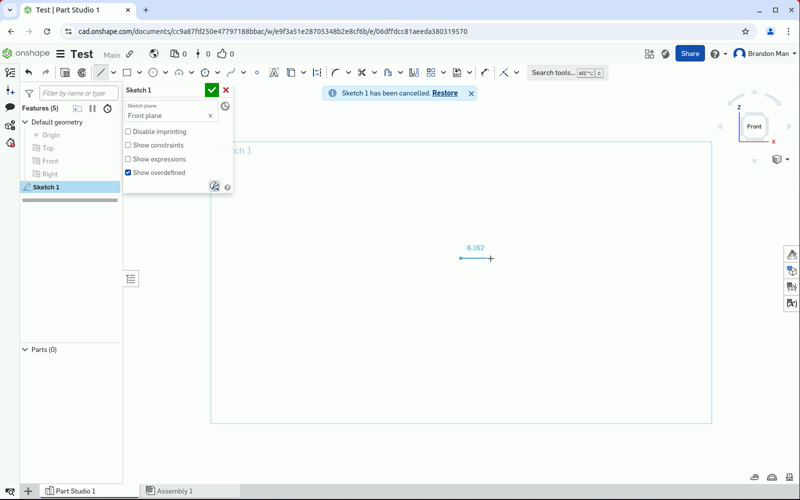
mouse_move(464, 261)
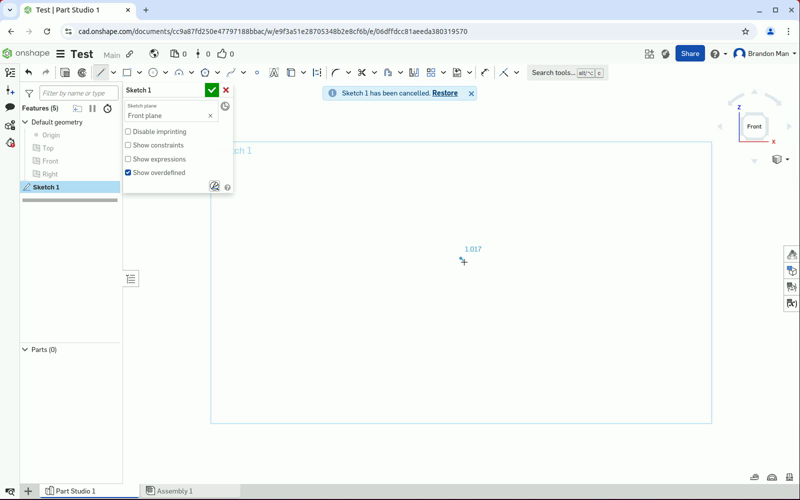
scroll(6)
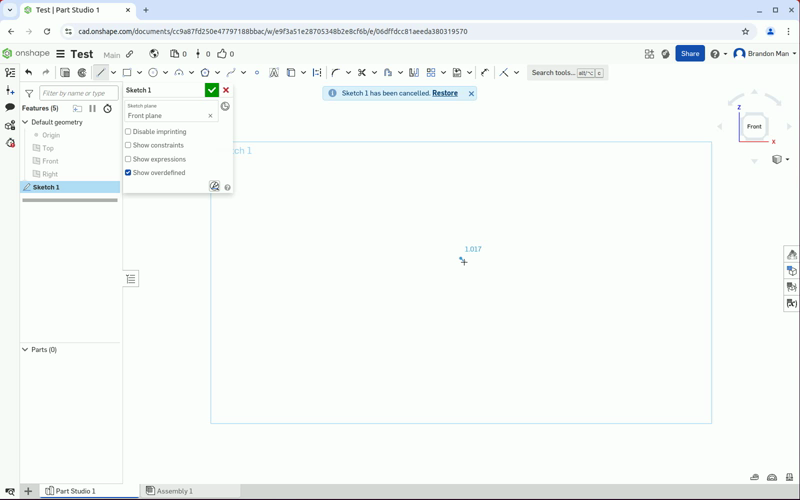
scroll(6)
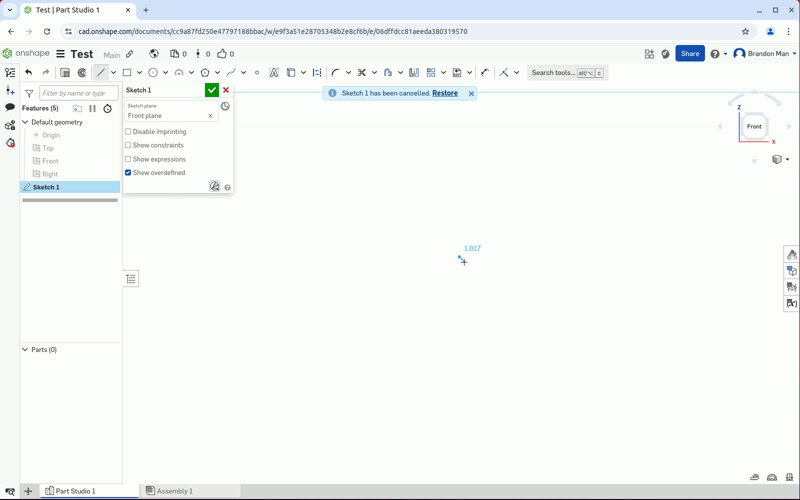
scroll(6)
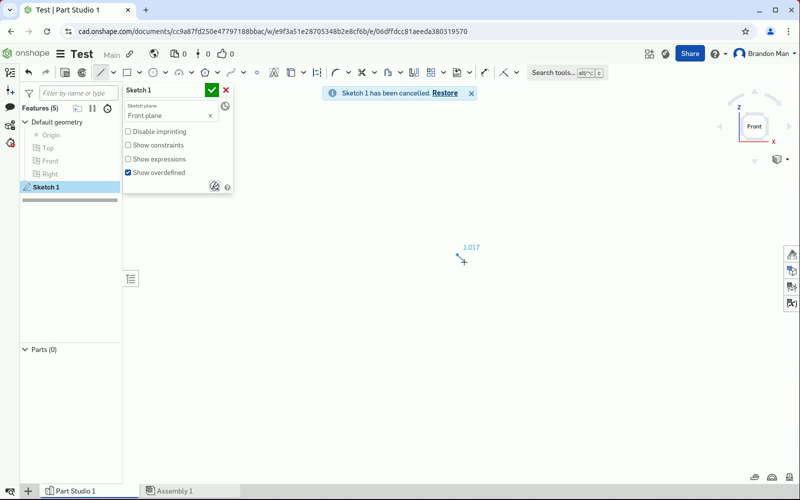
scroll(6)
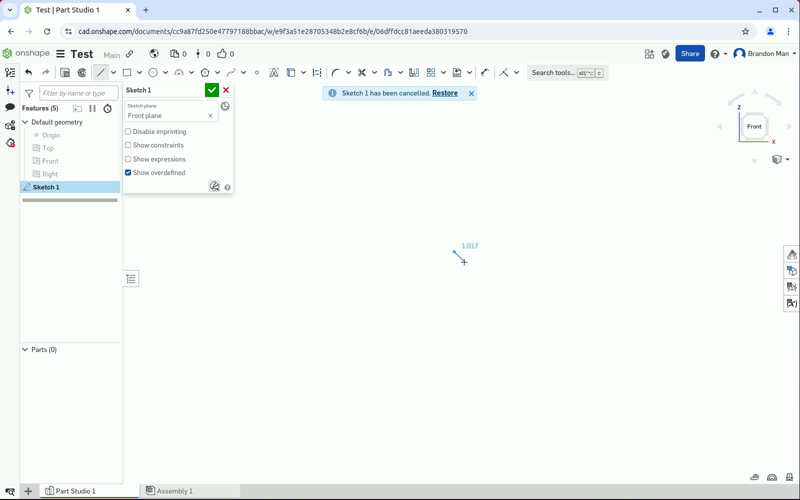
scroll(6)
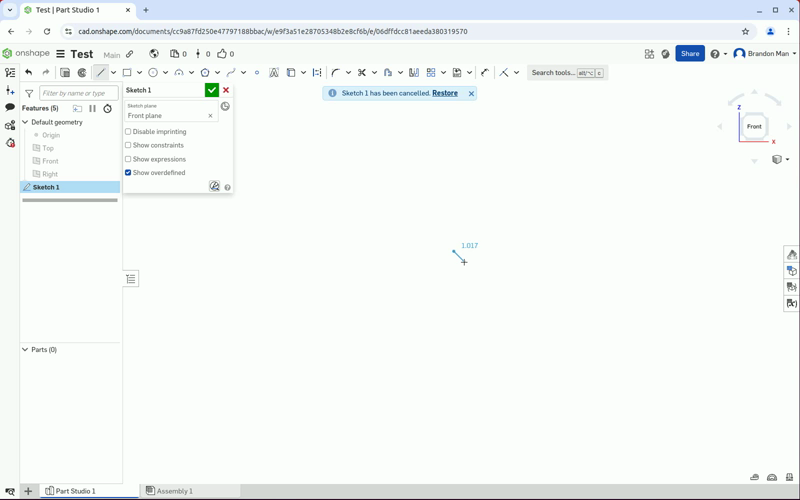
scroll(6)
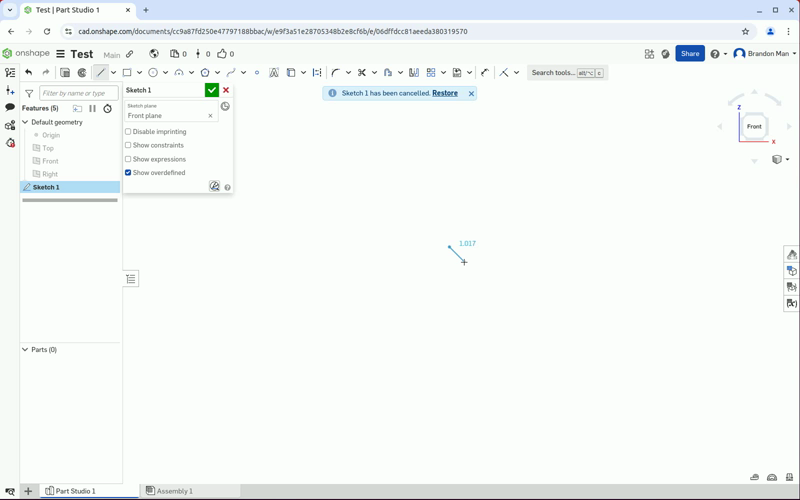
scroll(6)
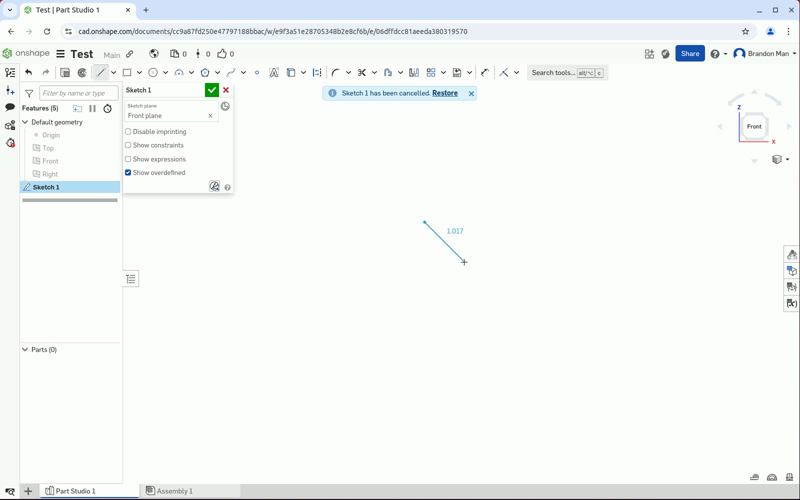
click(464, 261)
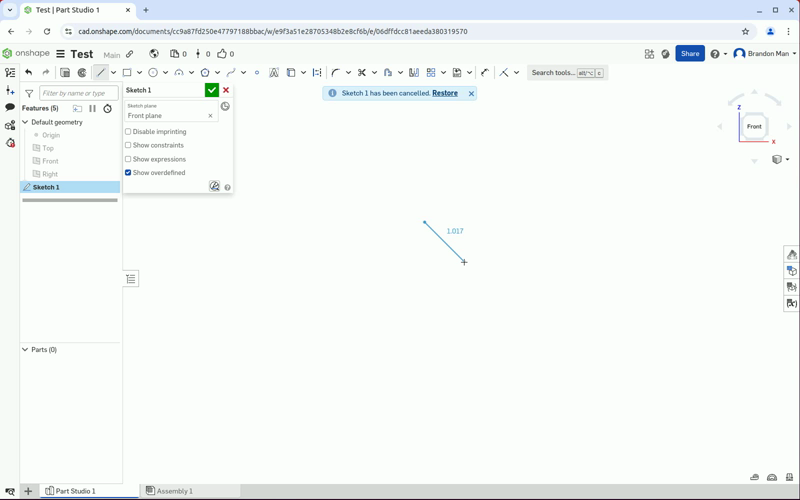
scroll(-6)
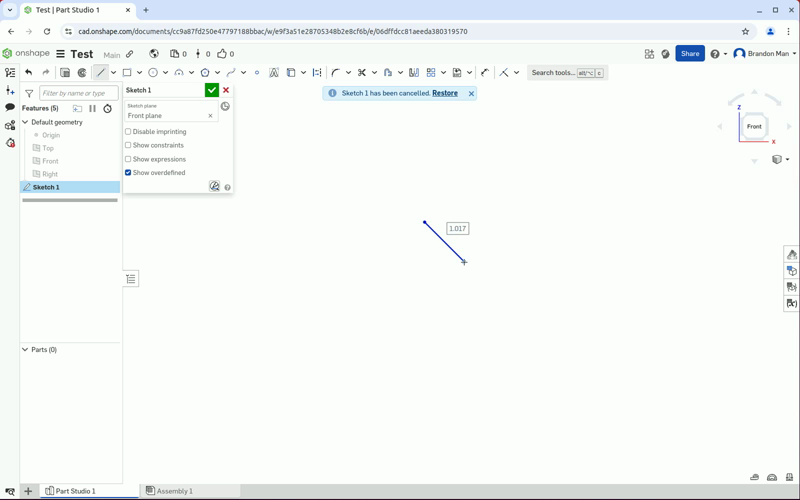
scroll(-6)
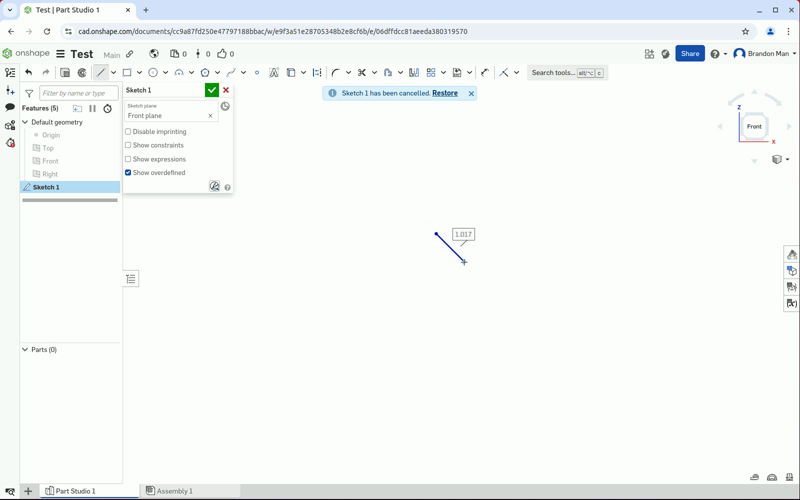
scroll(-6)
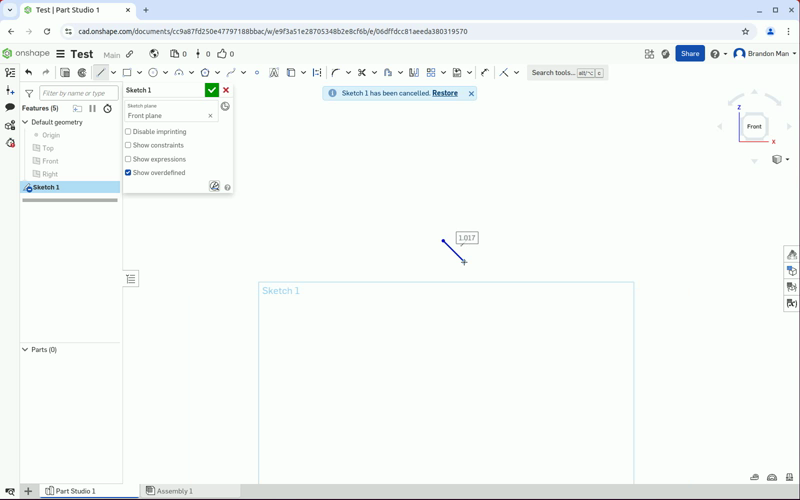
scroll(-6)
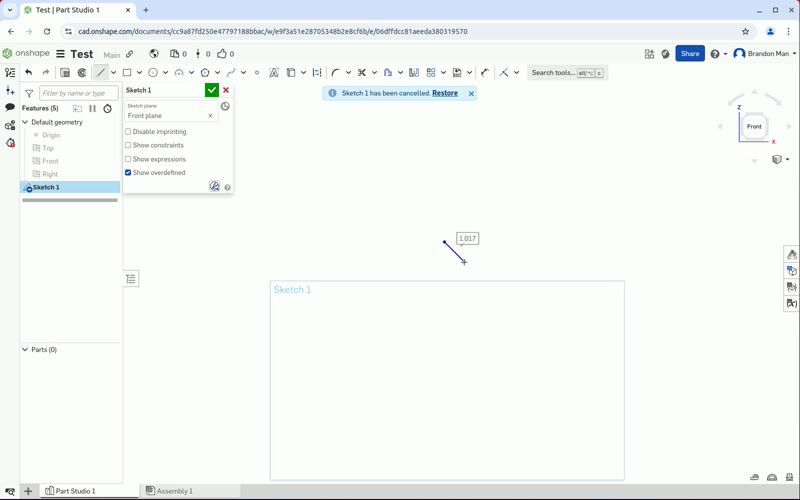
scroll(-6)
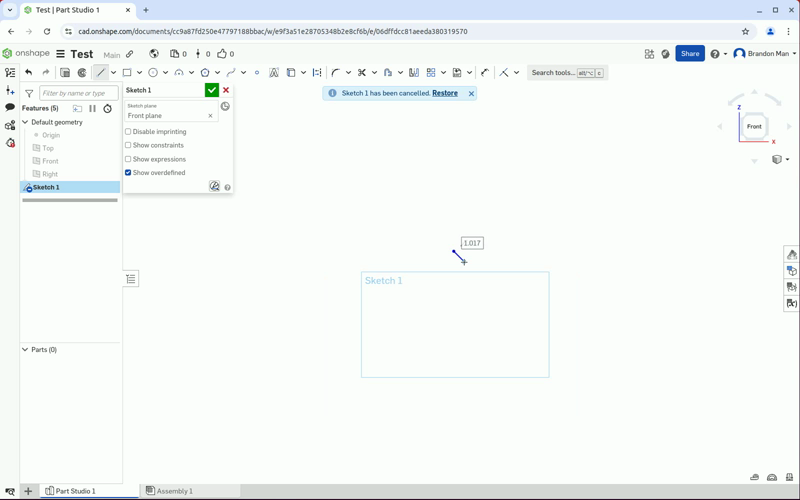
scroll(-6)
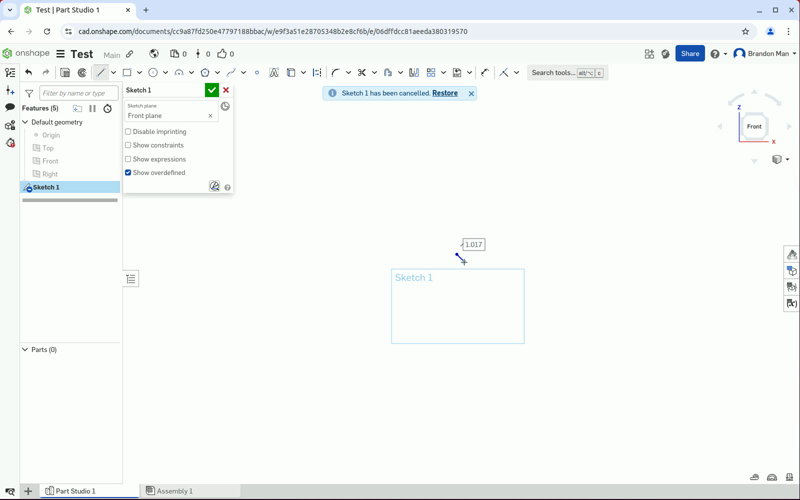
scroll(-6)
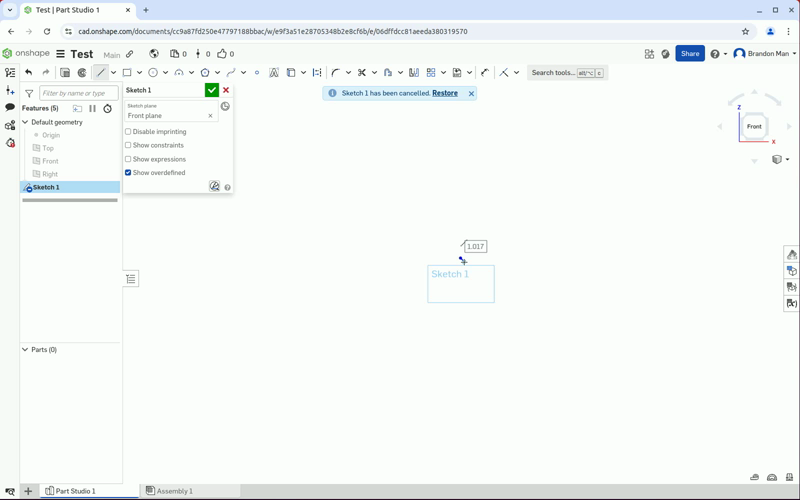
key_up(shift)
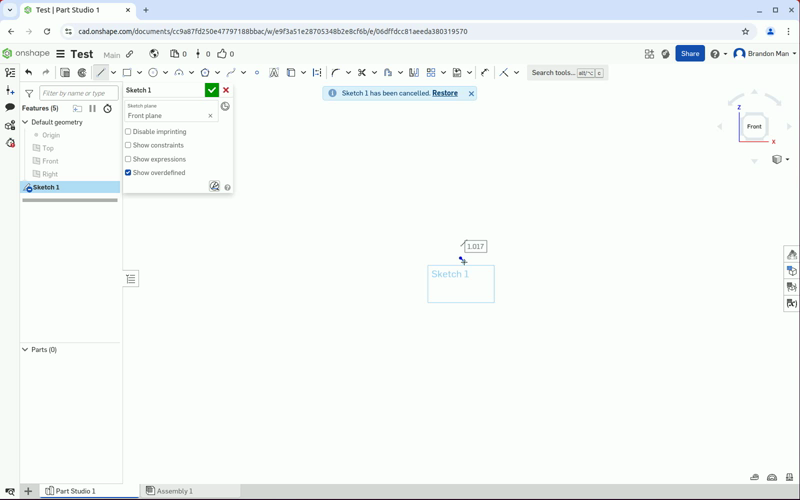
key_down(shift)
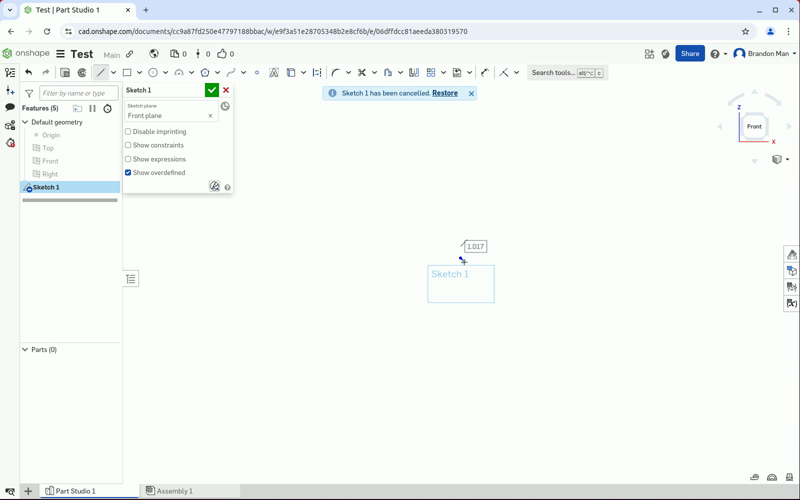
mouse_move(494, 261)
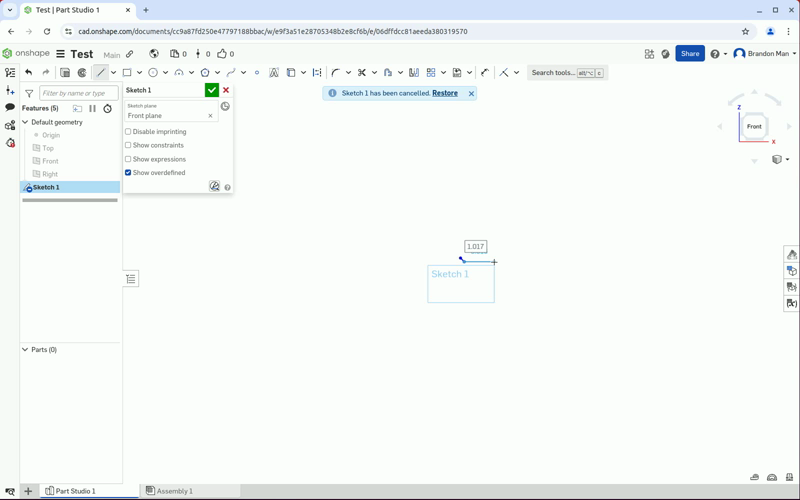
mouse_move(482, 261)
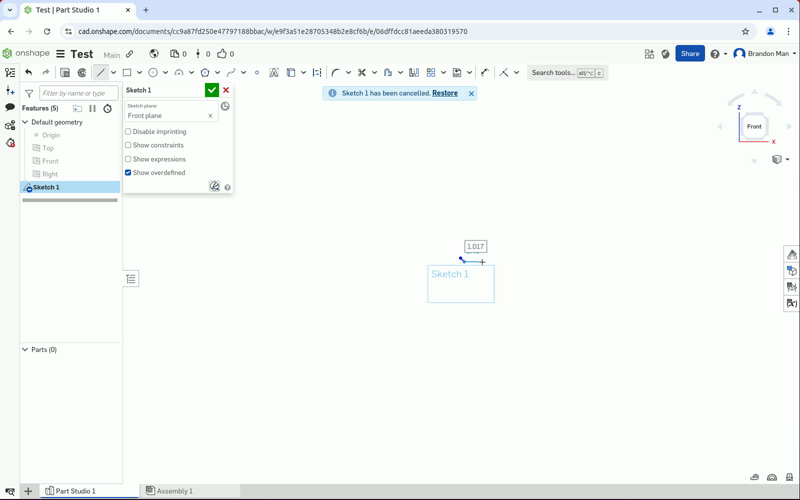
click(482, 261)
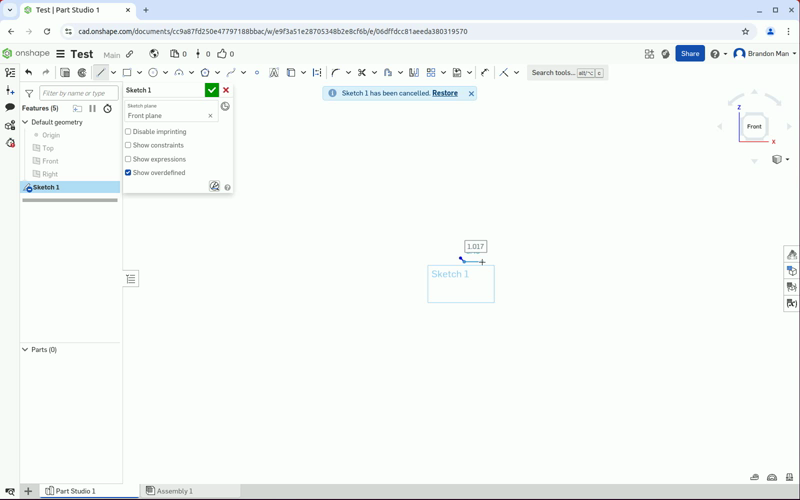
key_up(shift)
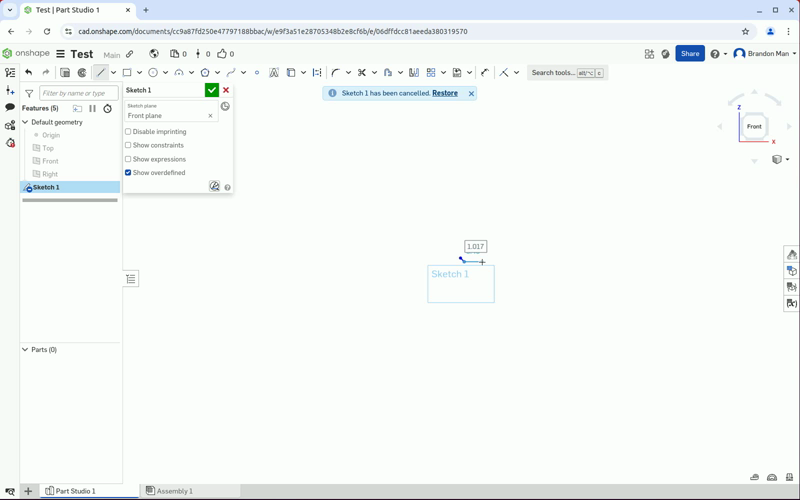
key_down(shift)
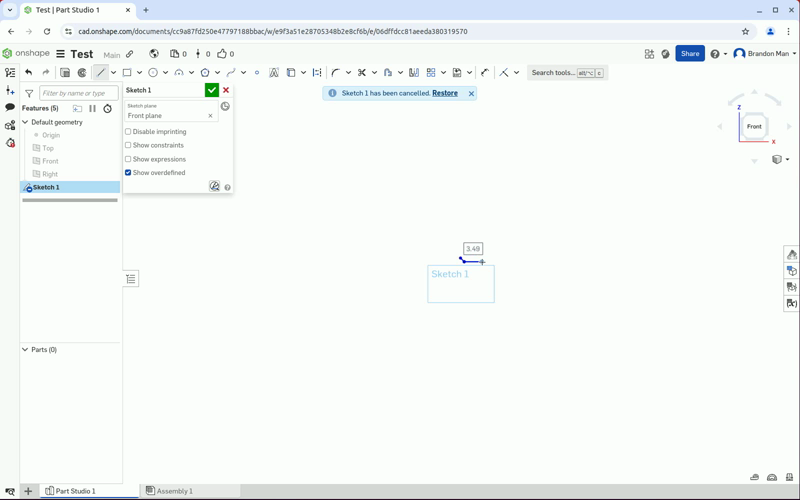
mouse_move(512, 261)
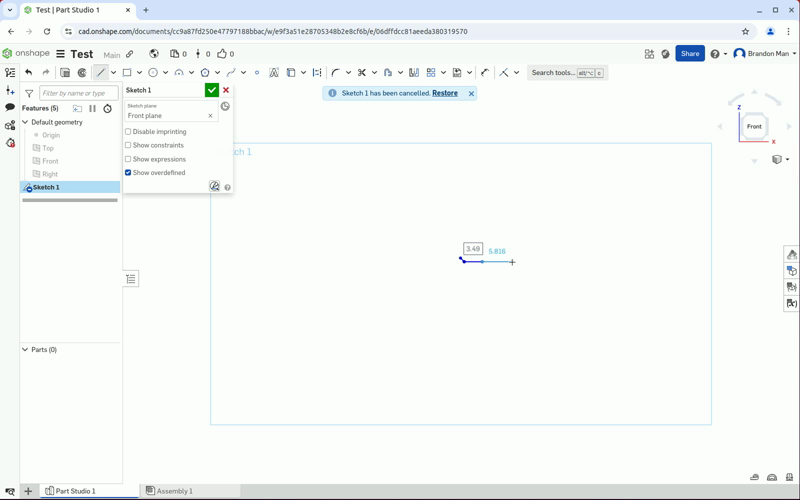
mouse_move(482, 258)
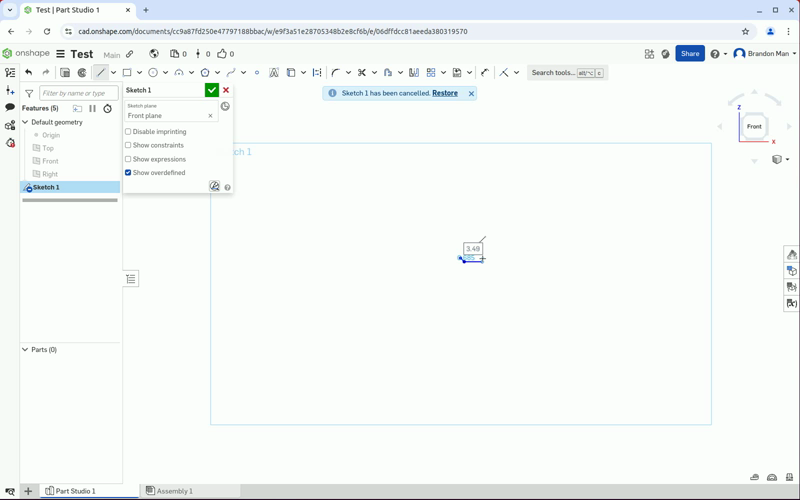
scroll(6)
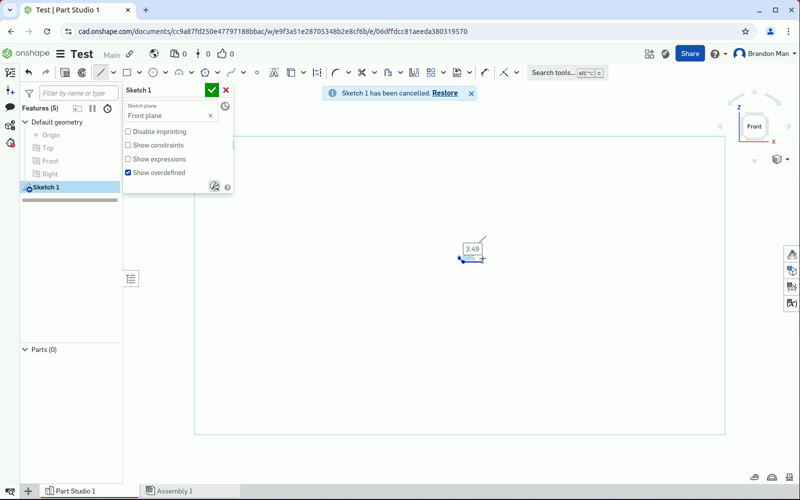
scroll(6)
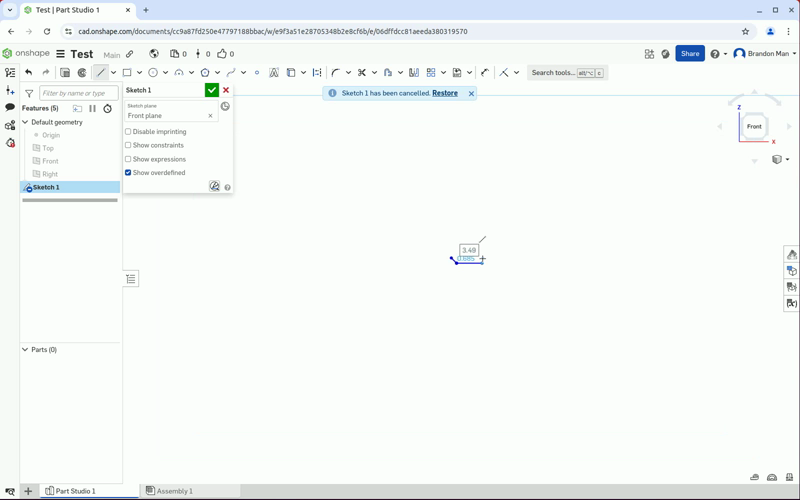
scroll(6)
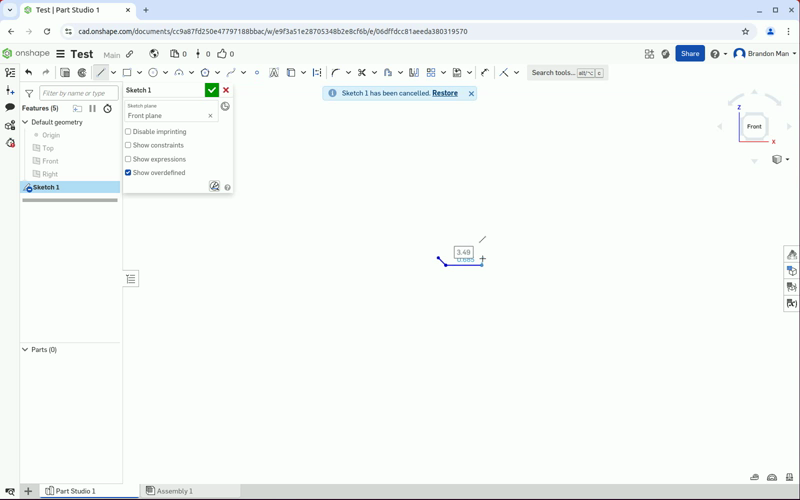
scroll(6)
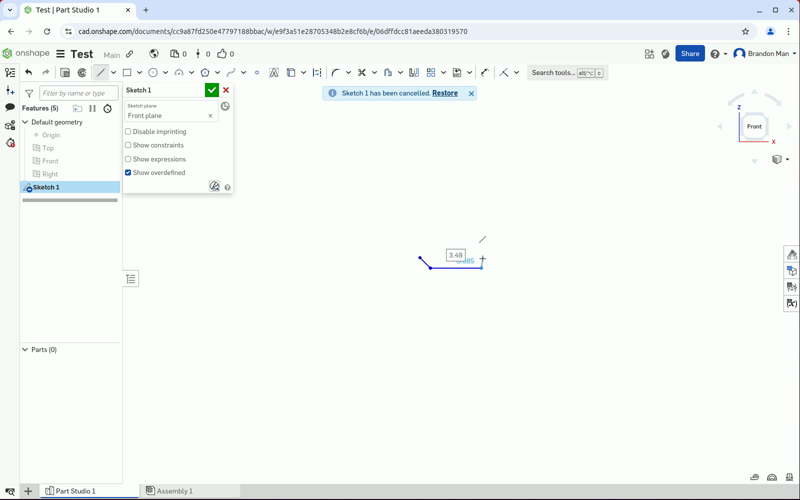
scroll(6)
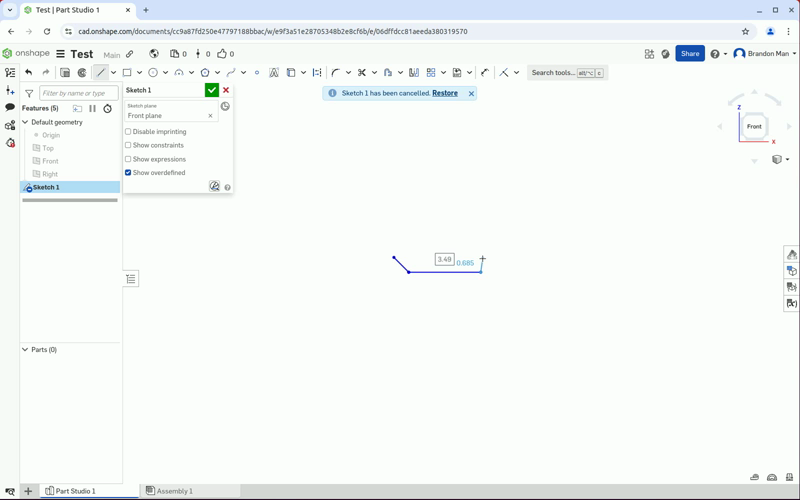
scroll(6)
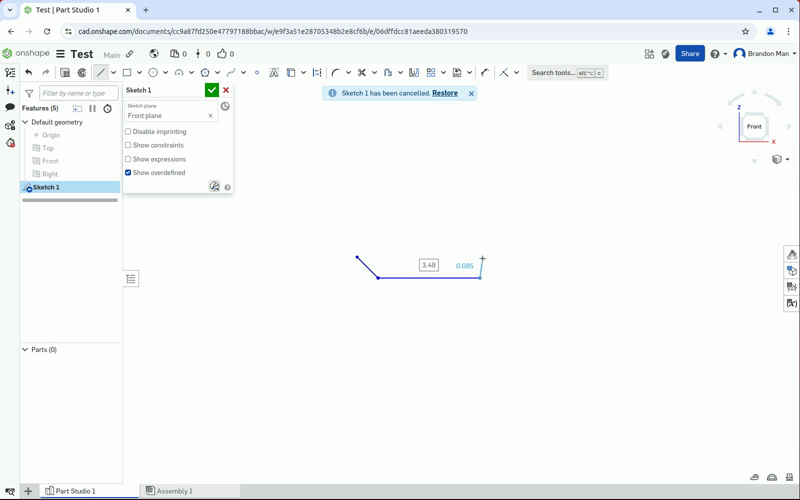
scroll(6)
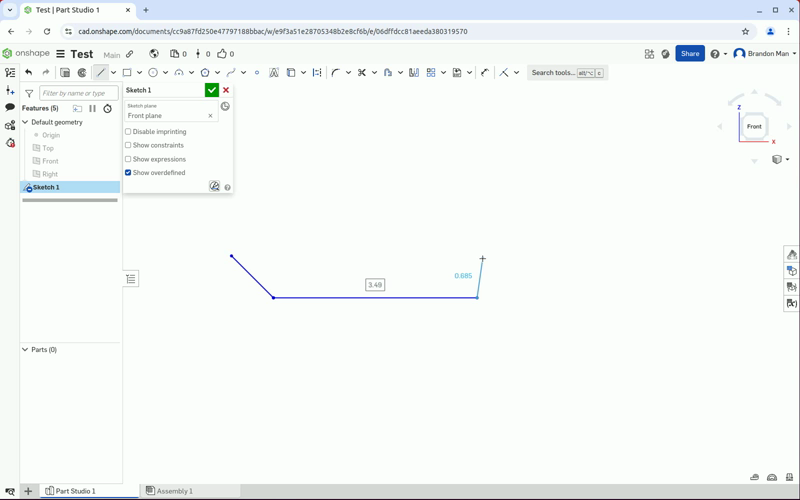
click(482, 258)
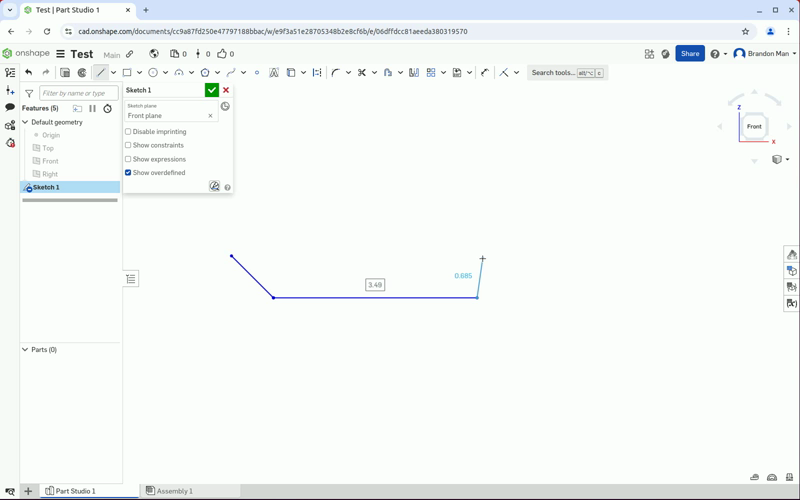
scroll(-6)
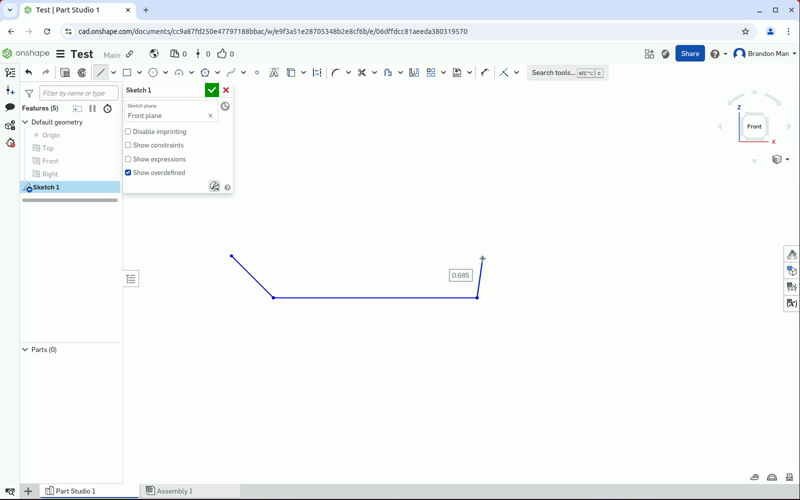
scroll(-6)
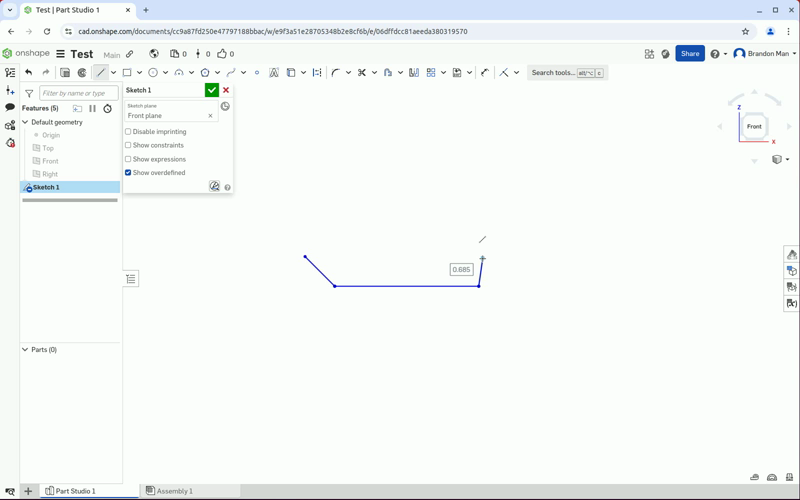
scroll(-6)
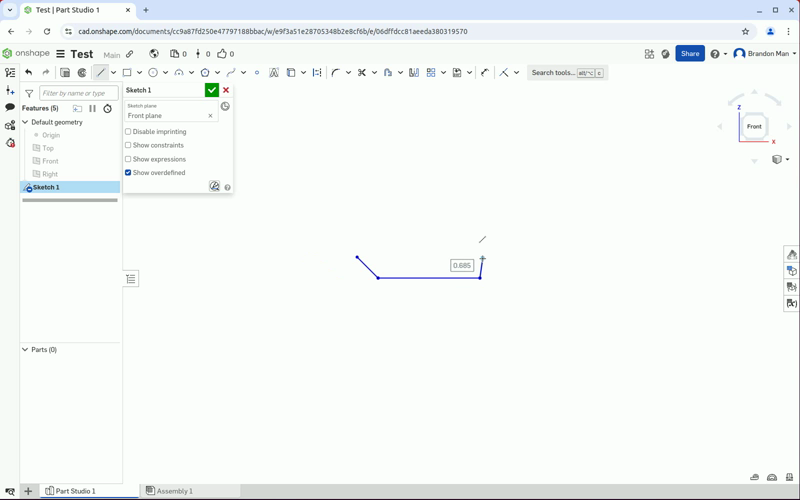
scroll(-6)
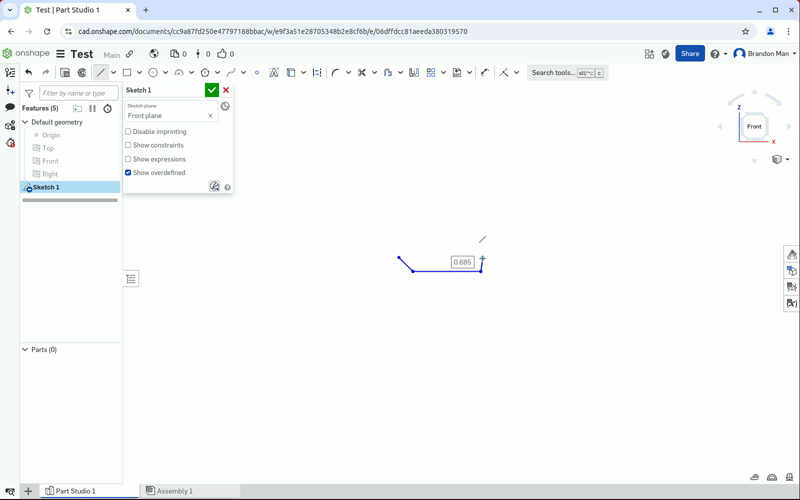
scroll(-6)
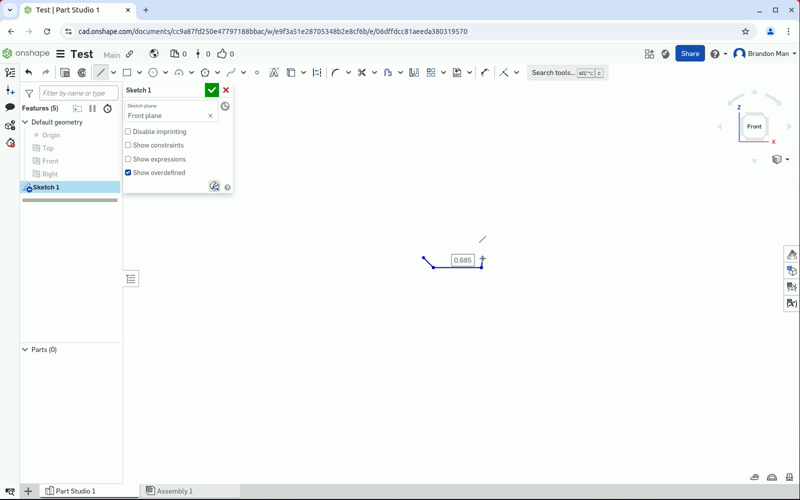
scroll(-6)
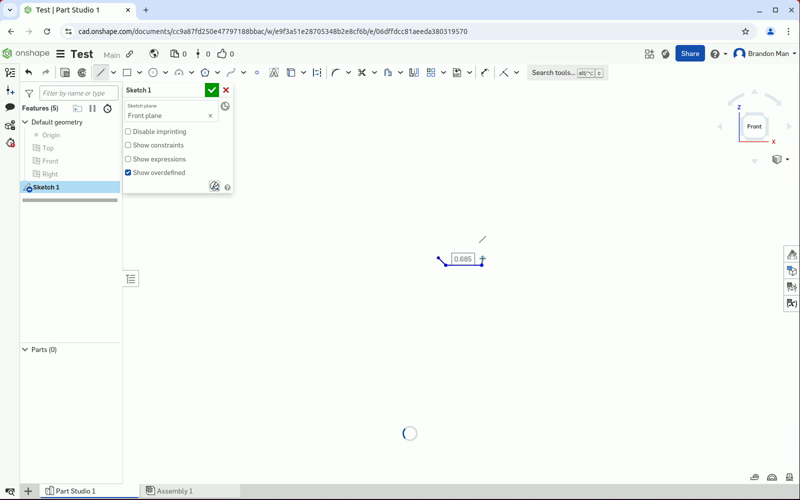
scroll(-6)
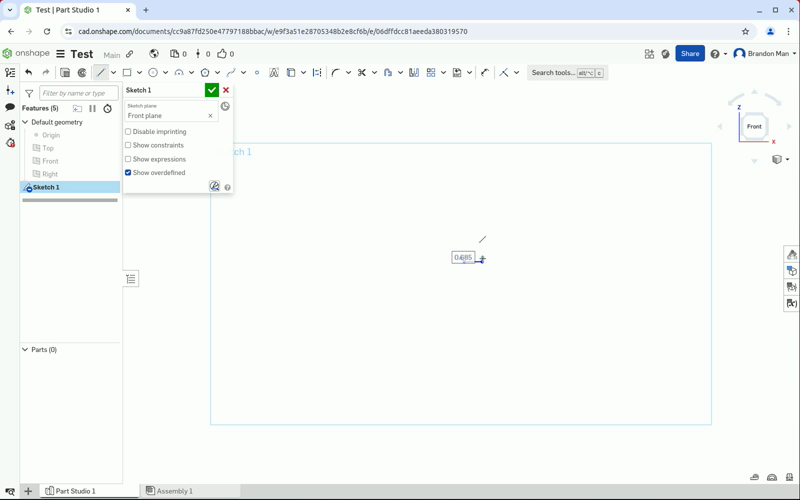
key_up(shift)
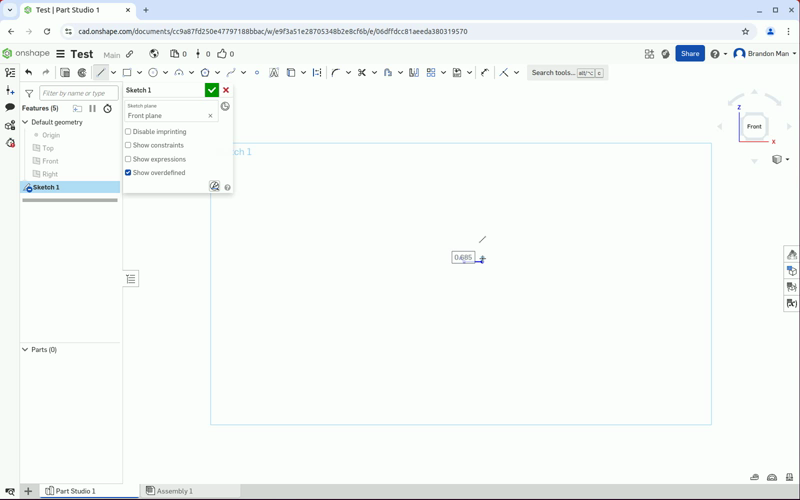
mouse_move(512, 258)
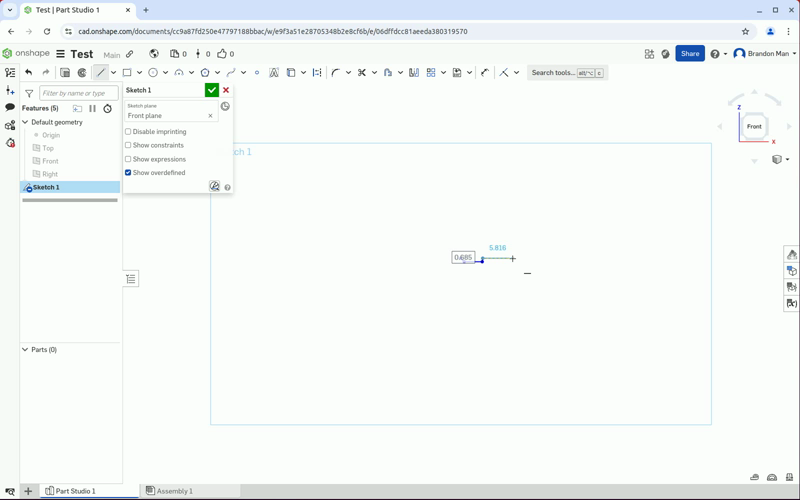
key_down(shift)
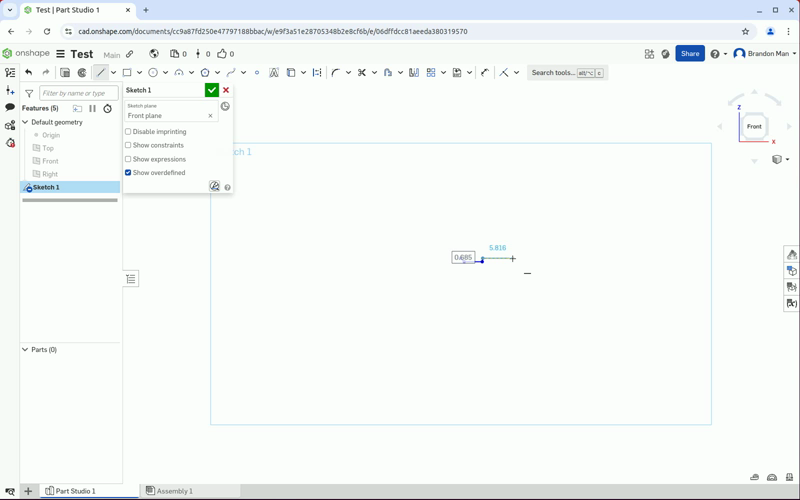
mouse_move(460, 258)
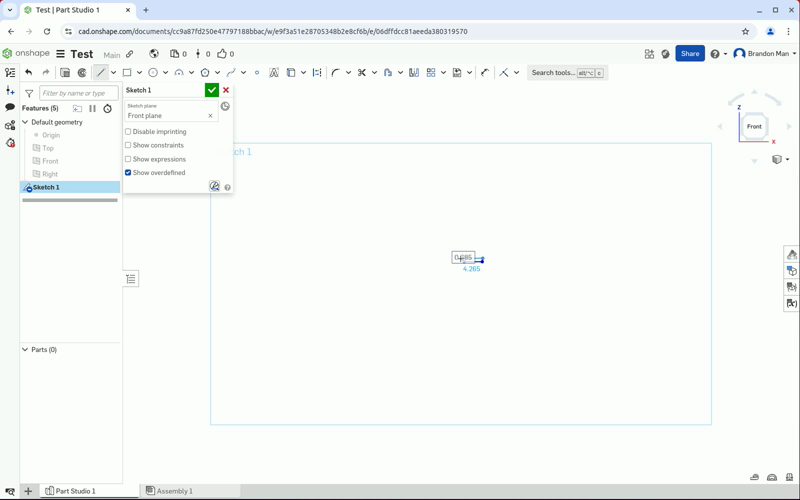
key_up(shift)
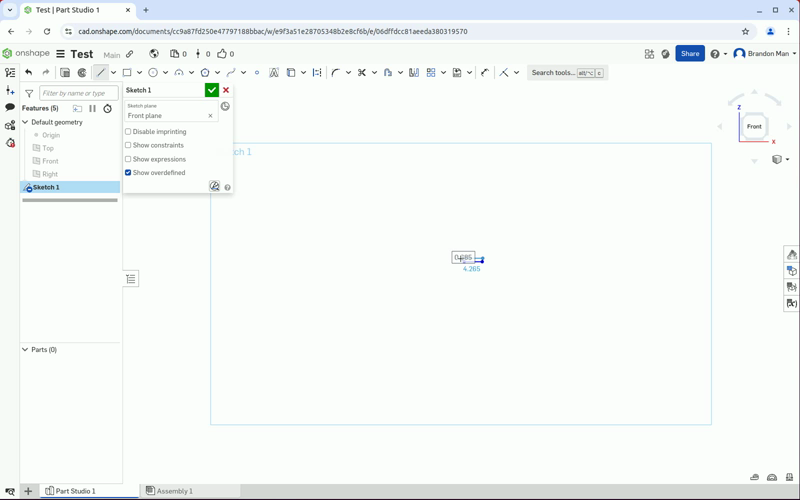
click(460, 258)
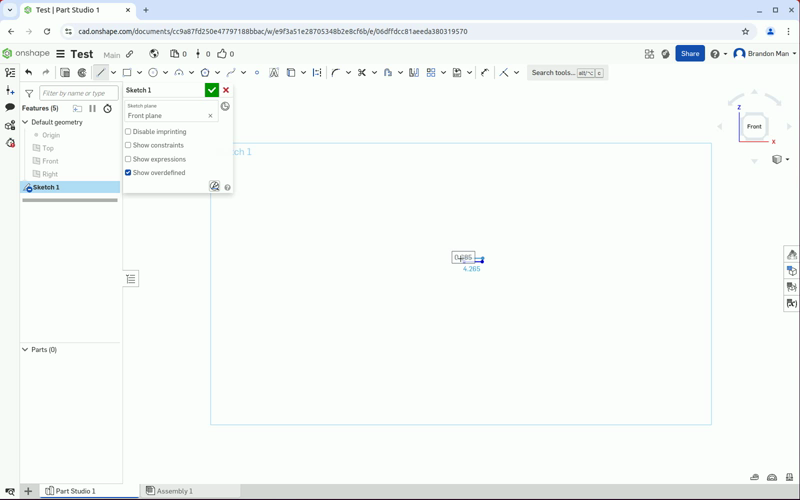
key(esc)
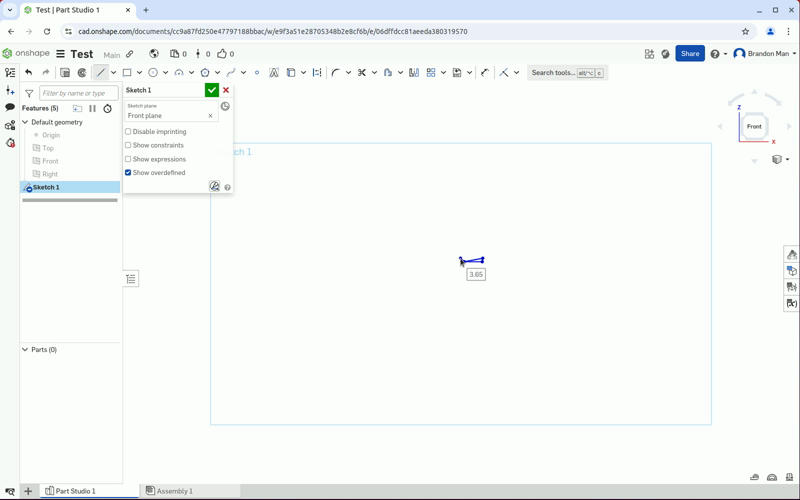
mouse_move(468, 258)
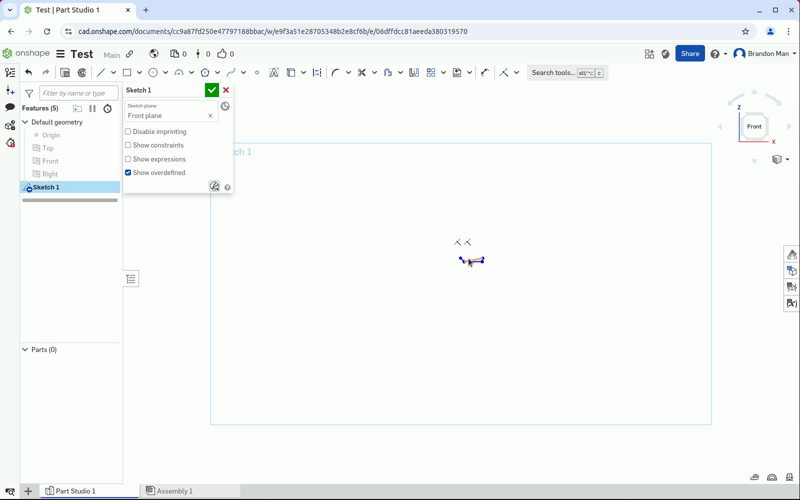
scroll(6)
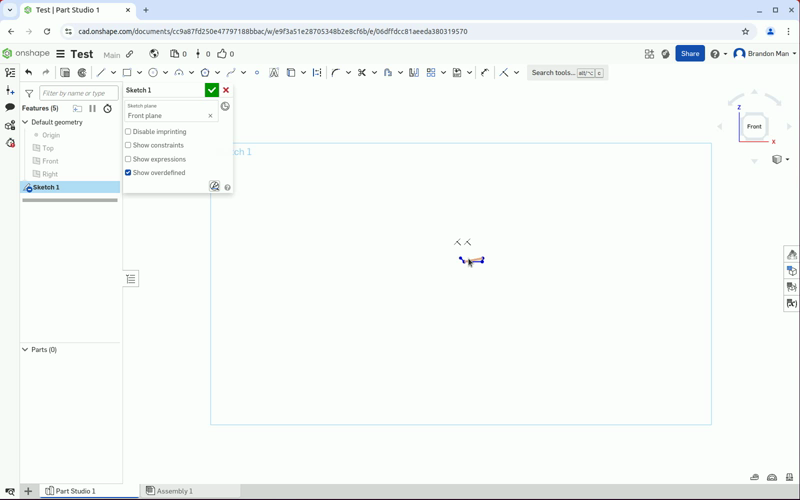
scroll(6)
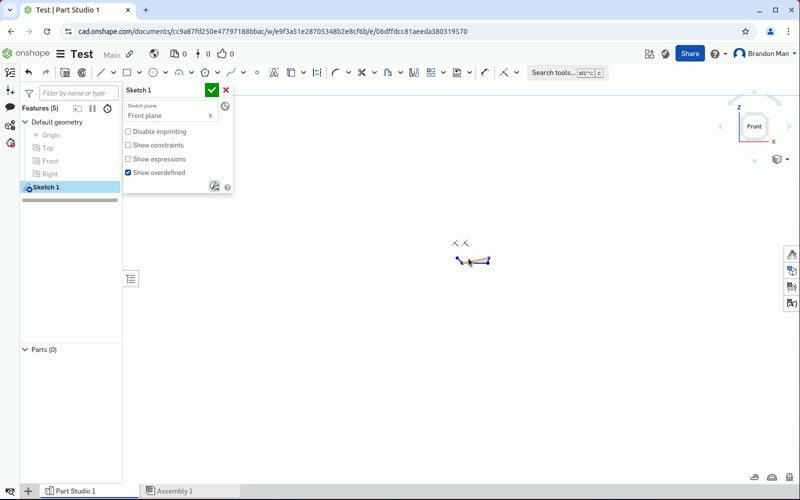
scroll(6)
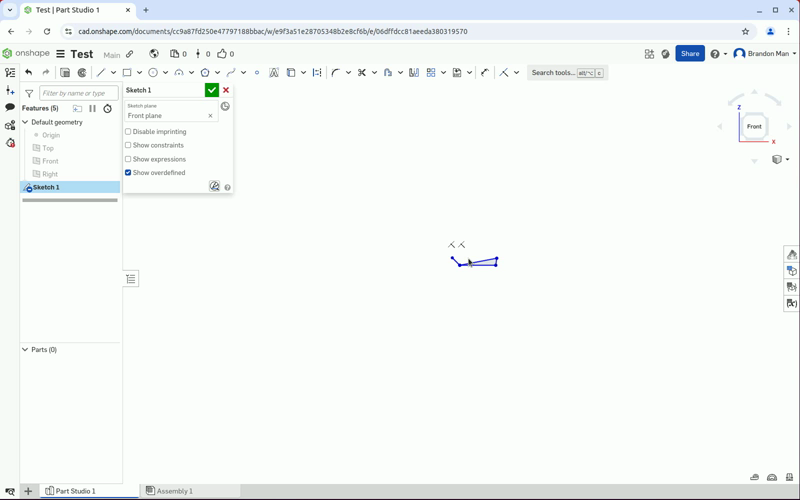
scroll(6)
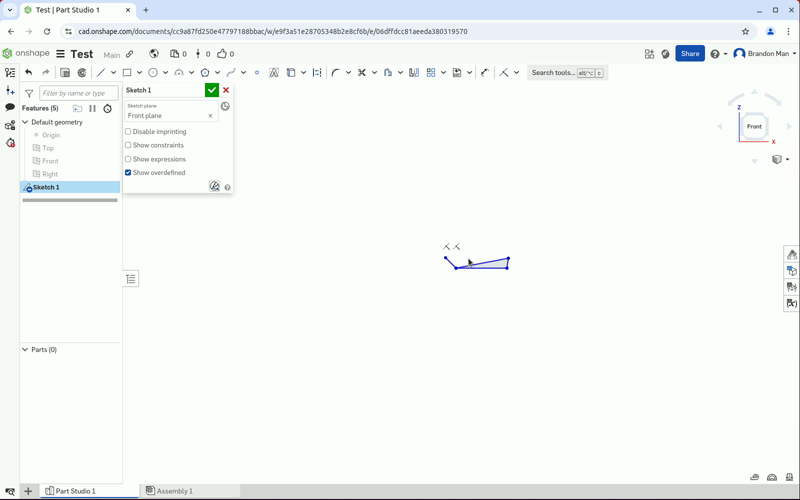
scroll(6)
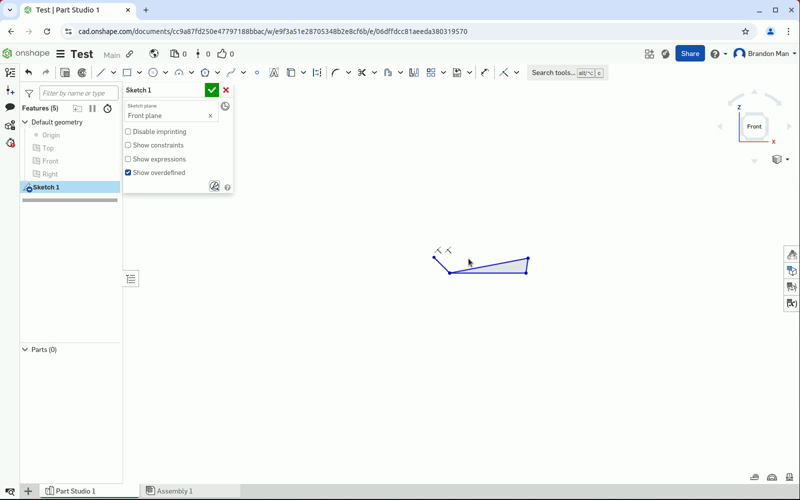
scroll(6)
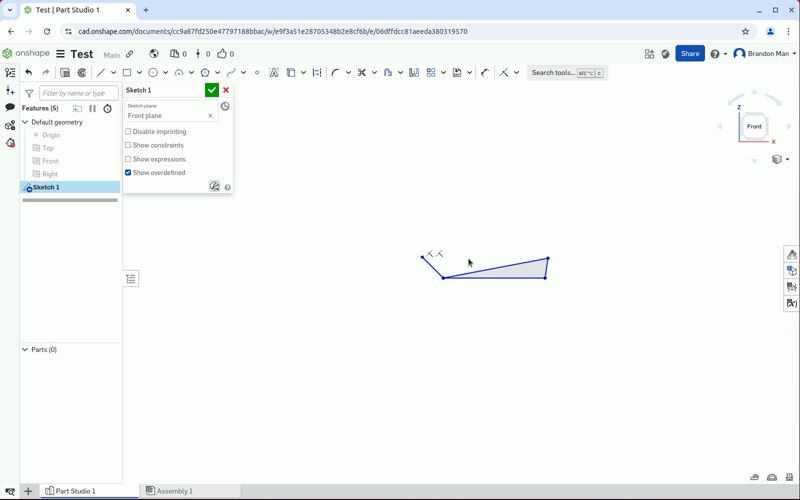
scroll(6)
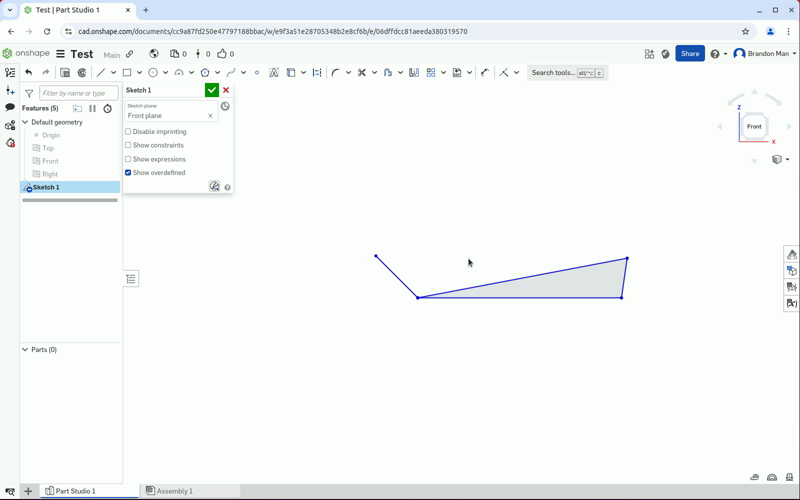
click(468, 258)
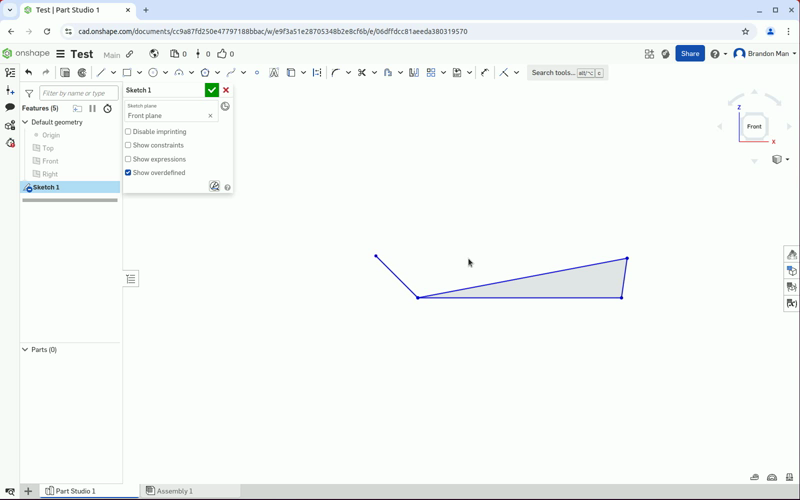
scroll(-6)
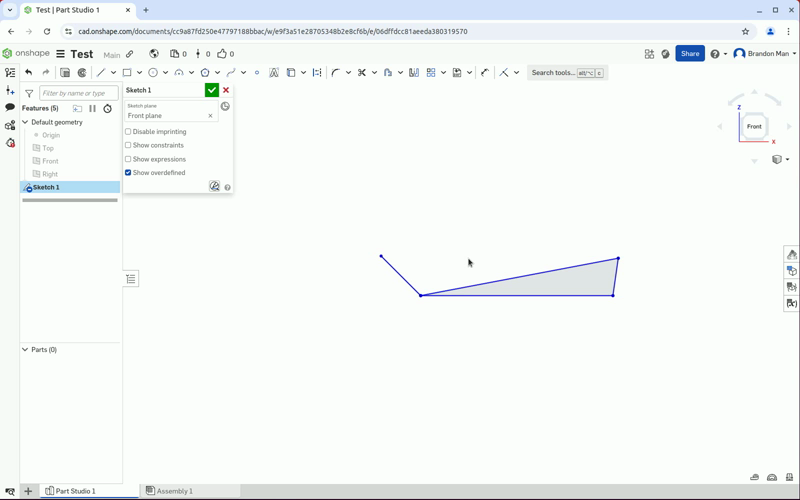
scroll(-6)
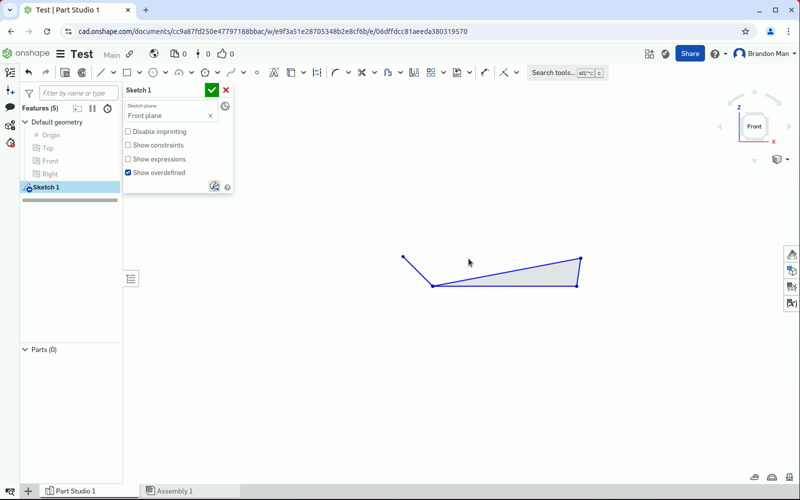
scroll(-6)
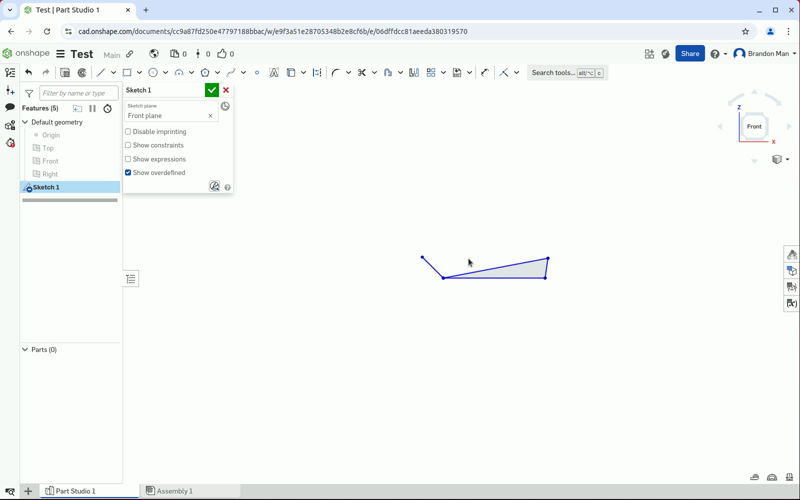
scroll(-6)
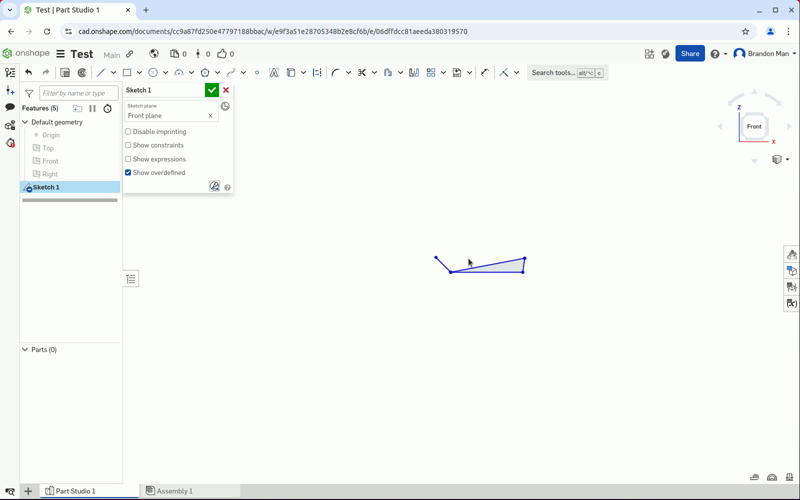
scroll(-6)
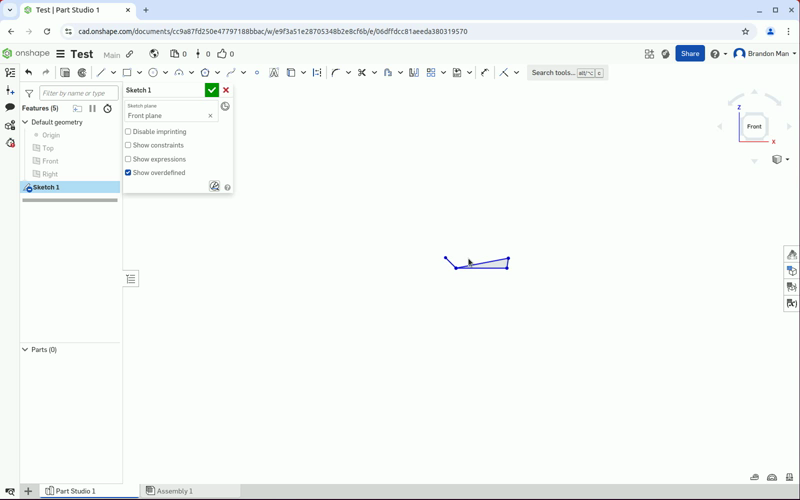
scroll(-6)
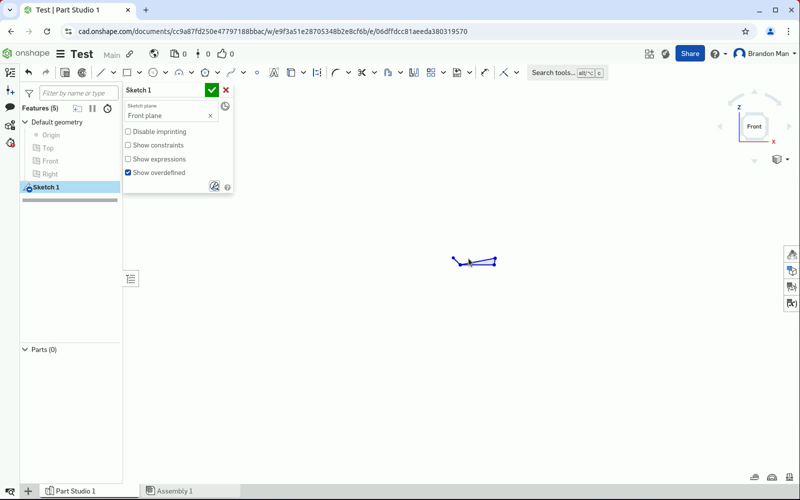
scroll(-6)
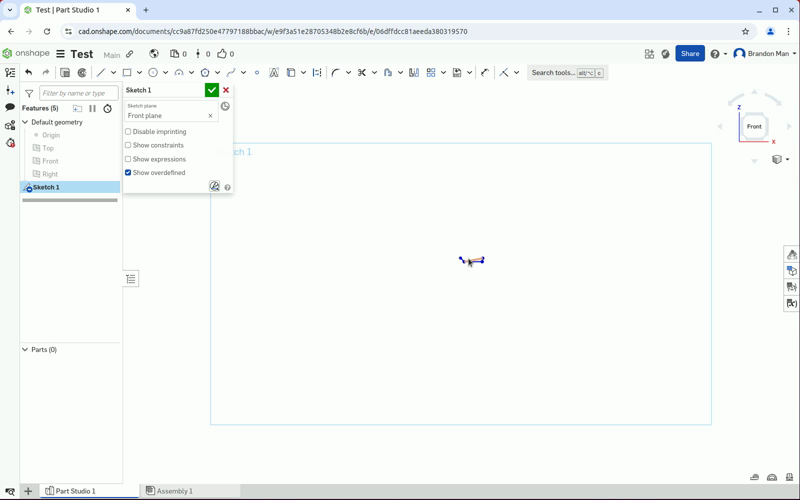
mouse_move(73, 352)
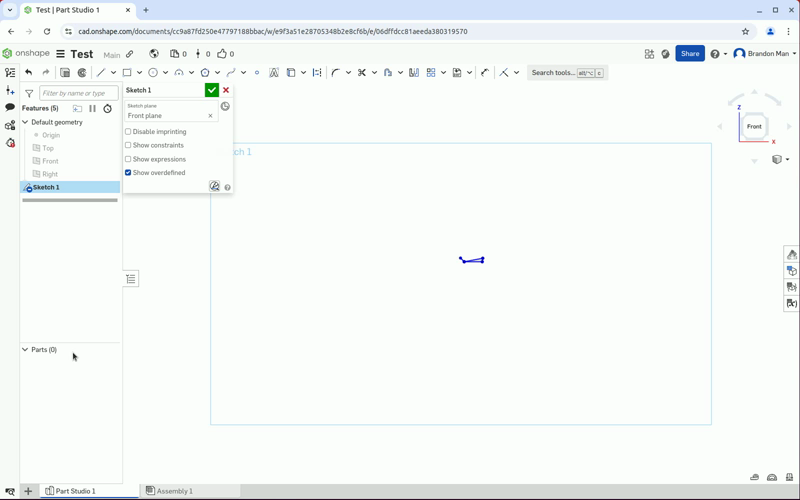
key(shift+y)
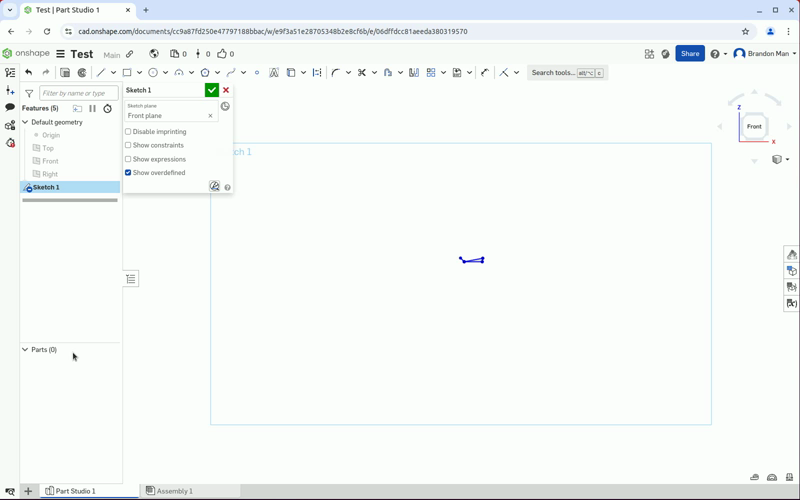
key(shift+e)
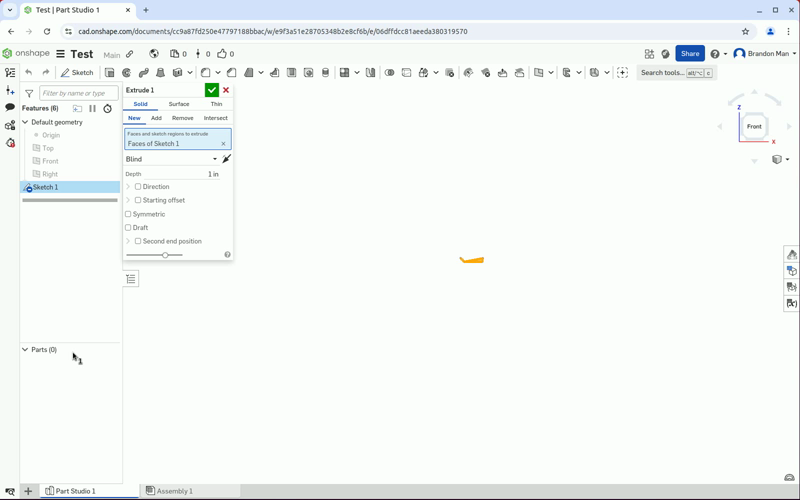
mouse_move(143, 106)
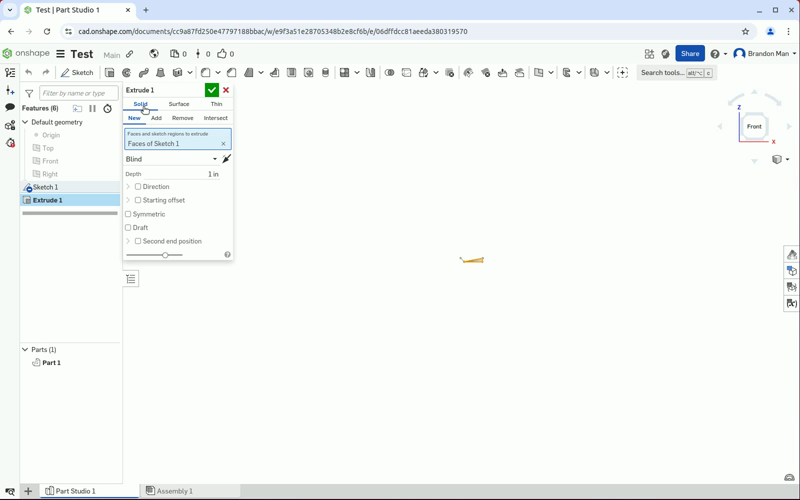
click(143, 106)
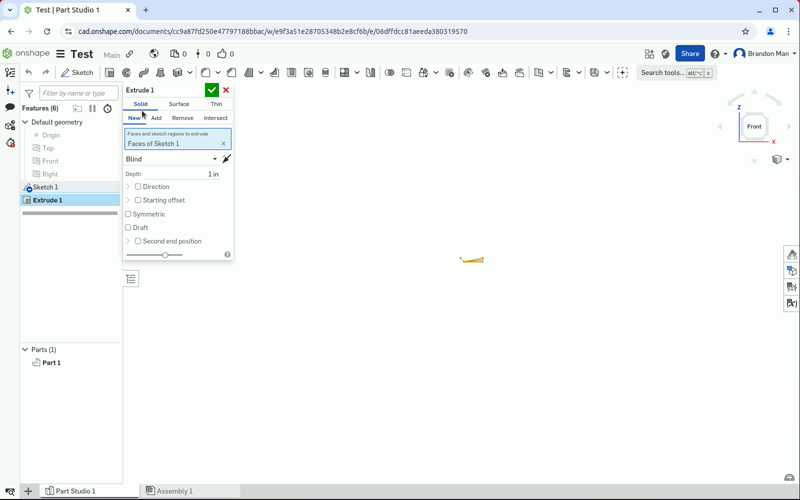
mouse_move(137, 120)
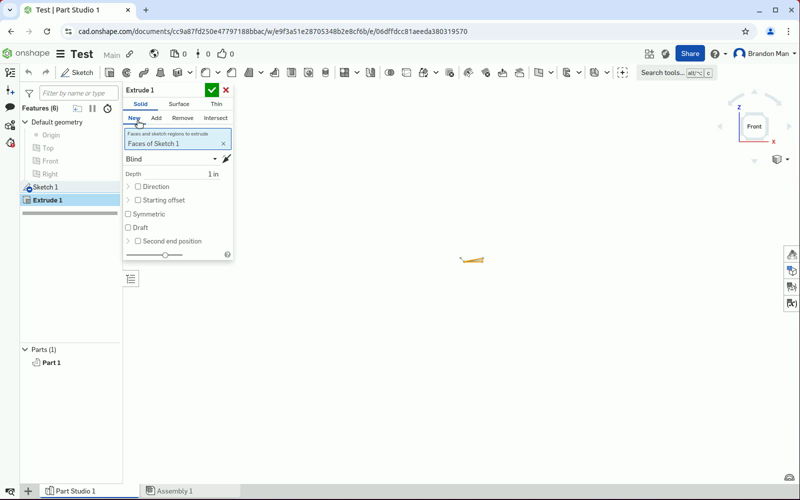
click(137, 120)
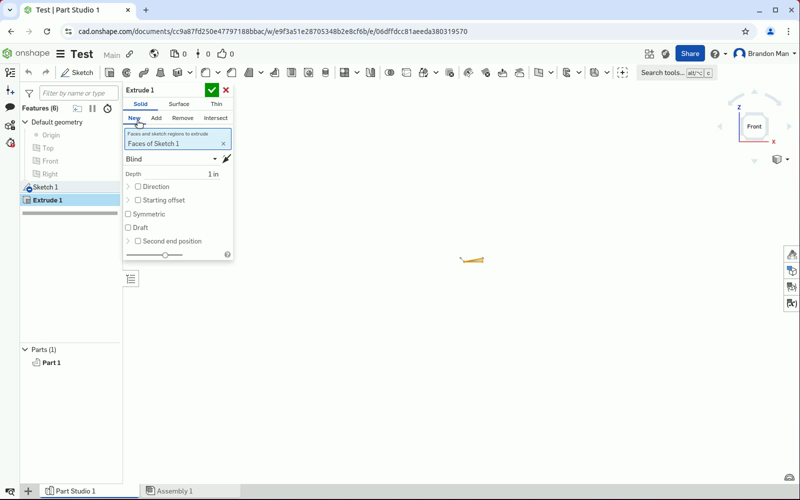
key(tab, 4)
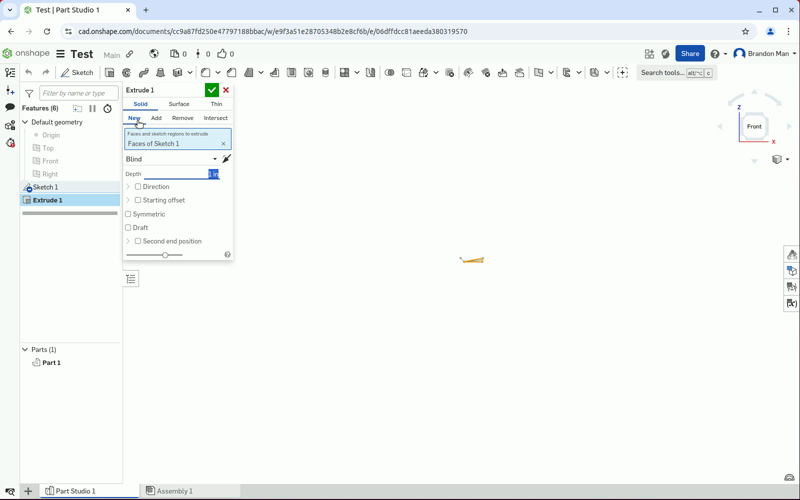
text(23.108)
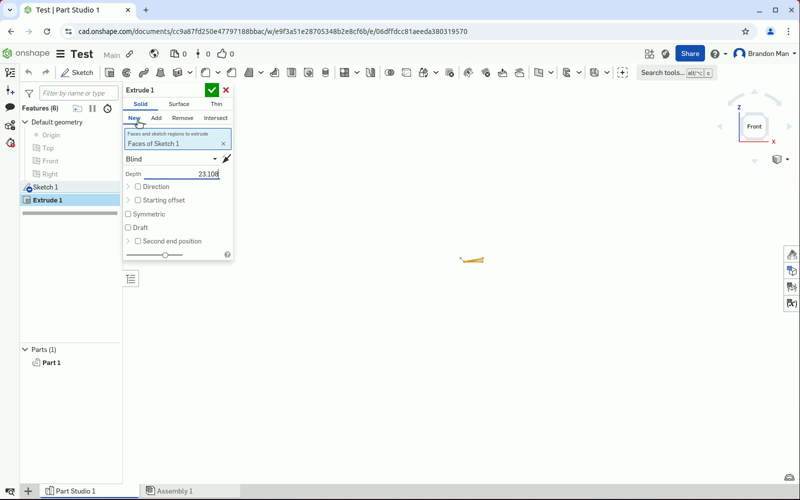
key(enter)
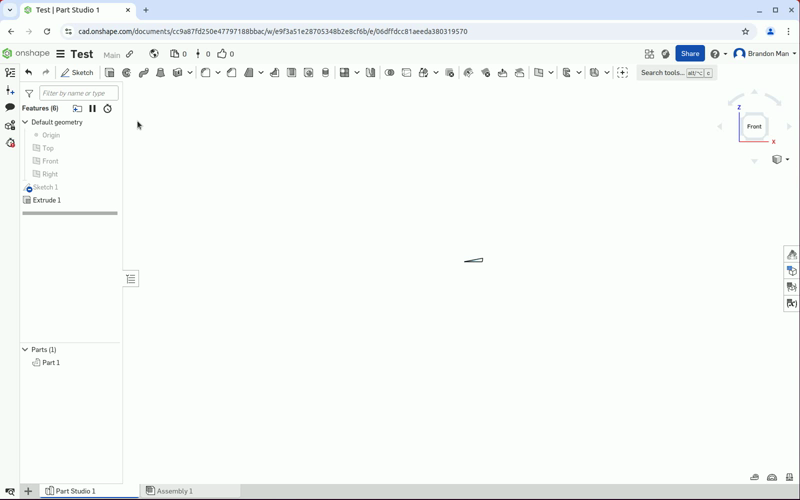
key(shift+h)
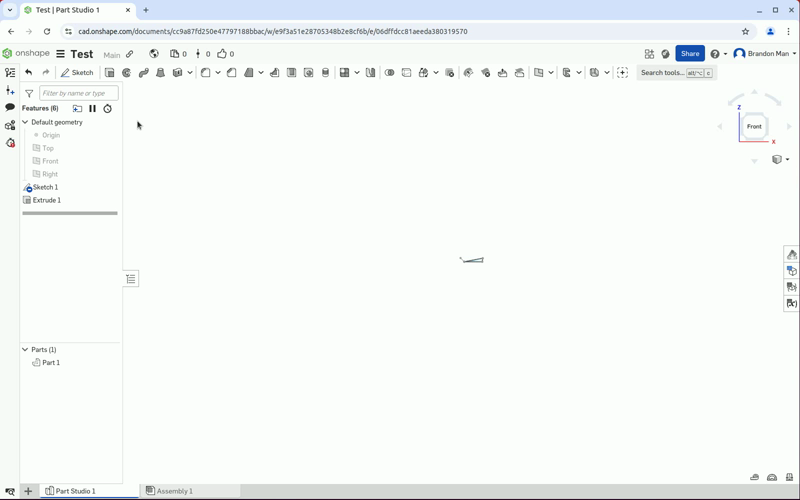
key(shift+h)
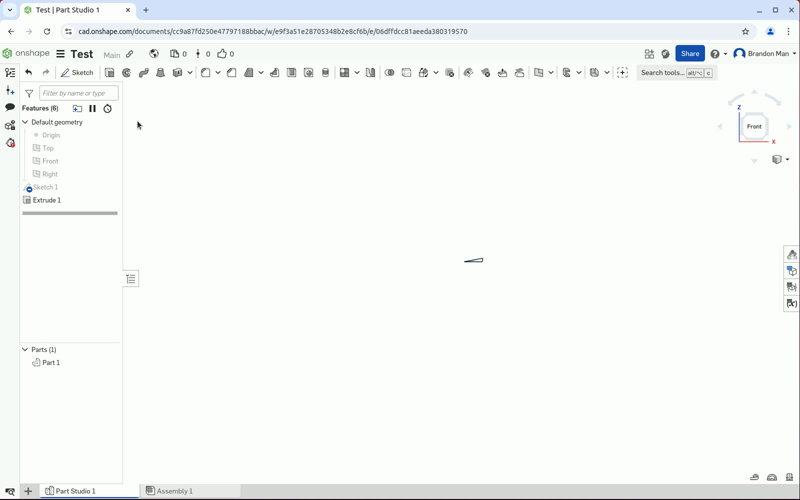
mouse_move(73, 189)
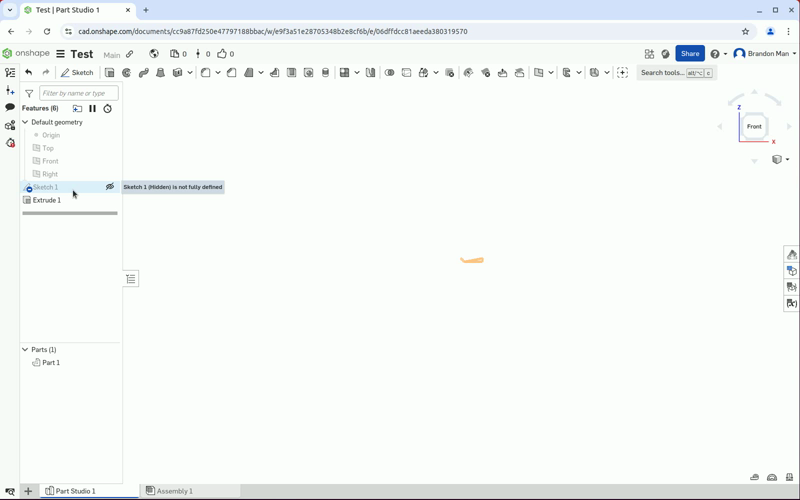
click(73, 189)
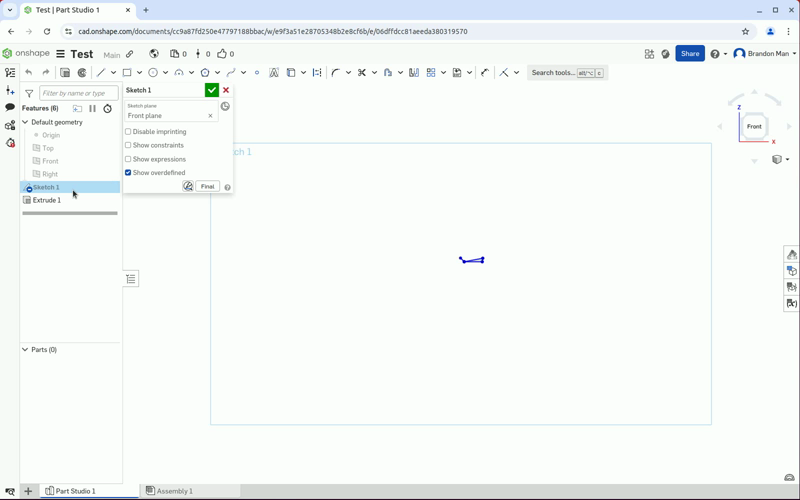
mouse_move(229, 92)
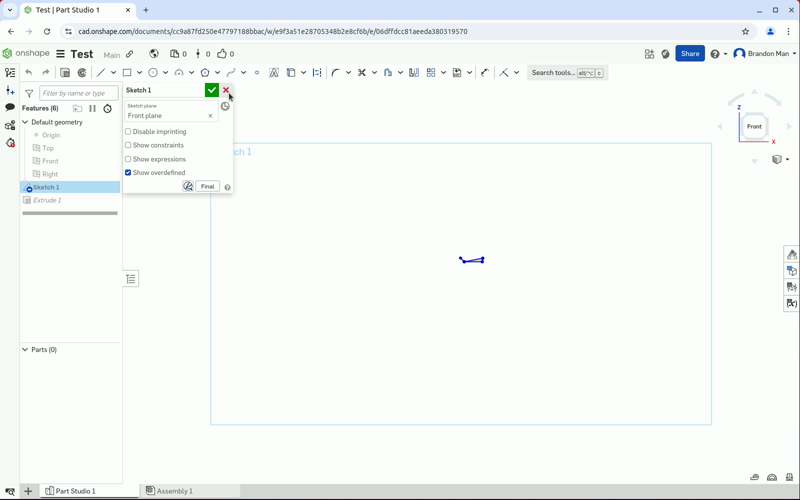
click(229, 92)
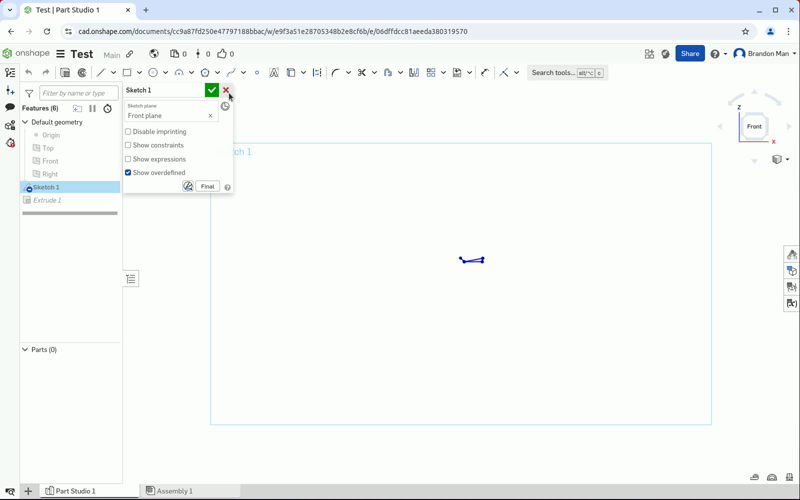
key(shift+s)
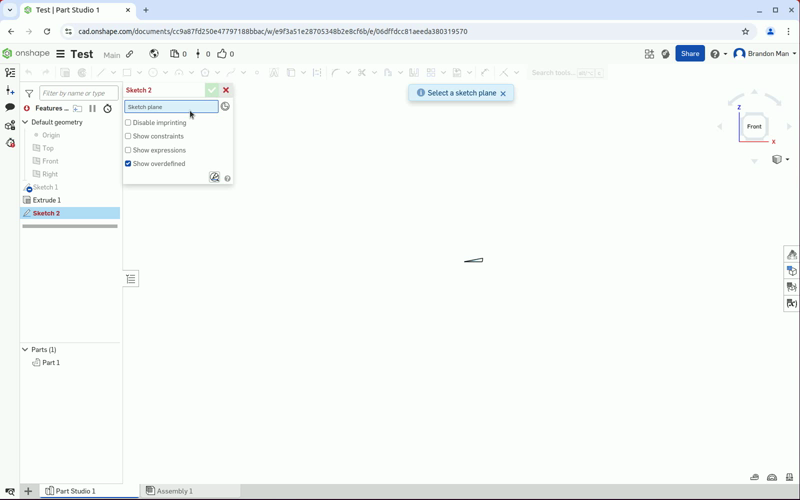
mouse_move(73, 163)
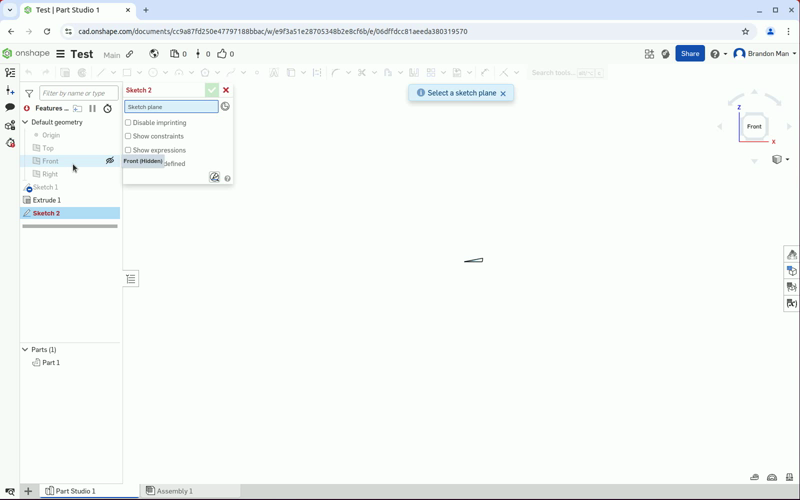
click(73, 163)
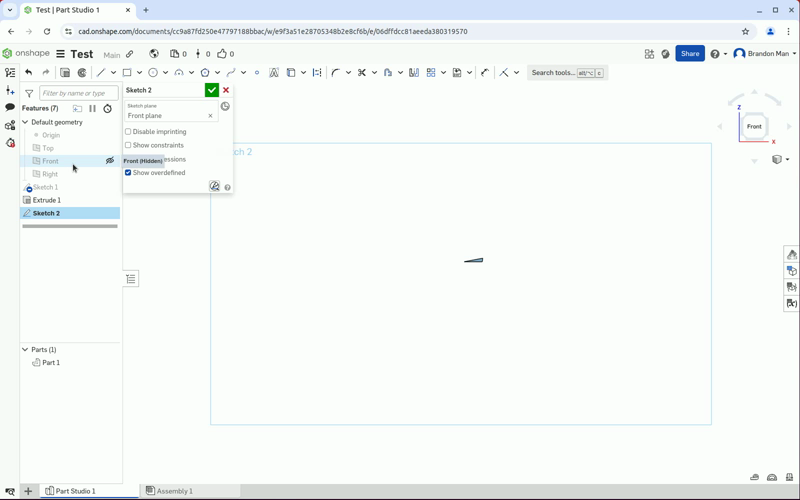
mouse_move(73, 352)
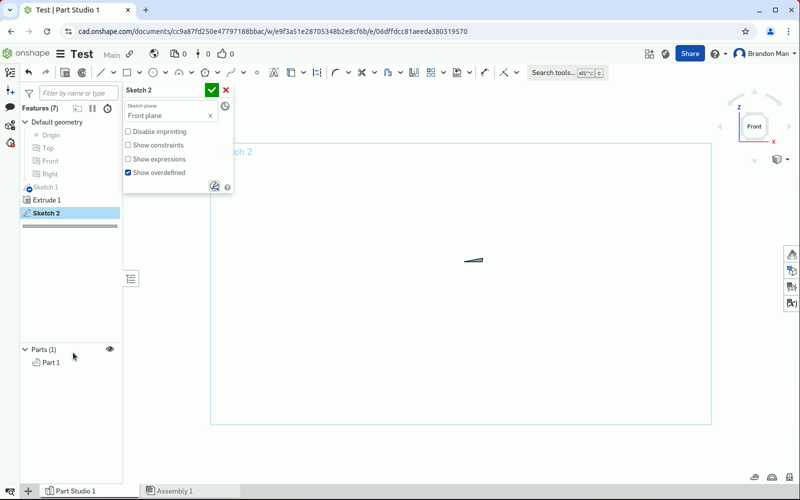
key(y)
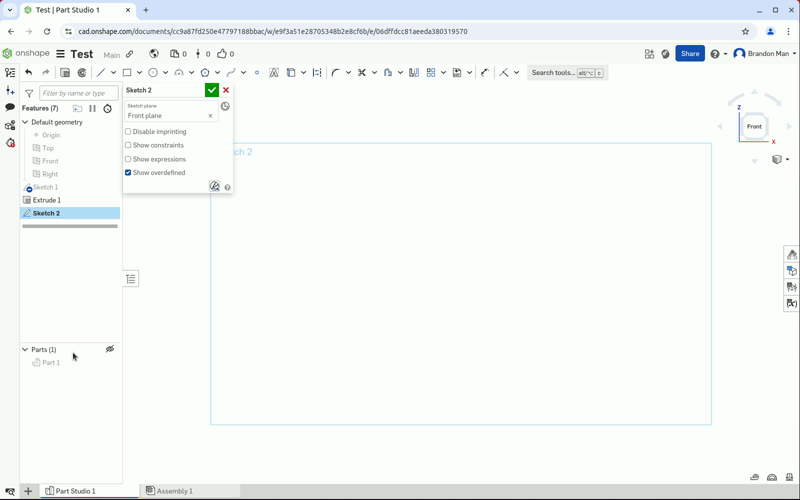
key(l)
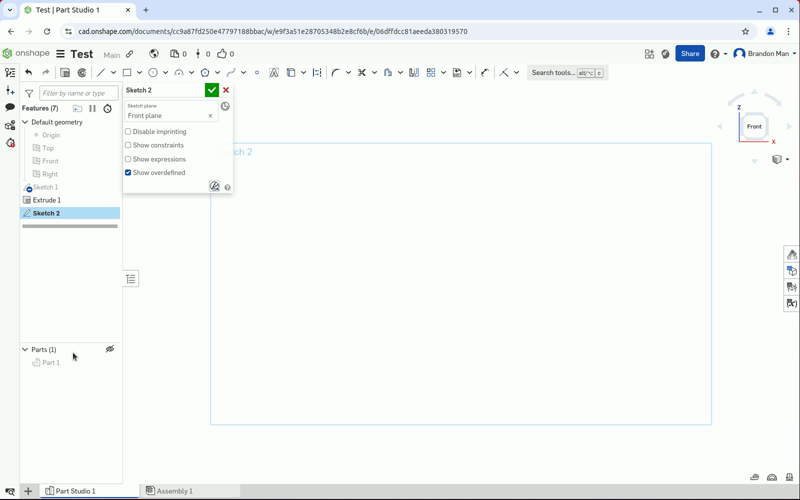
key_down(shift)
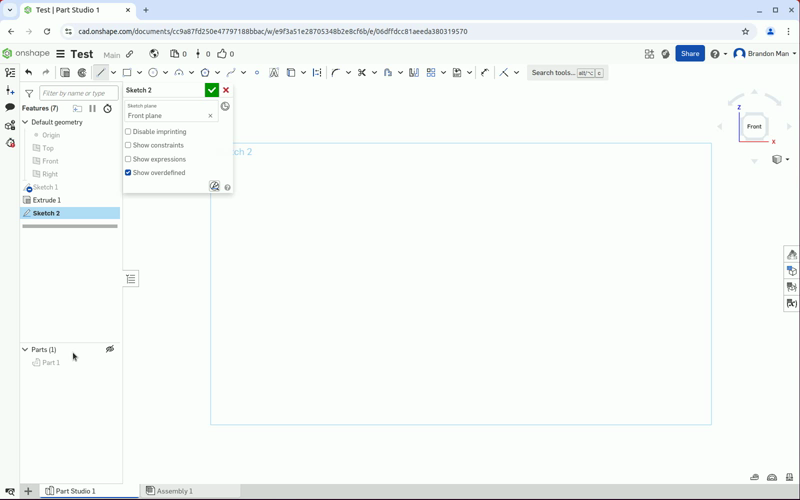
mouse_move(460, 282)
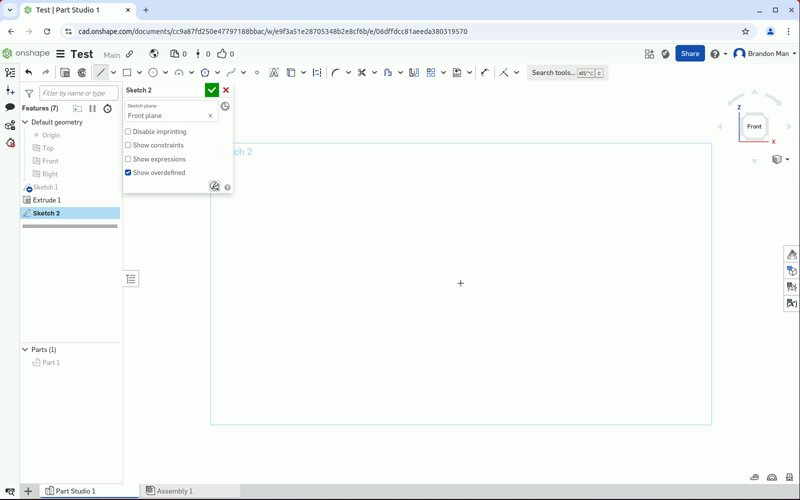
click(460, 282)
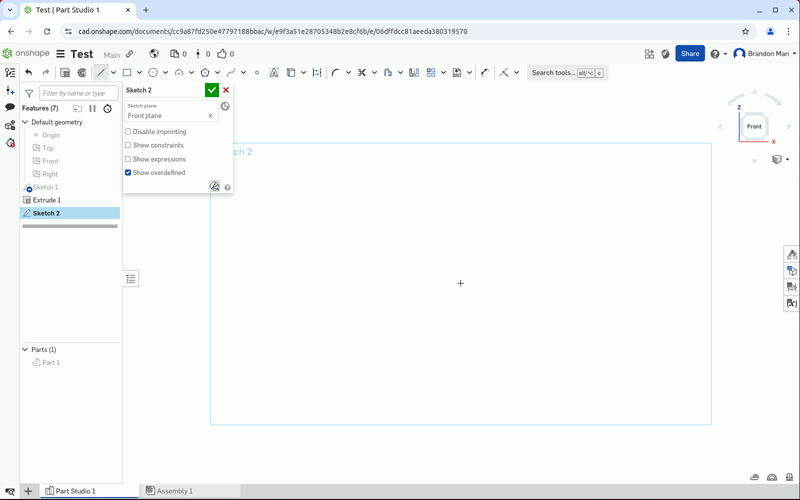
key_up(shift)
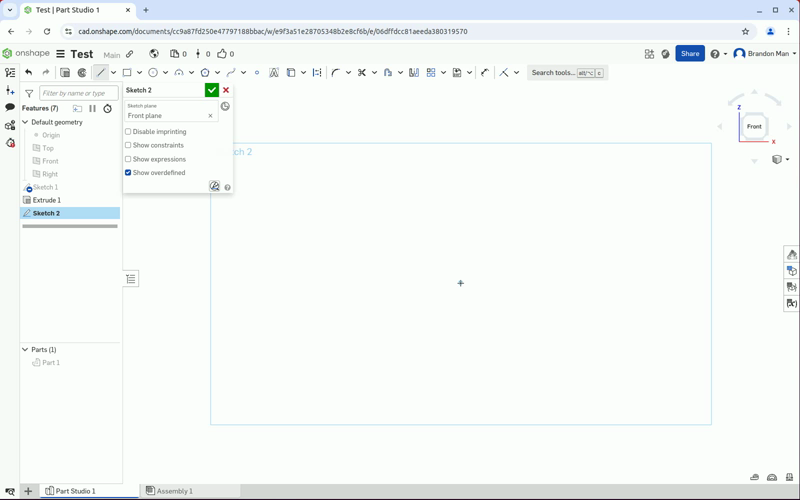
key_down(shift)
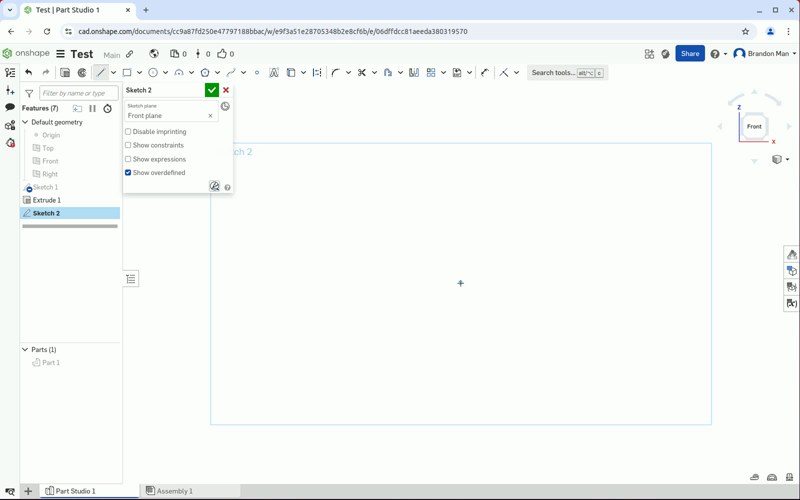
mouse_move(490, 282)
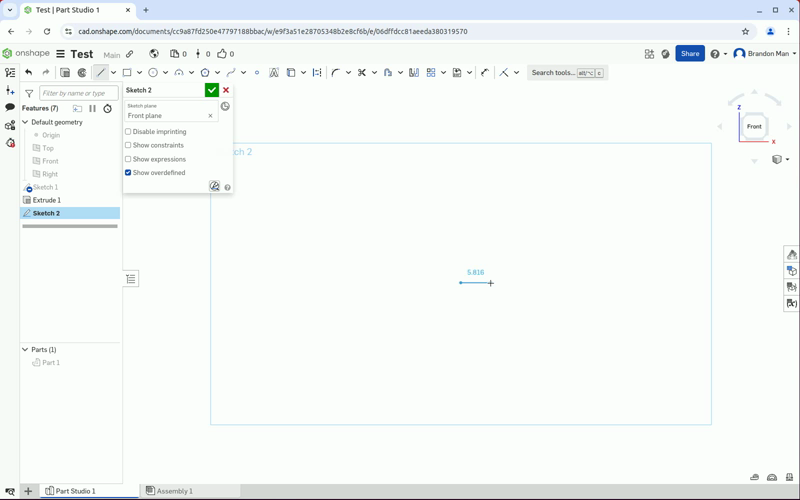
mouse_move(476, 282)
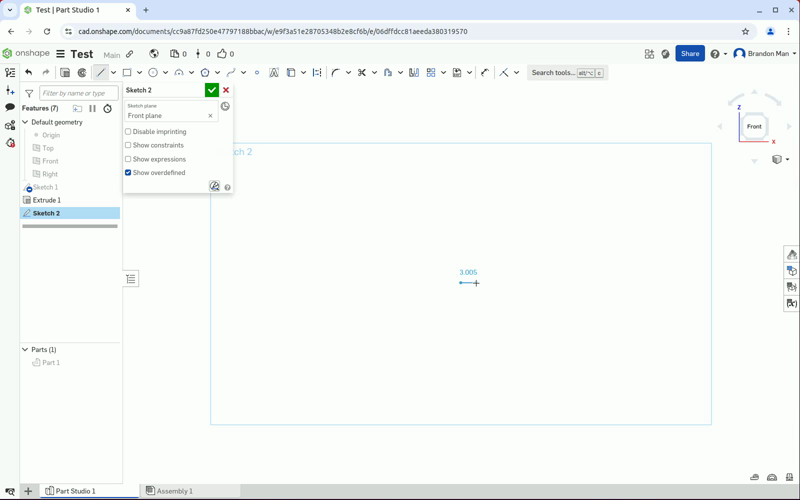
click(476, 282)
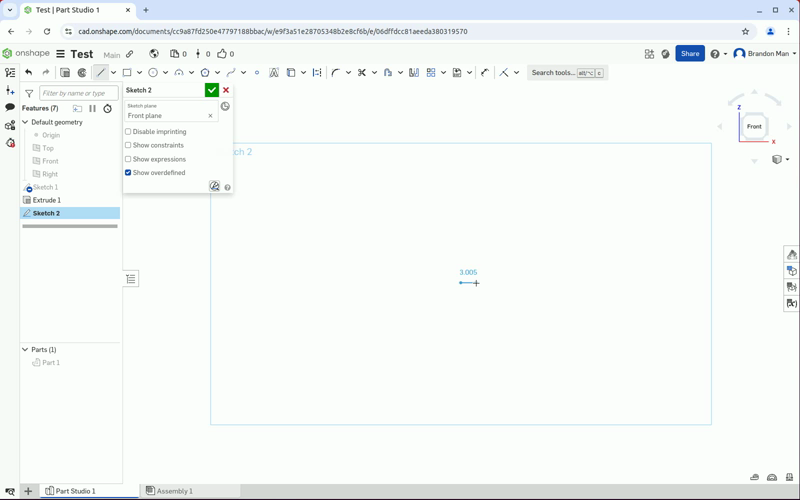
key_up(shift)
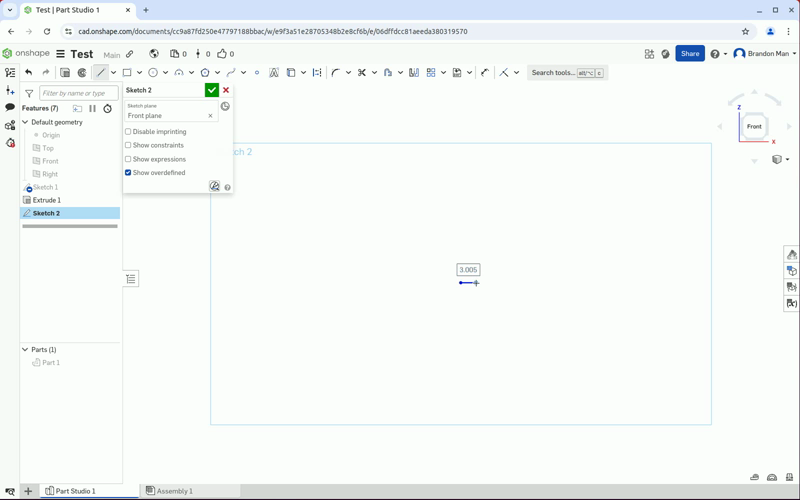
key_down(shift)
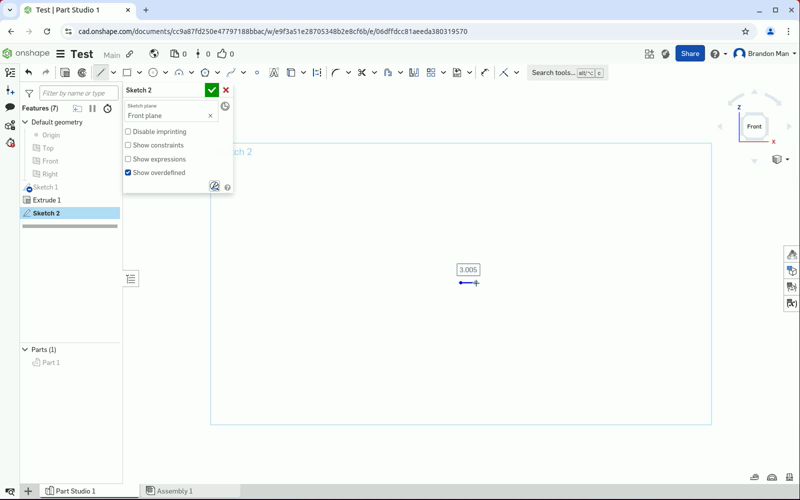
mouse_move(506, 282)
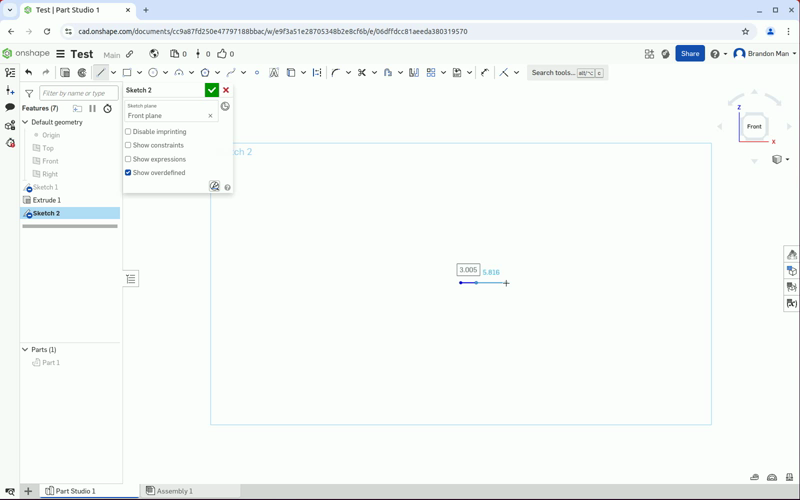
mouse_move(477, 279)
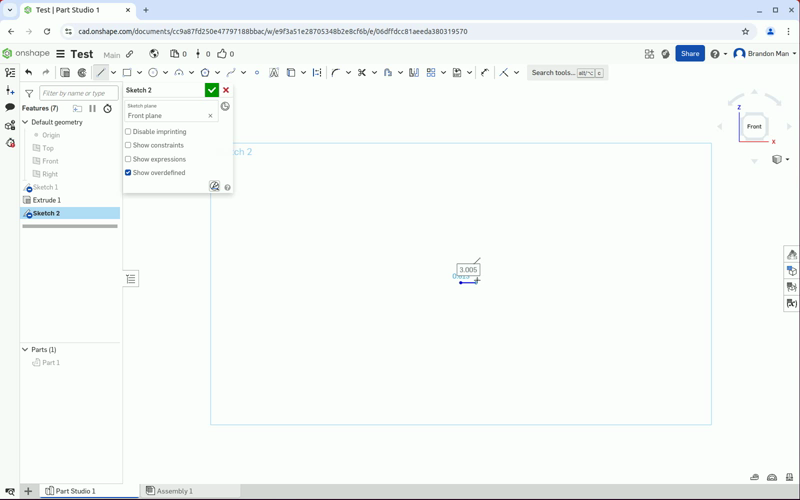
scroll(6)
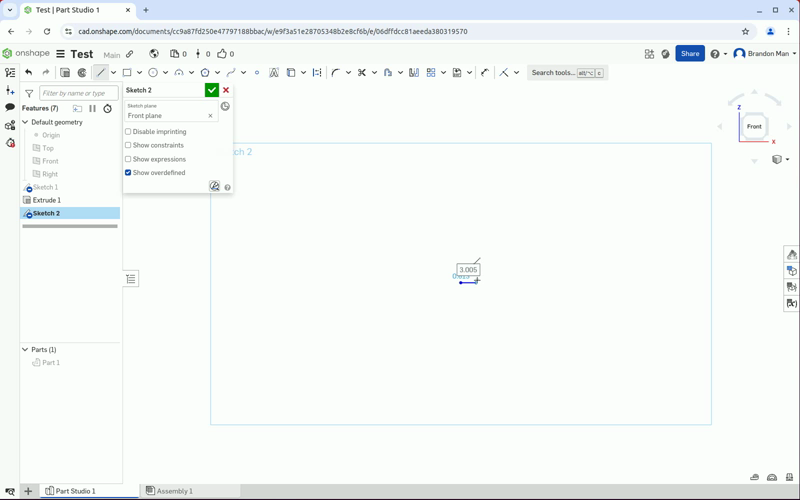
scroll(6)
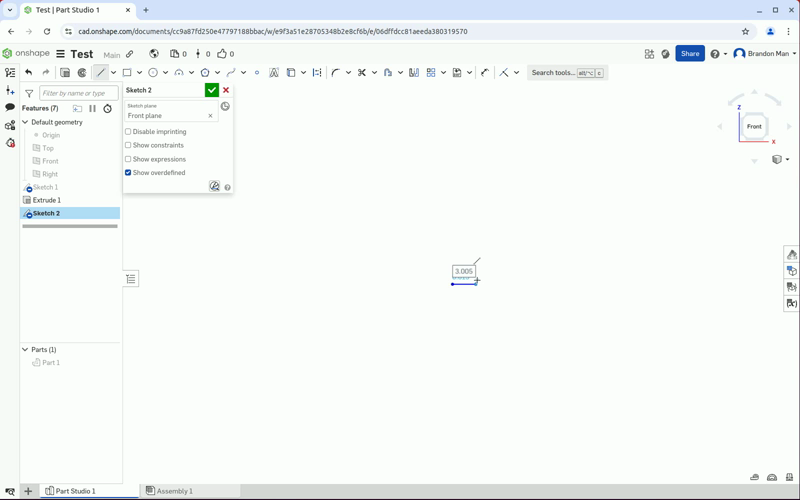
scroll(6)
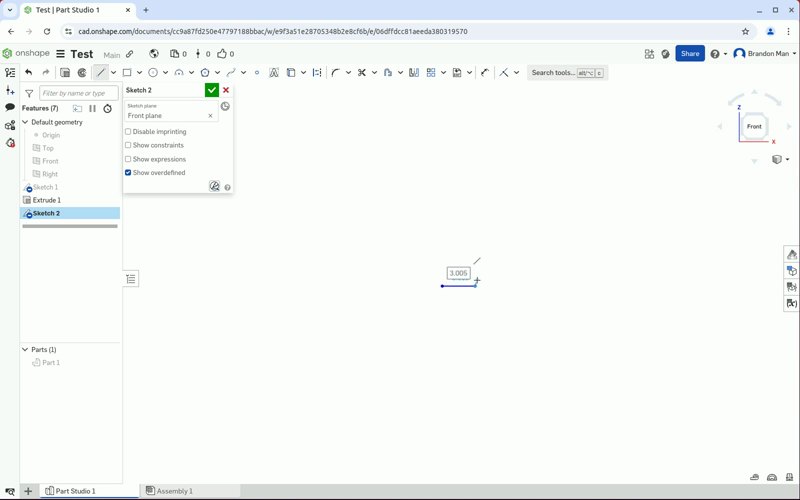
scroll(6)
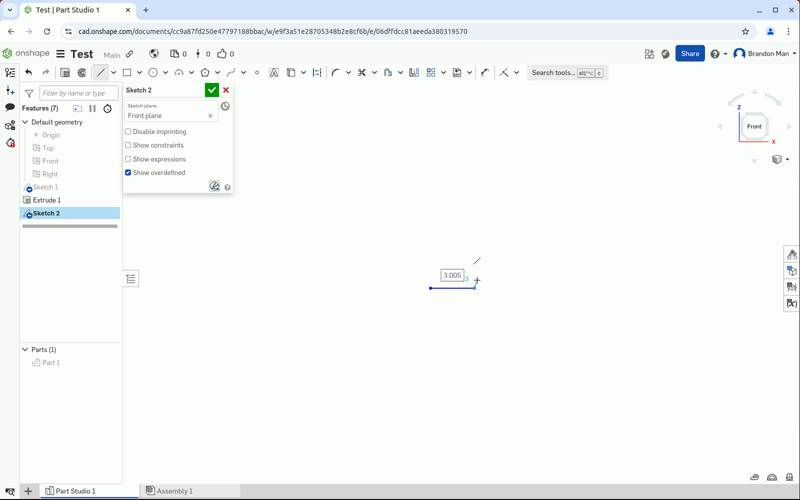
scroll(6)
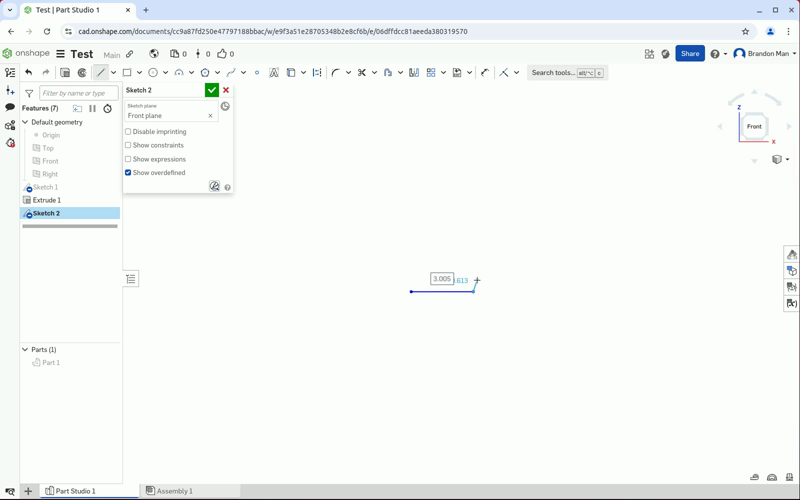
scroll(6)
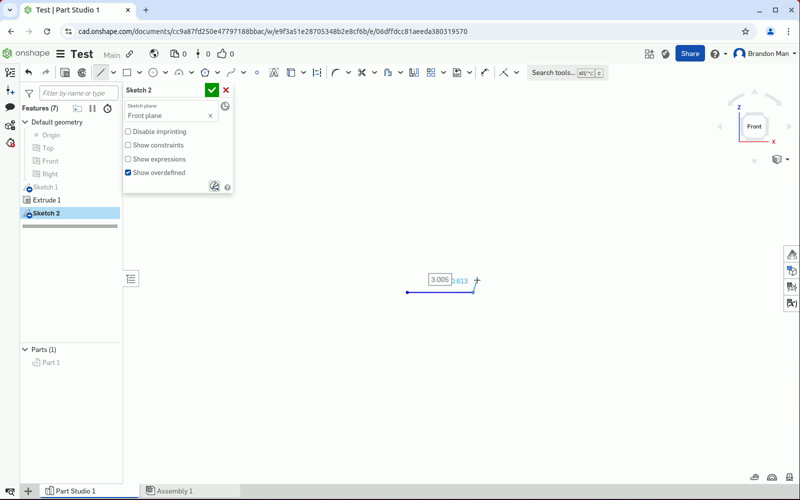
scroll(6)
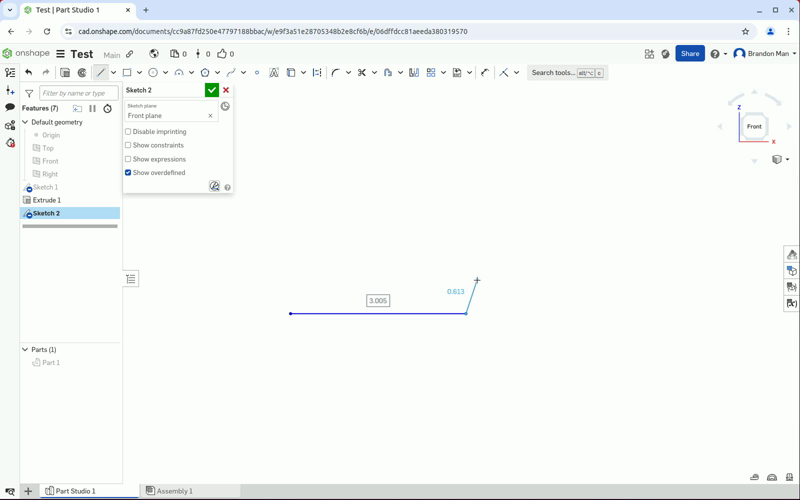
click(477, 279)
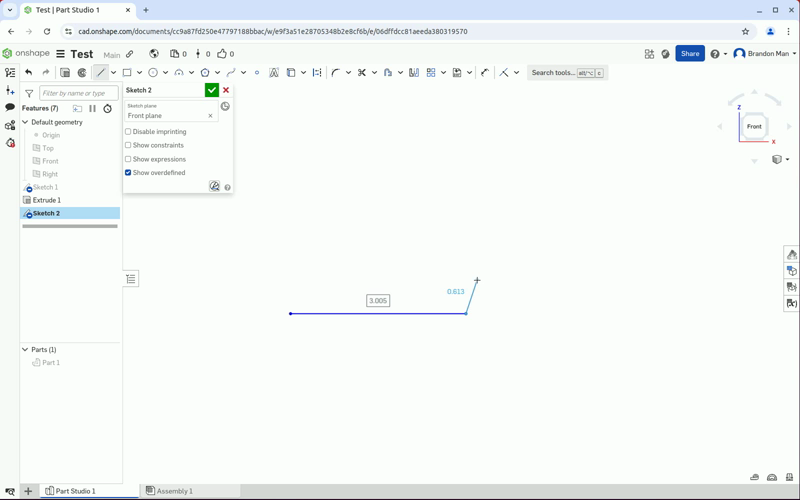
scroll(-6)
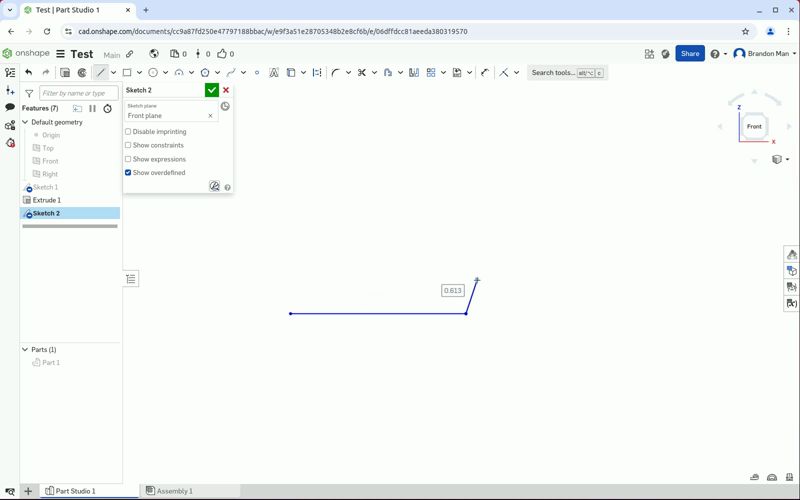
scroll(-6)
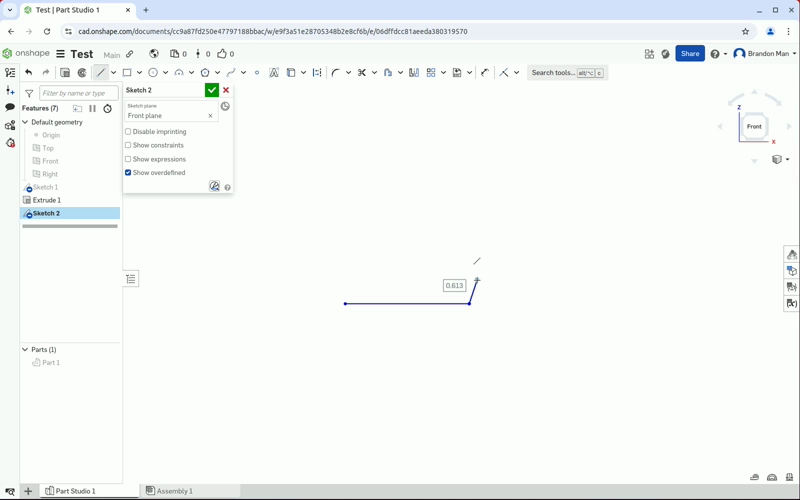
scroll(-6)
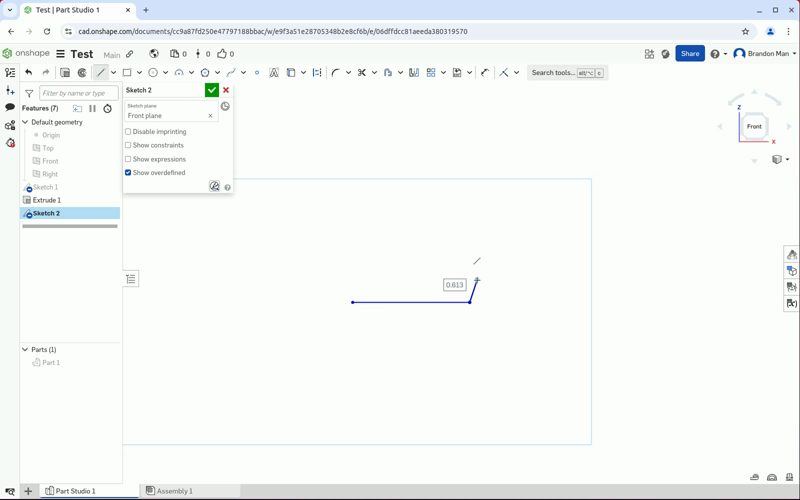
scroll(-6)
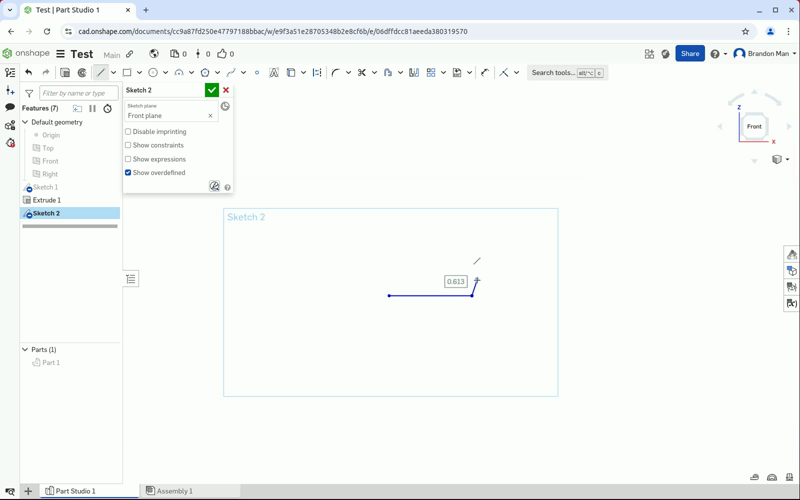
scroll(-6)
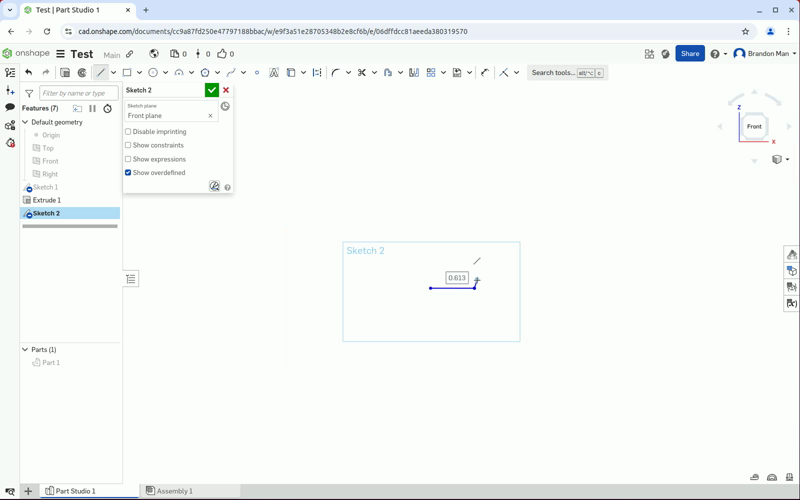
scroll(-6)
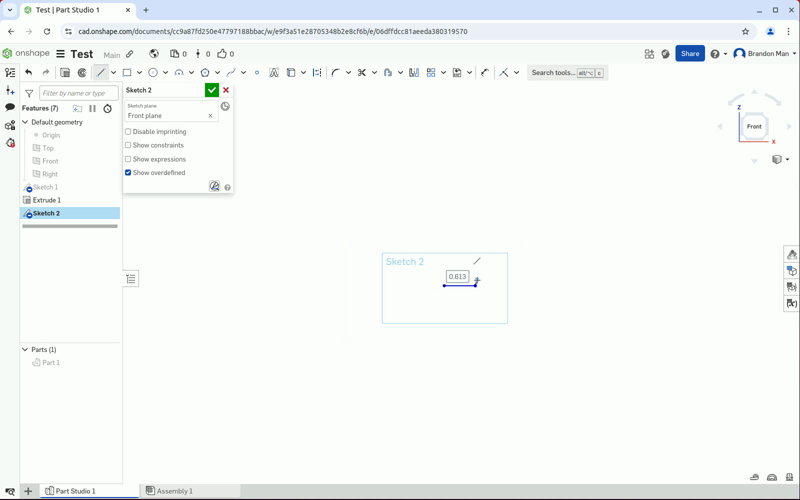
scroll(-6)
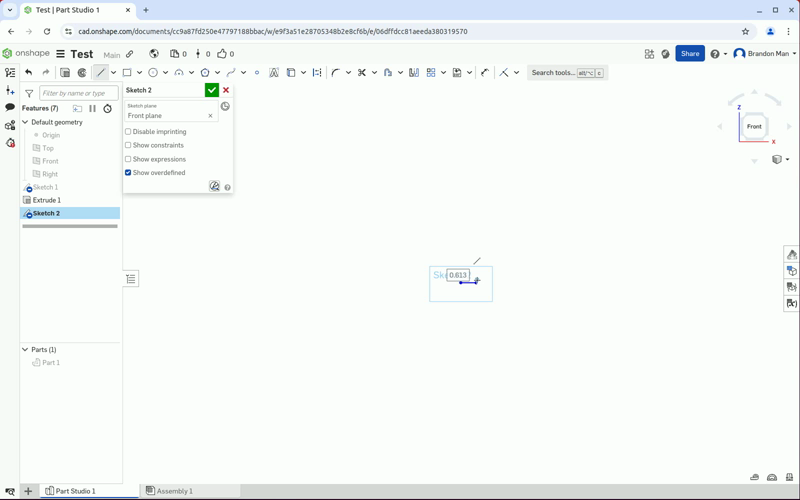
key_up(shift)
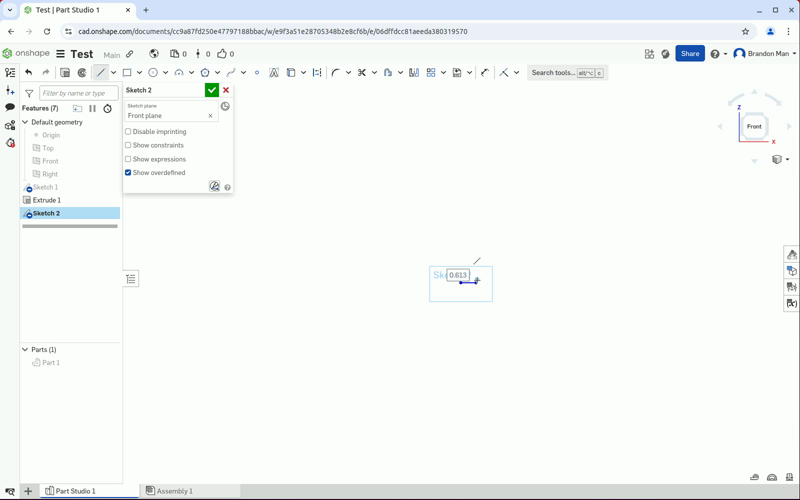
key_down(shift)
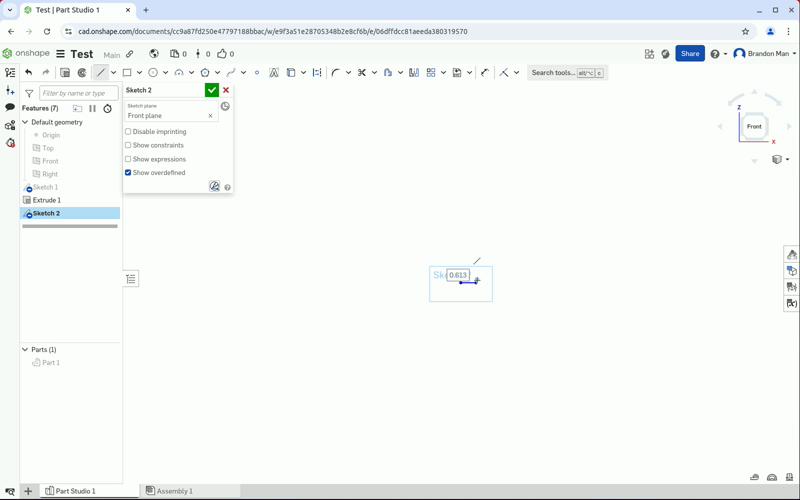
mouse_move(507, 279)
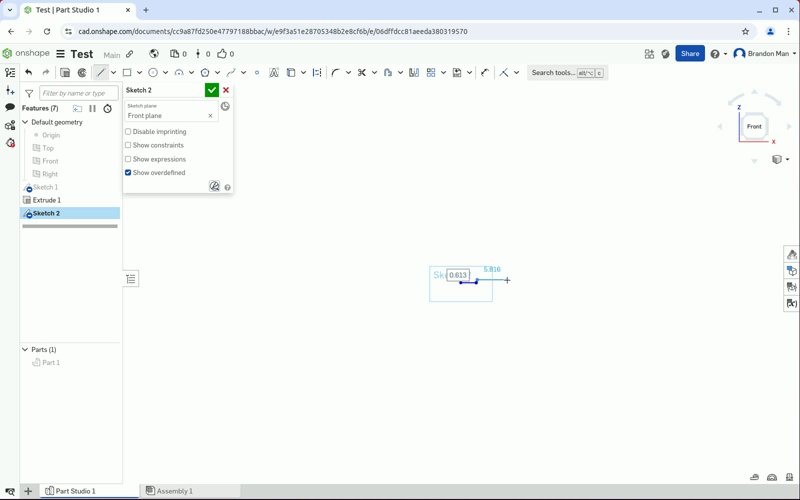
mouse_move(464, 279)
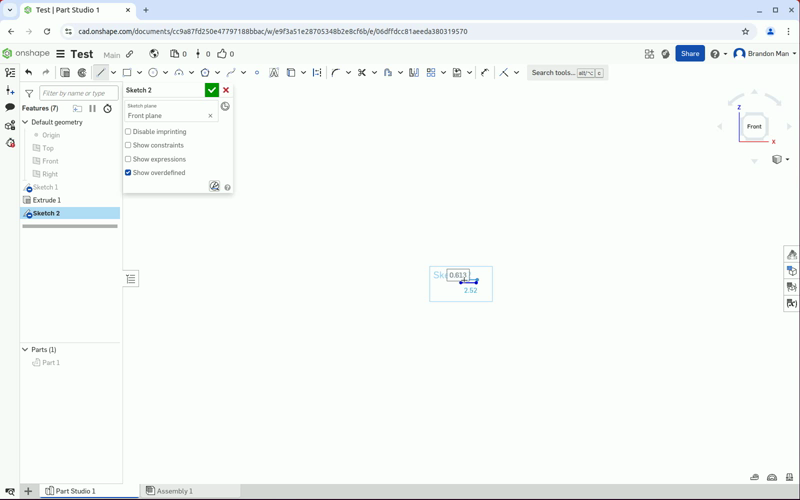
click(464, 279)
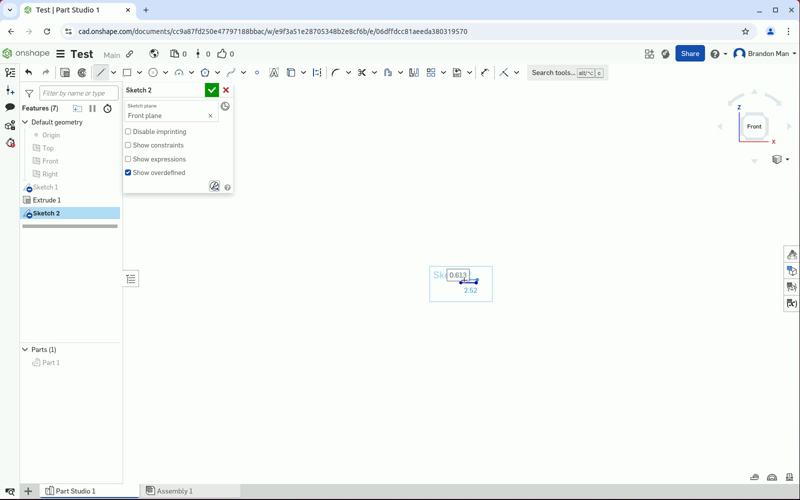
key_up(shift)
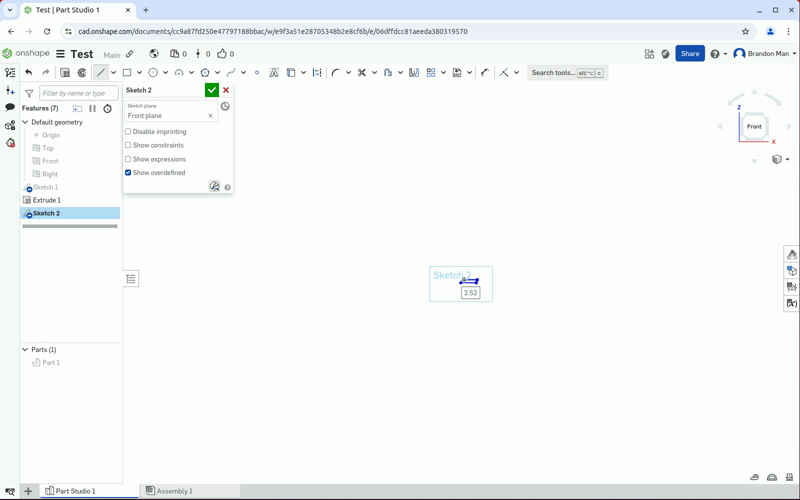
mouse_move(494, 279)
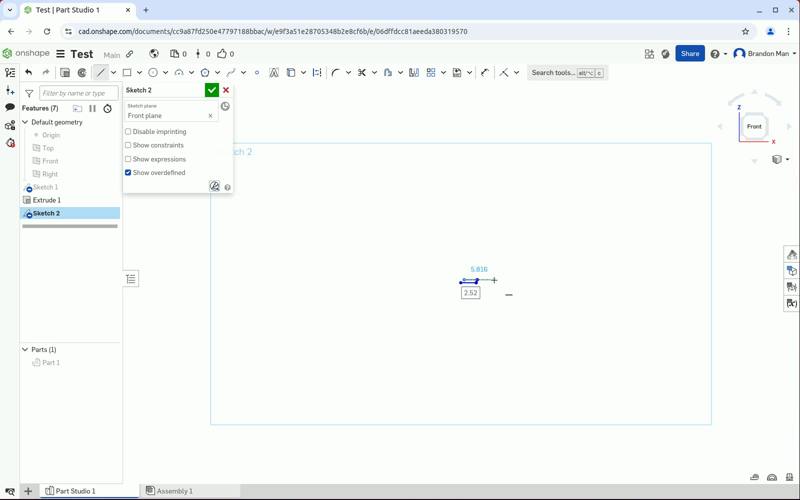
key_down(shift)
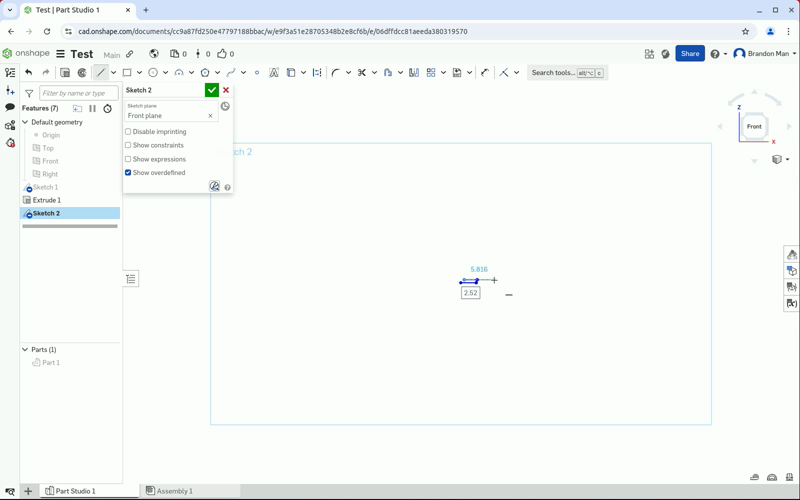
mouse_move(460, 282)
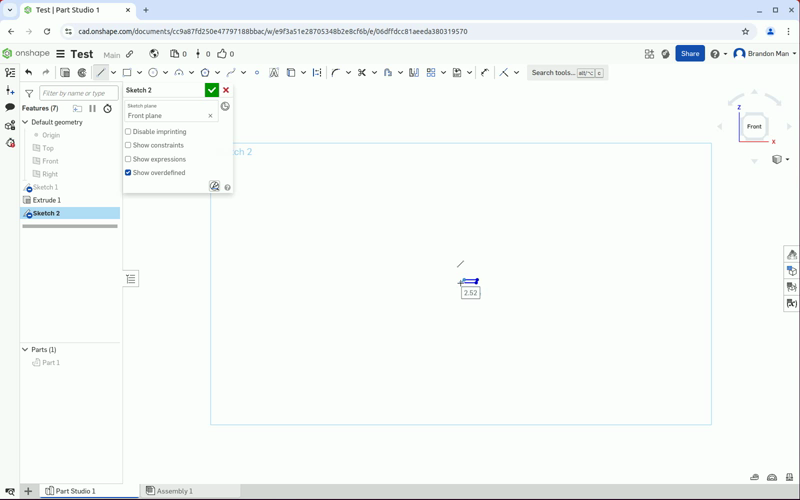
scroll(6)
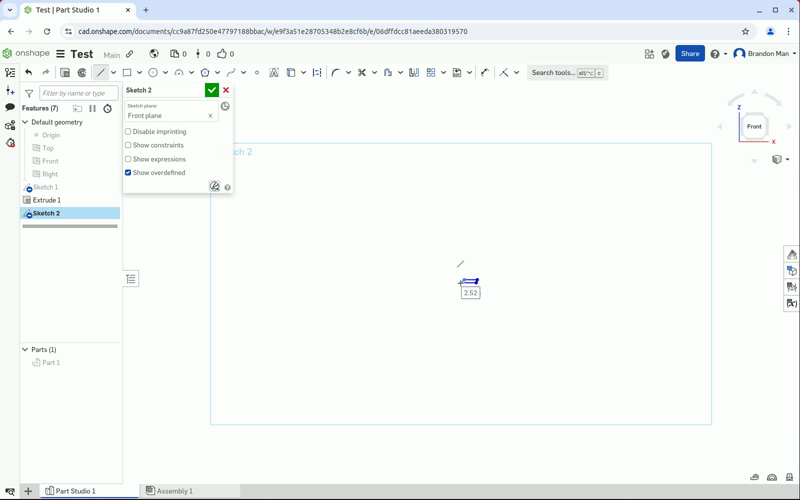
scroll(6)
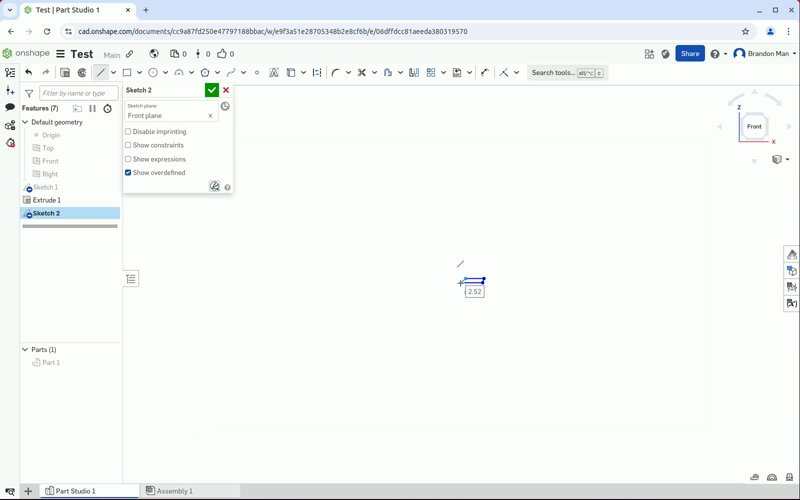
scroll(6)
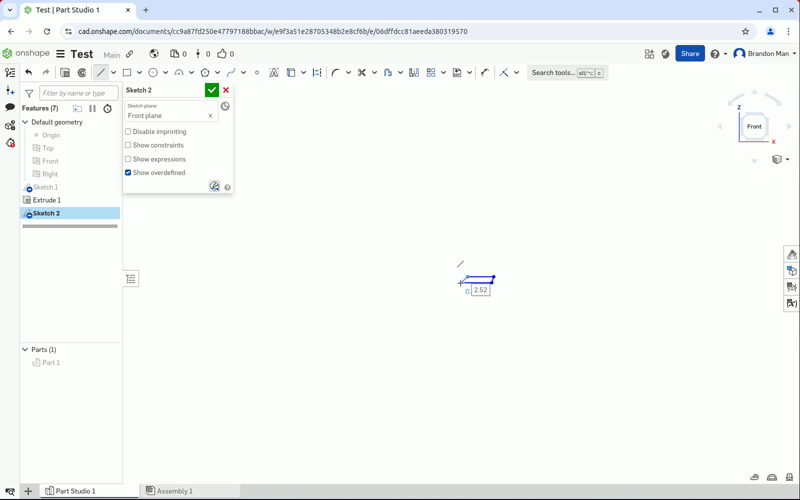
scroll(6)
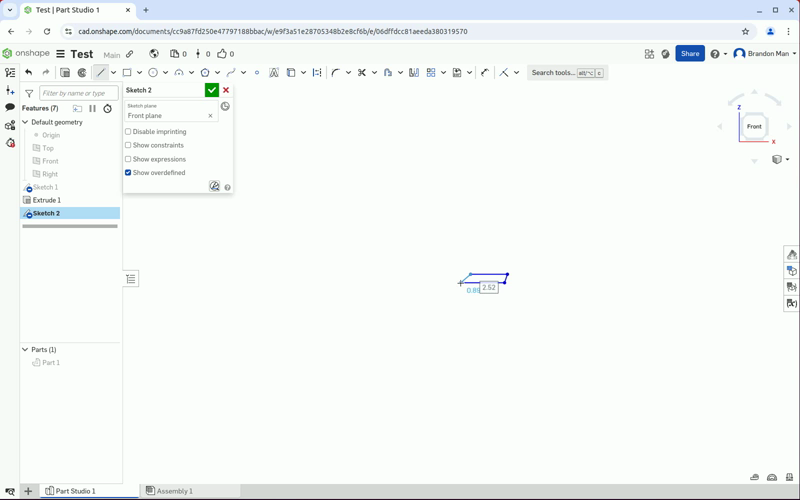
scroll(6)
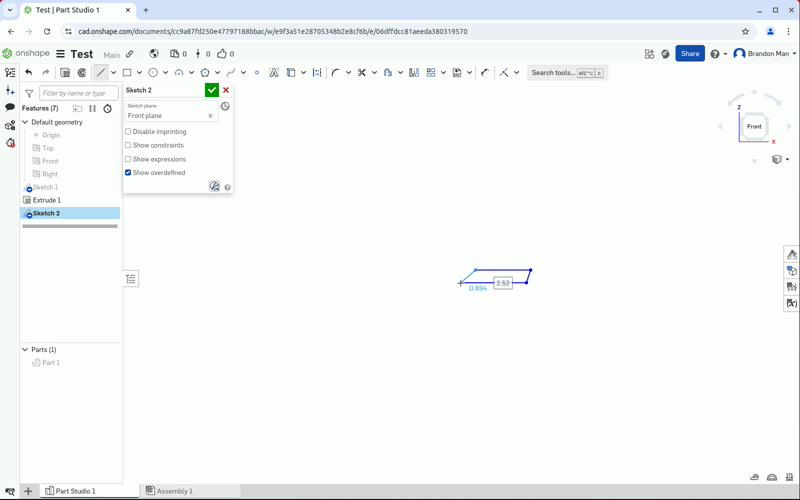
scroll(6)
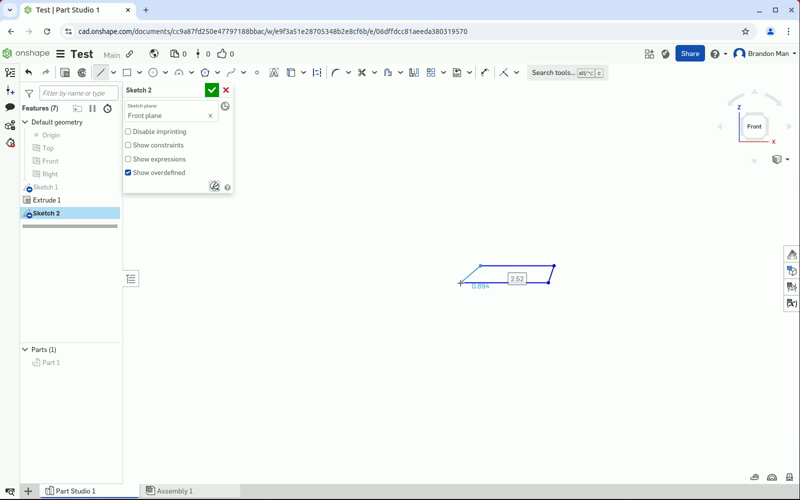
scroll(6)
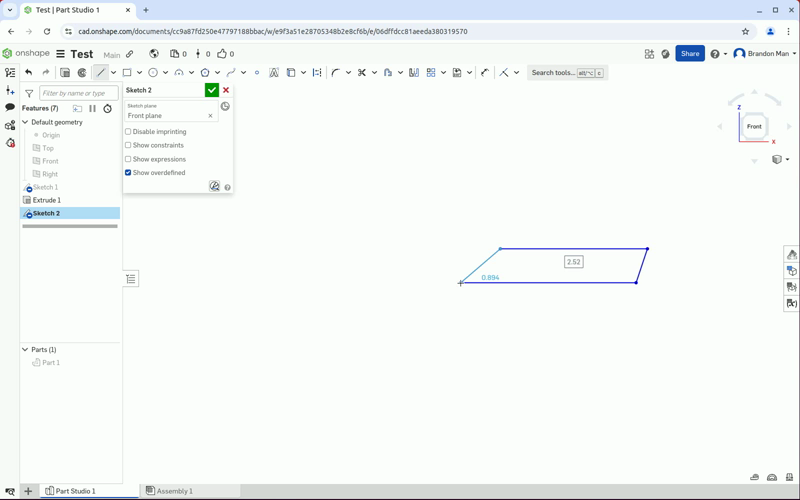
key_up(shift)
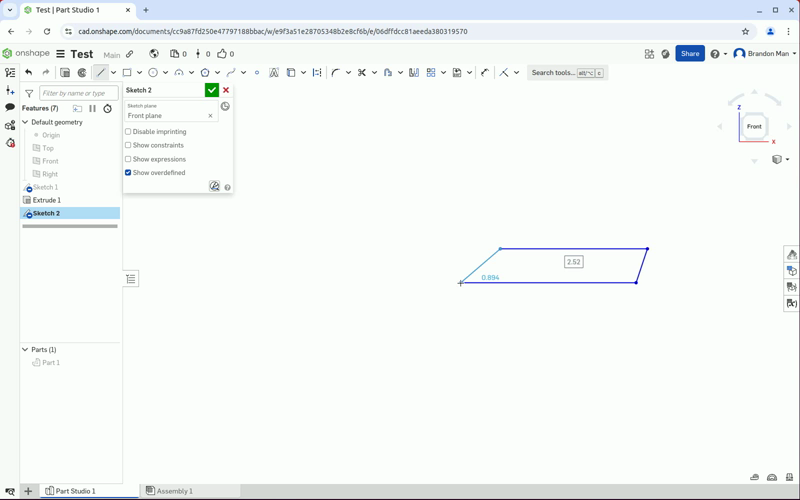
click(460, 282)
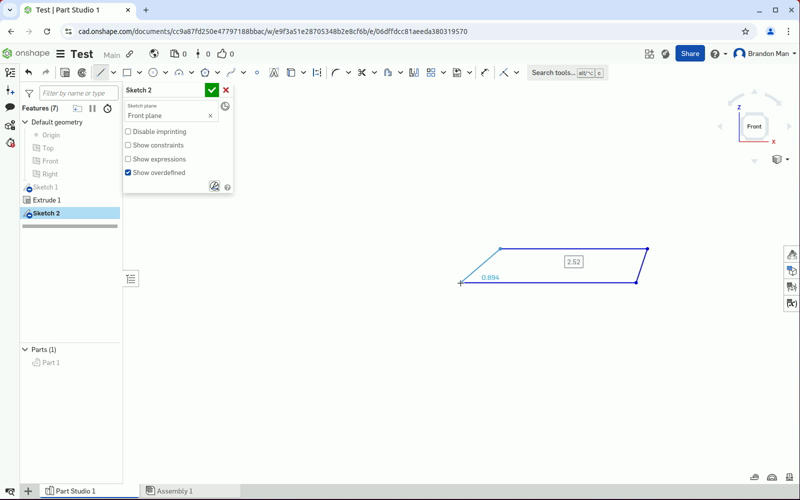
scroll(-6)
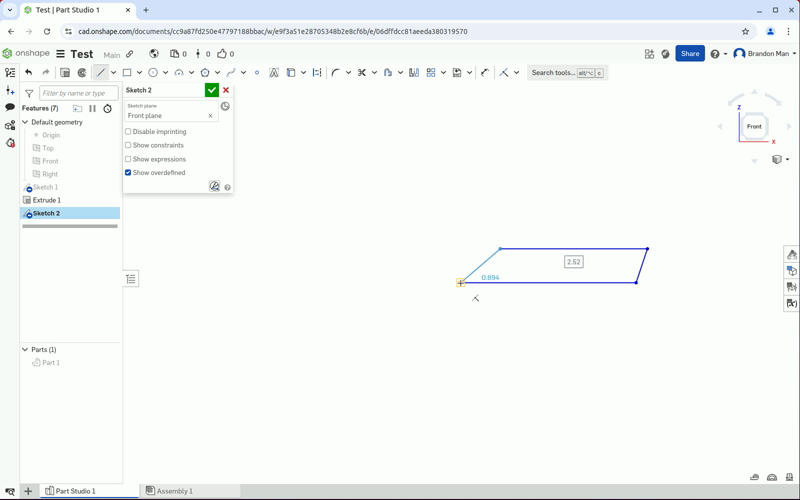
scroll(-6)
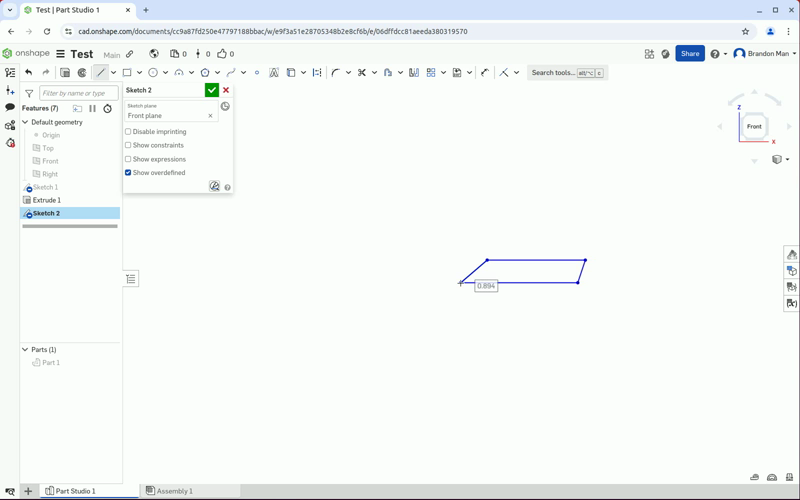
scroll(-6)
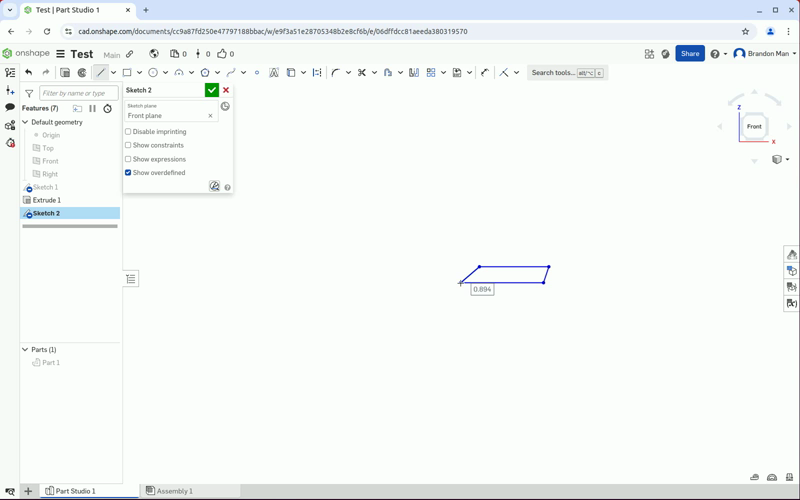
scroll(-6)
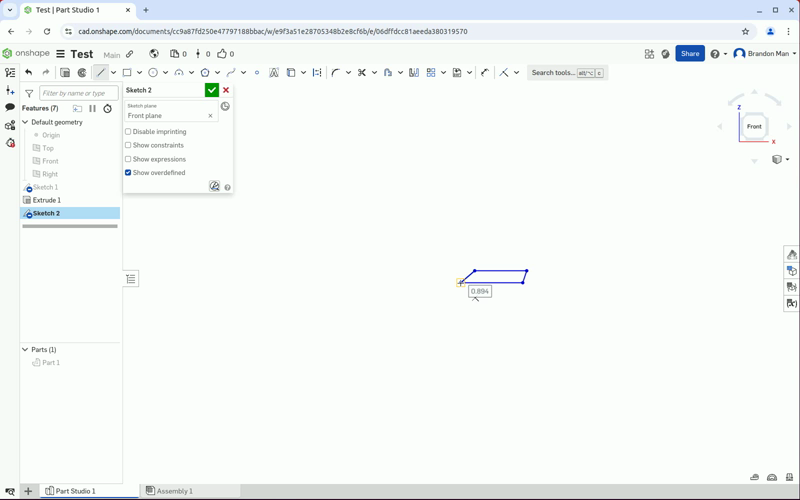
scroll(-6)
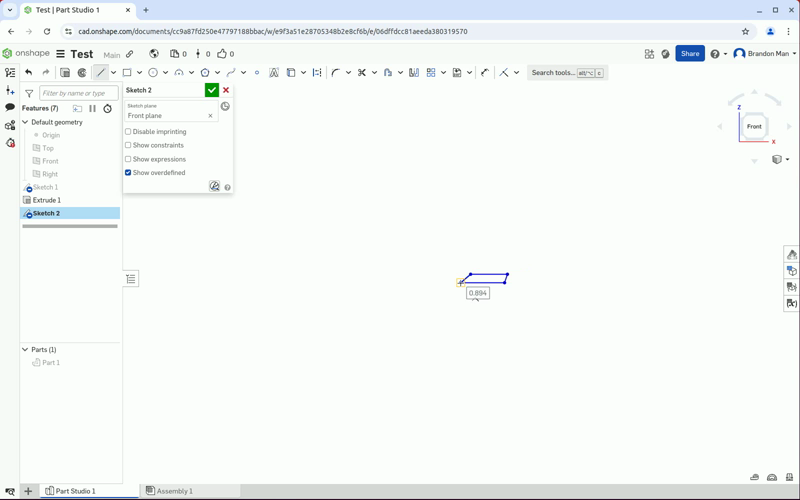
scroll(-6)
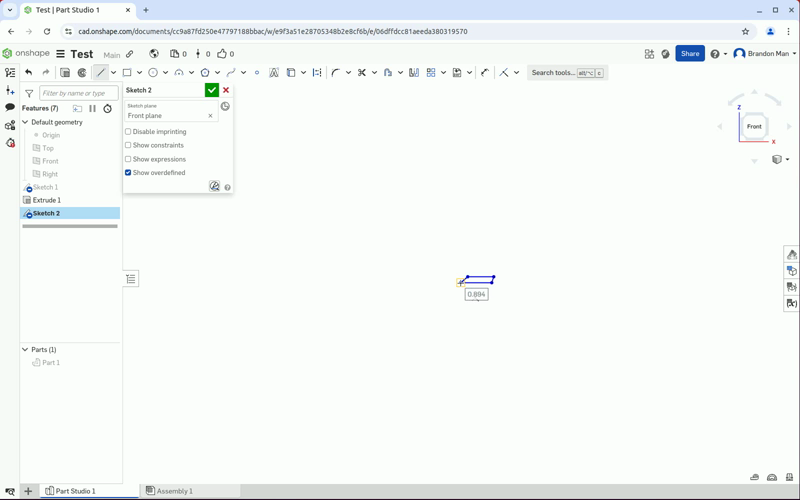
scroll(-6)
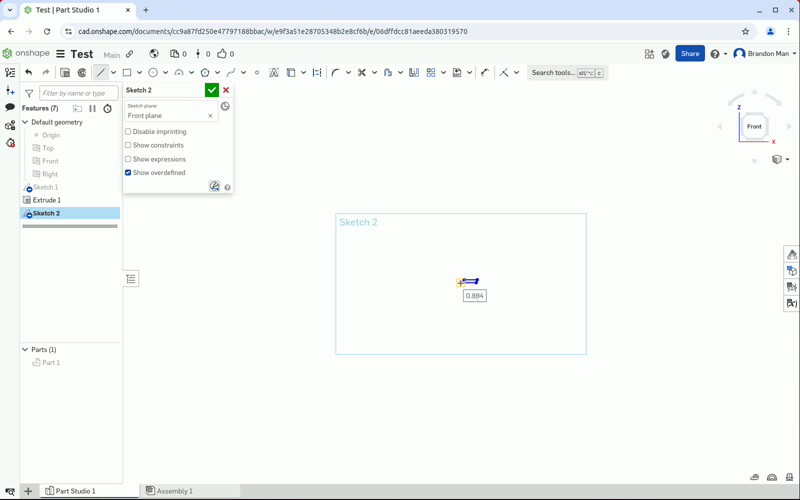
key(esc)
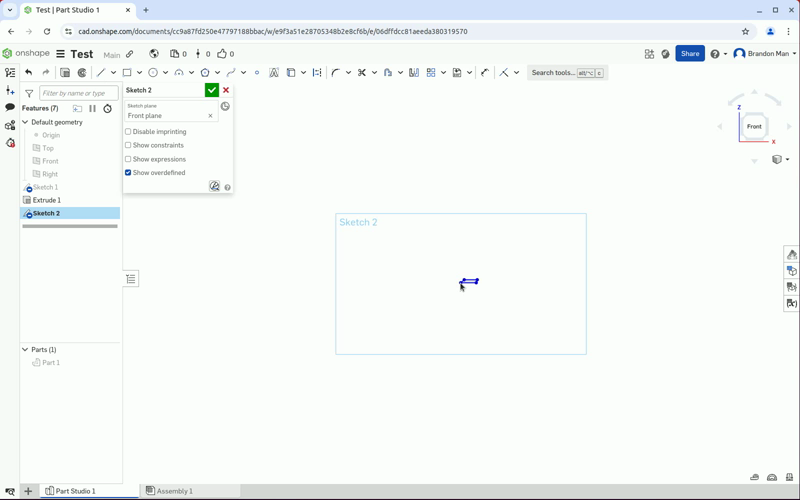
mouse_move(470, 279)
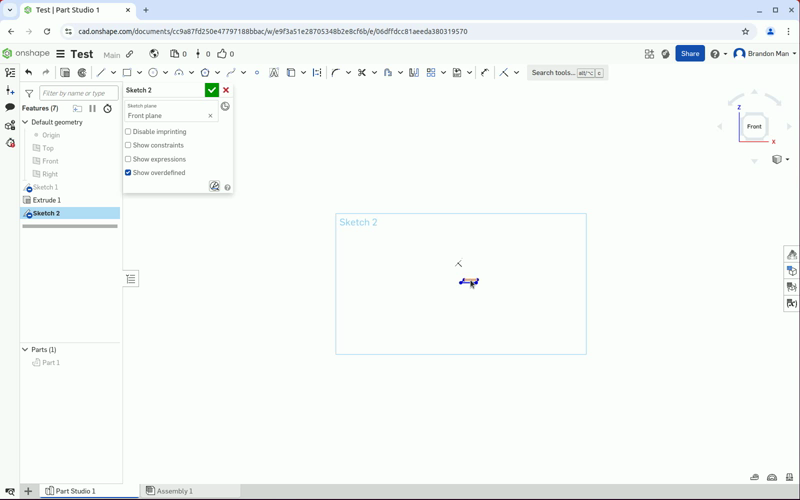
scroll(6)
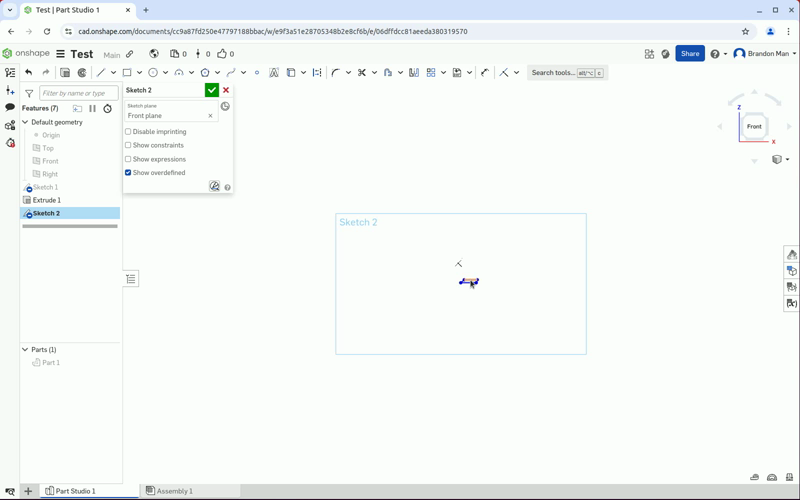
scroll(6)
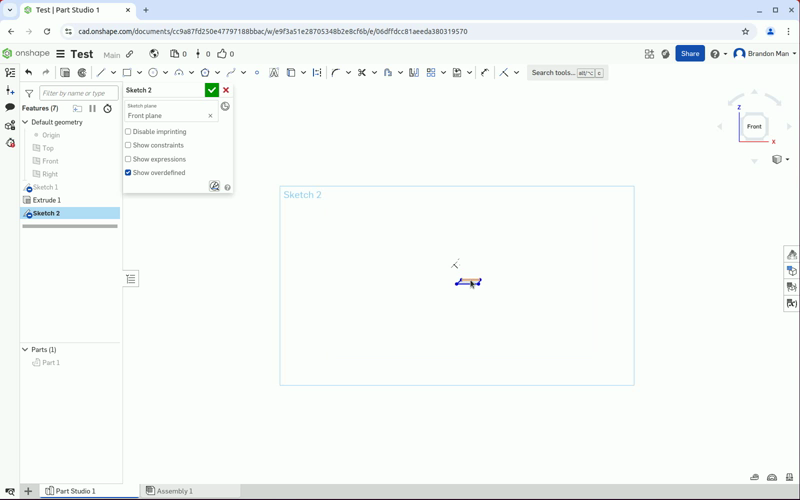
scroll(6)
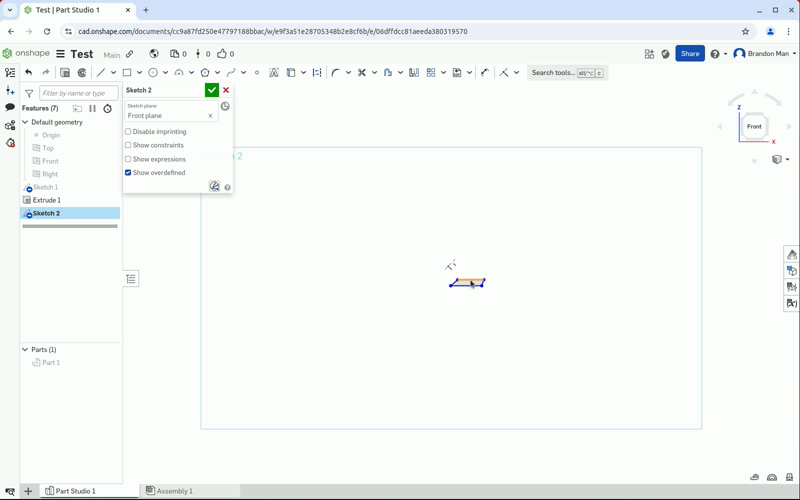
scroll(6)
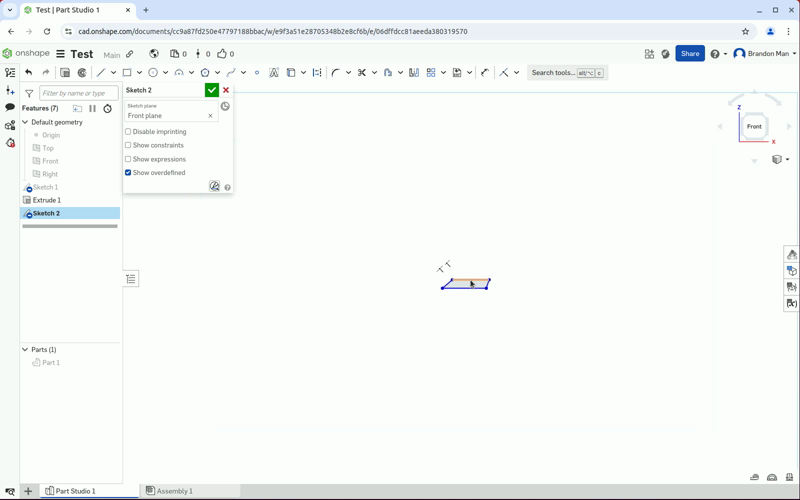
scroll(6)
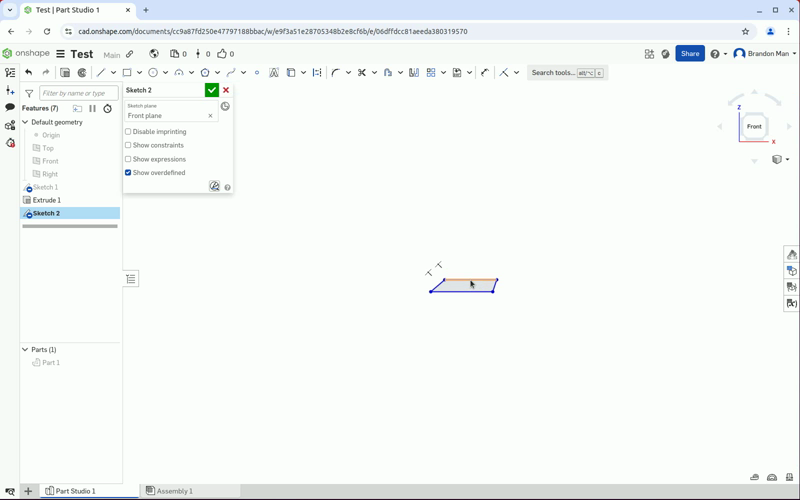
scroll(6)
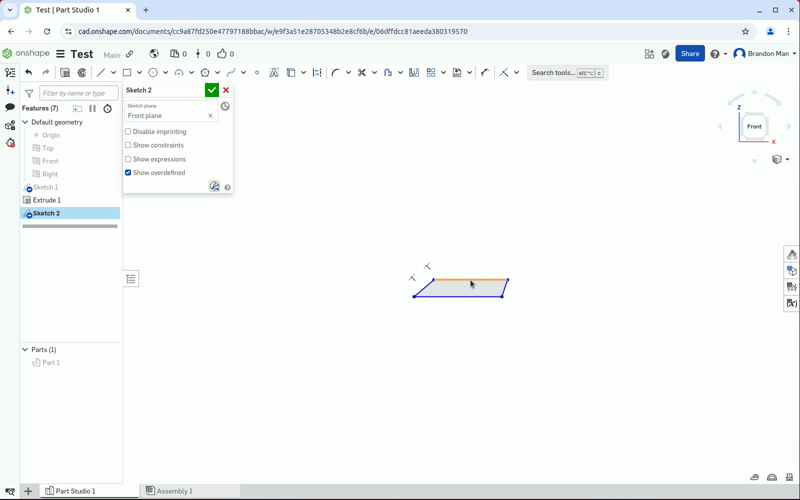
scroll(6)
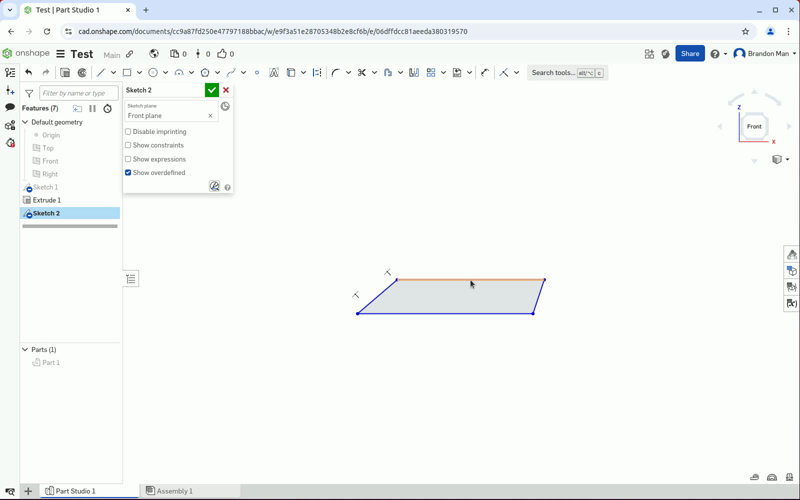
click(470, 279)
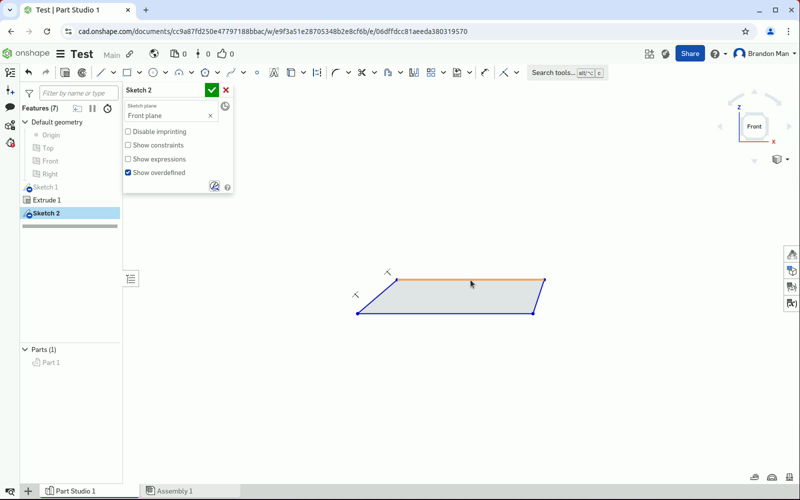
scroll(-6)
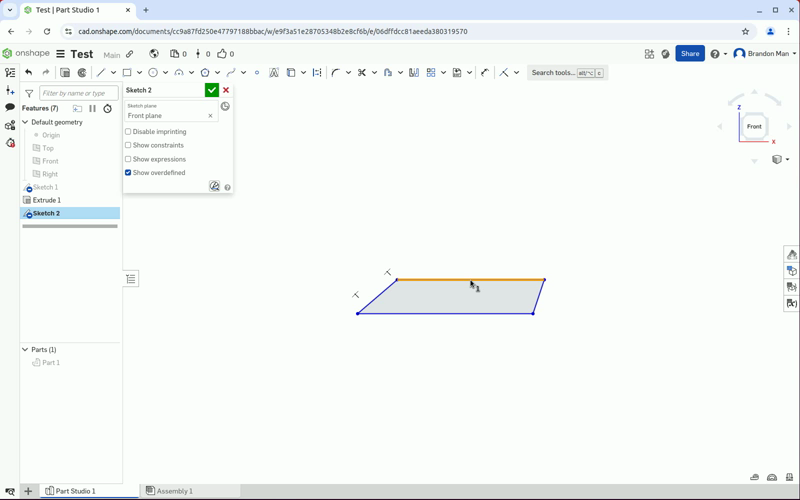
scroll(-6)
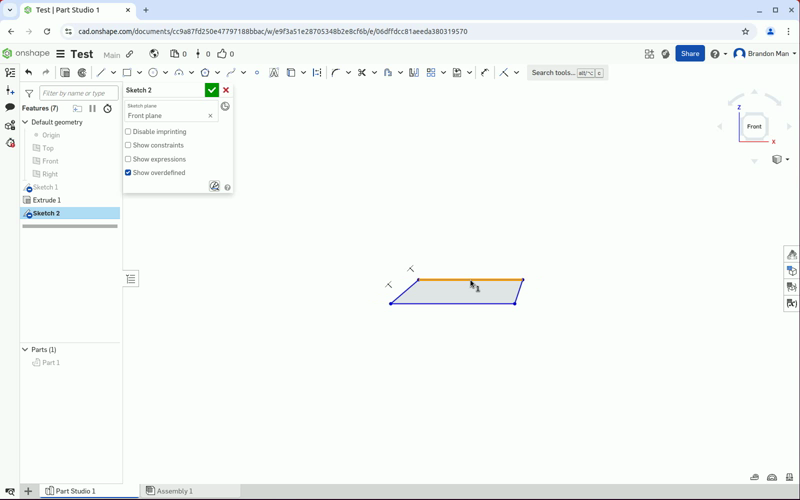
scroll(-6)
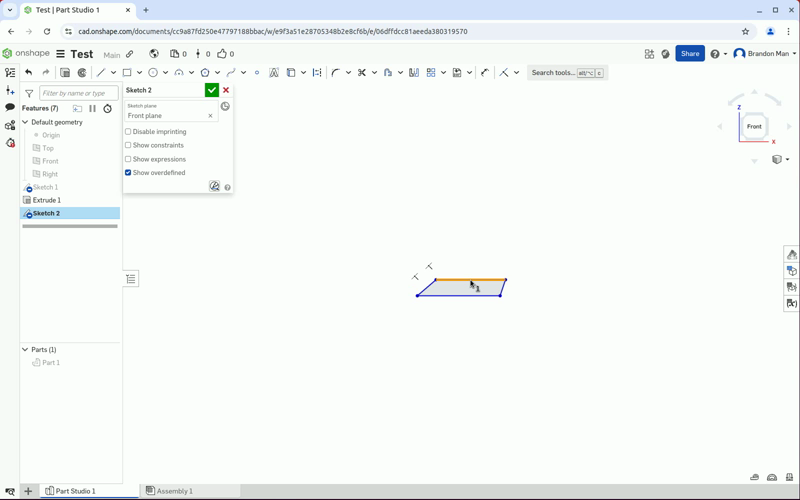
scroll(-6)
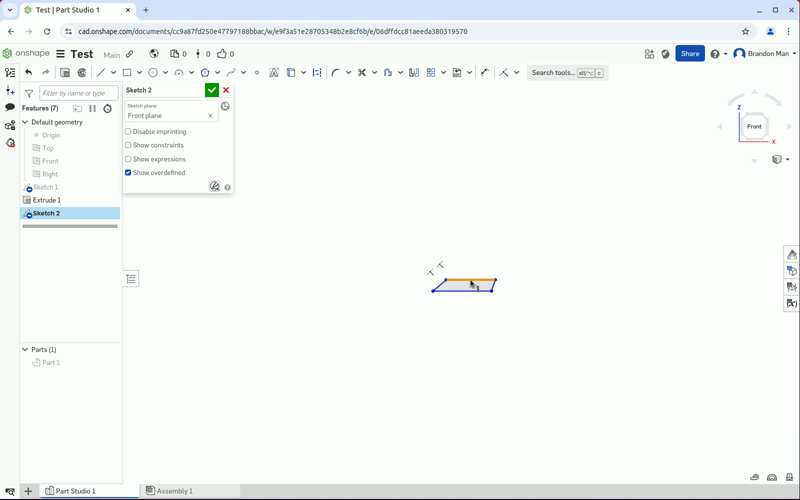
scroll(-6)
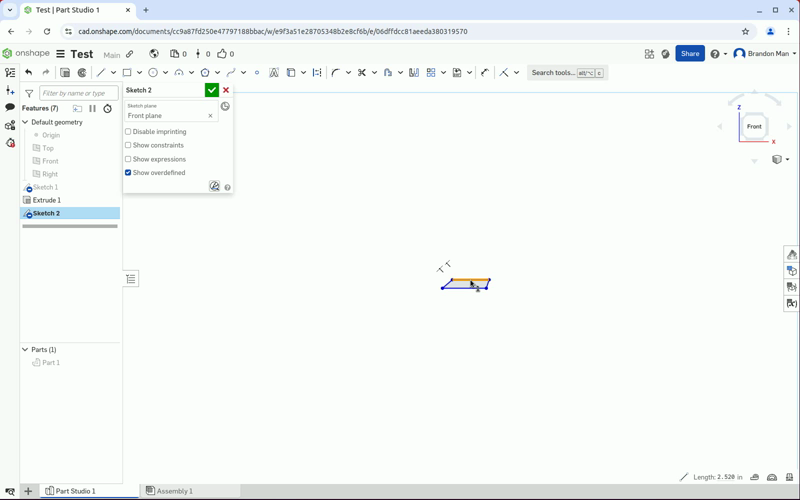
scroll(-6)
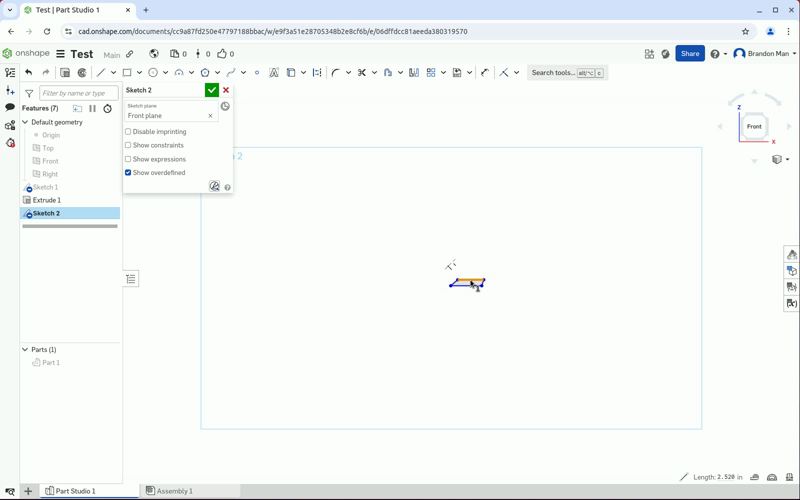
scroll(-6)
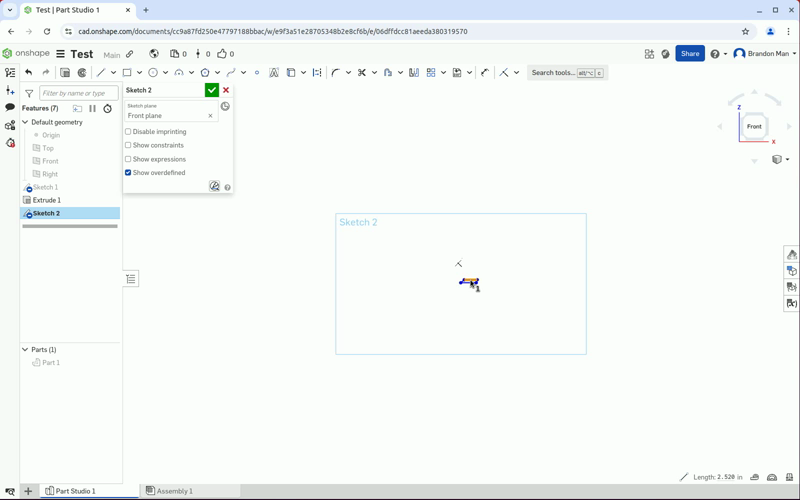
mouse_move(73, 352)
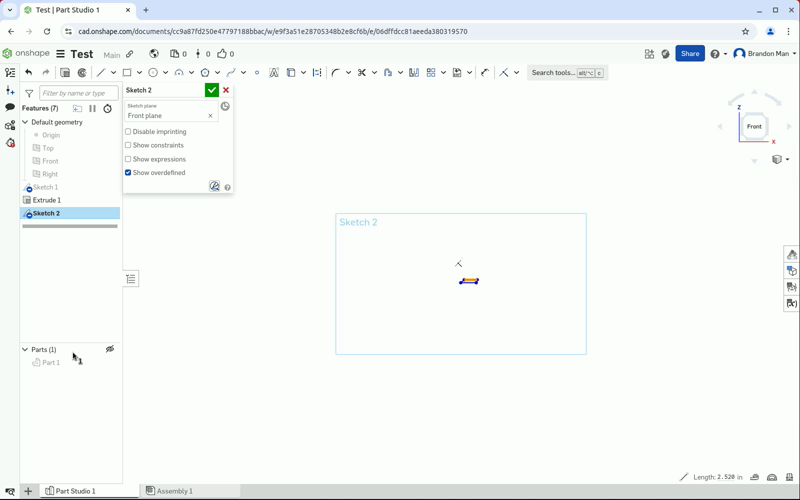
key(shift+y)
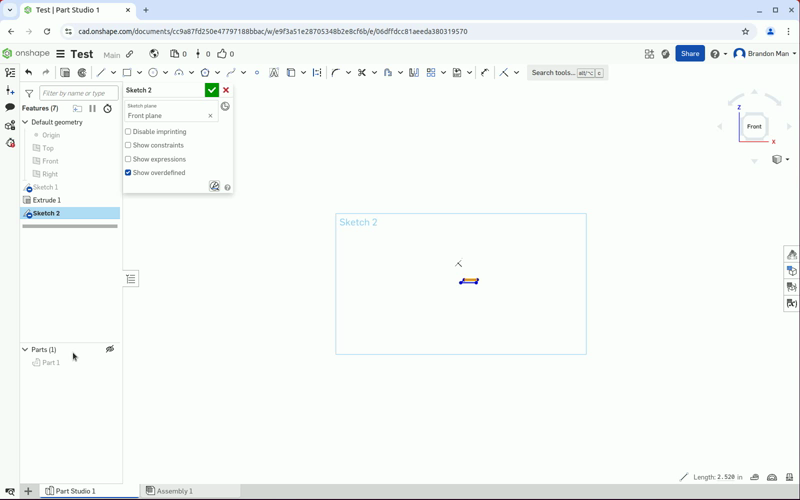
key(shift+e)
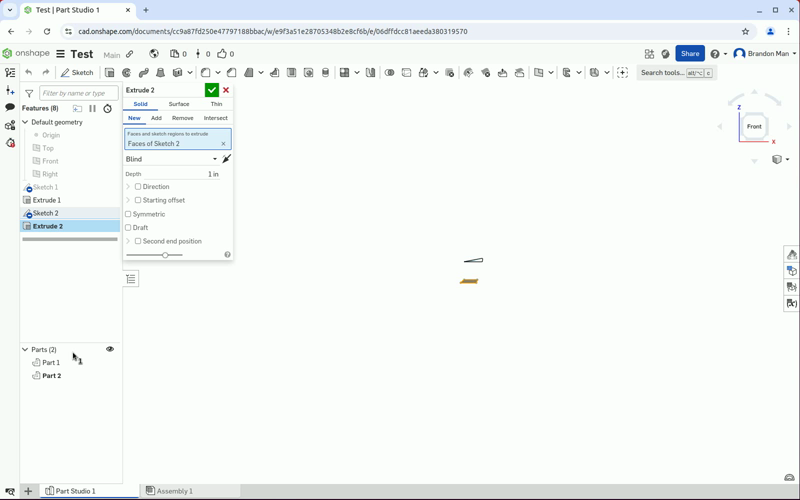
mouse_move(143, 106)
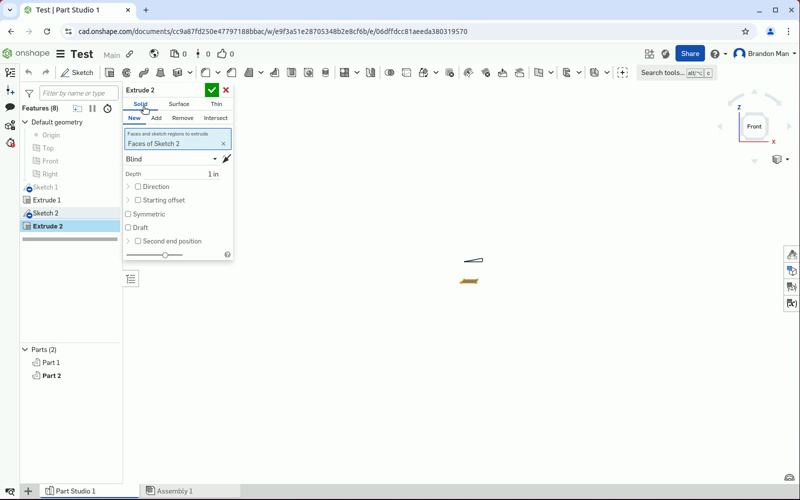
click(143, 106)
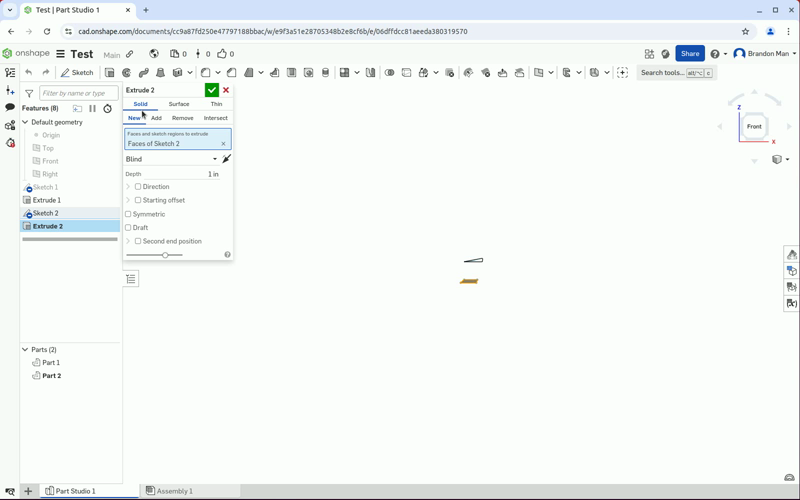
mouse_move(137, 120)
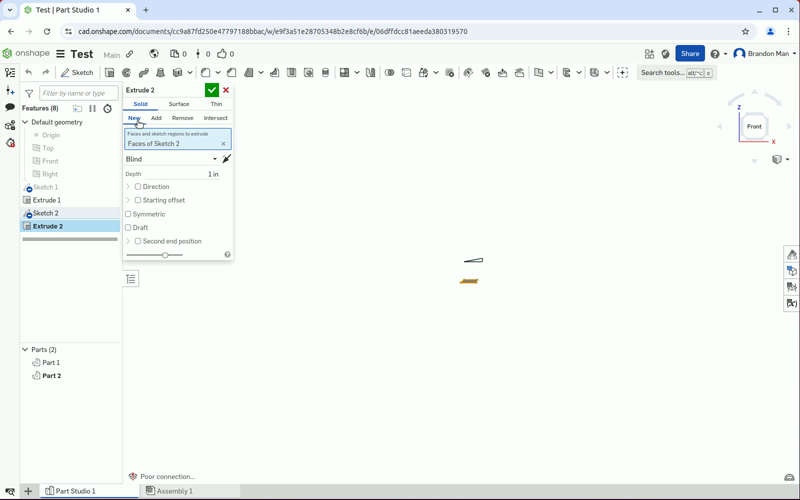
click(137, 120)
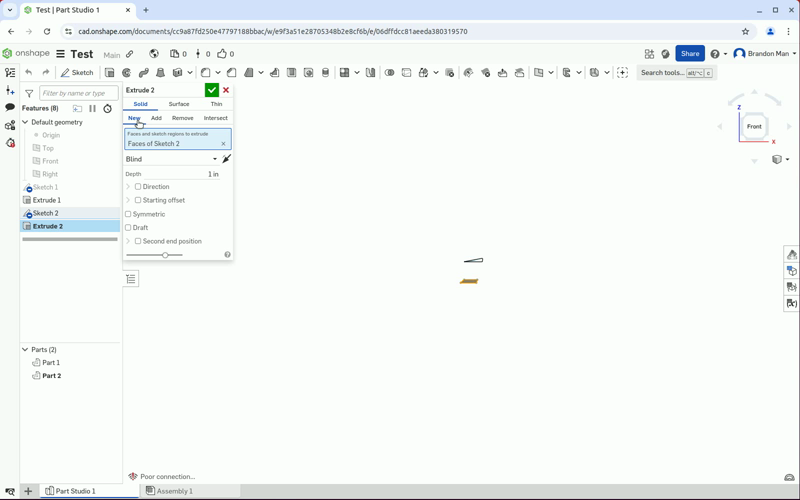
key(tab, 4)
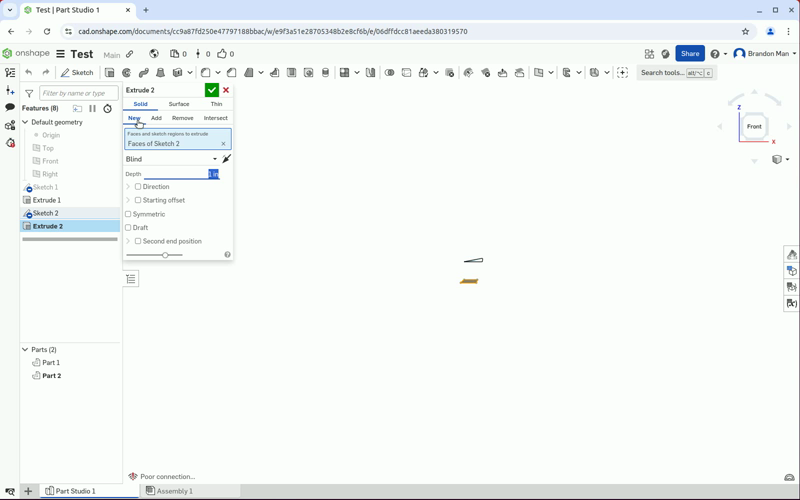
text(23.108)
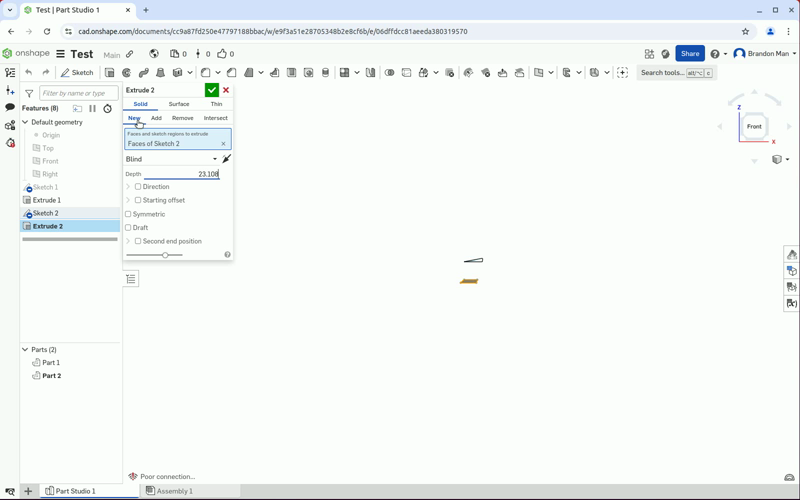
key(enter)
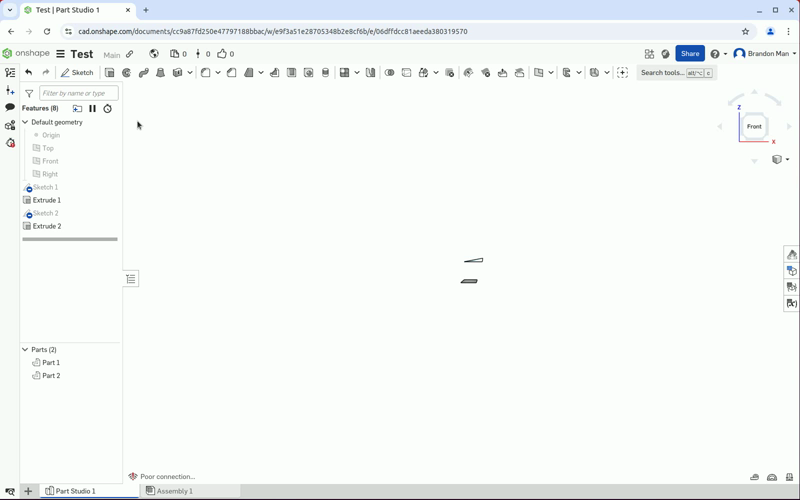
key(shift+h)
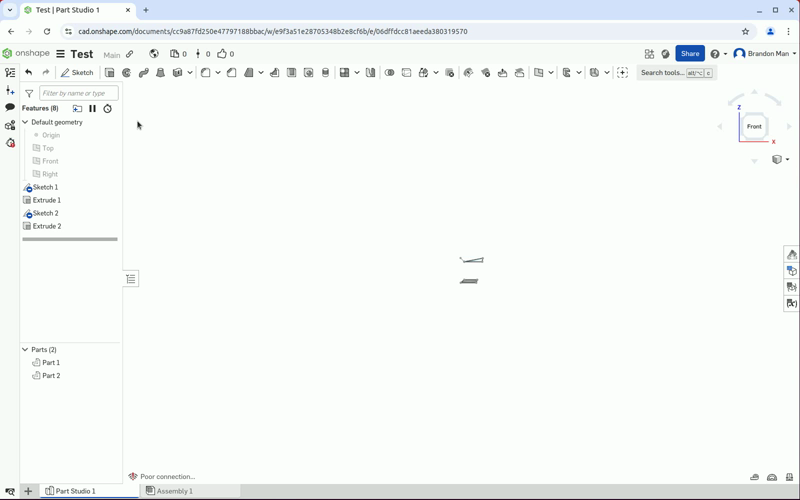
key(shift+h)
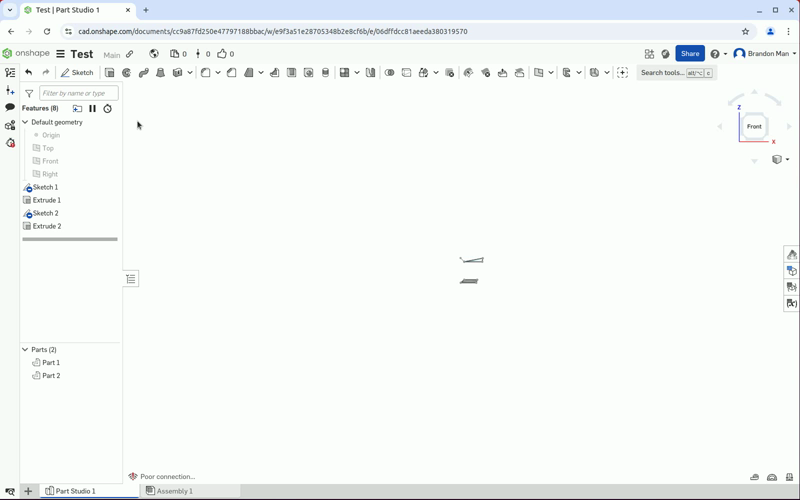
key(shift+7)
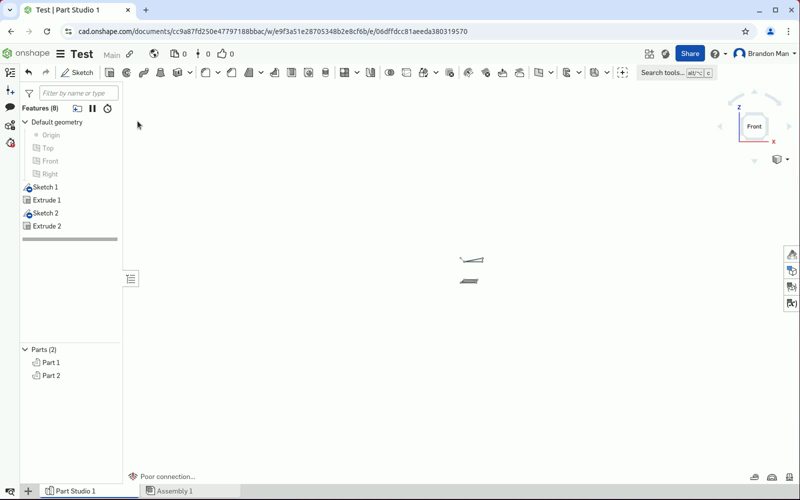
key(left, 2)
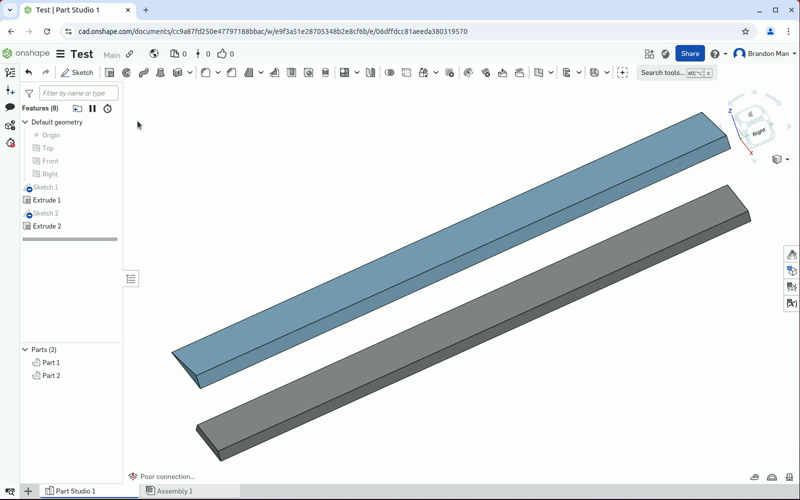
key(down, 2)
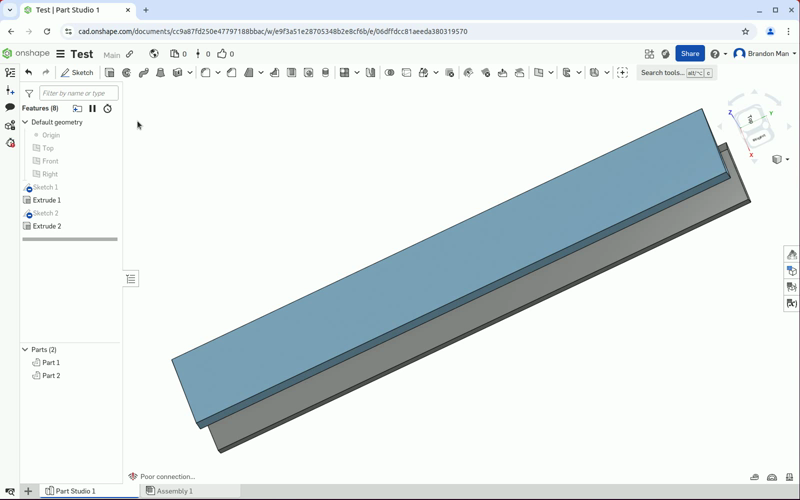
key(up, 2)
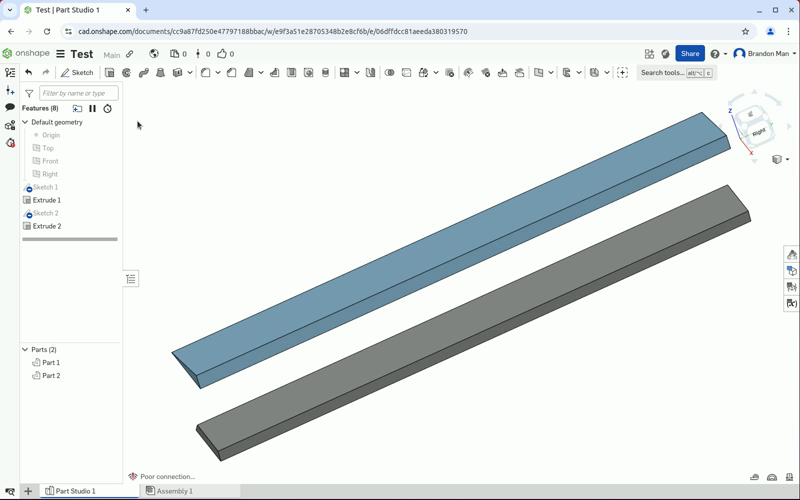
key(right, 2)
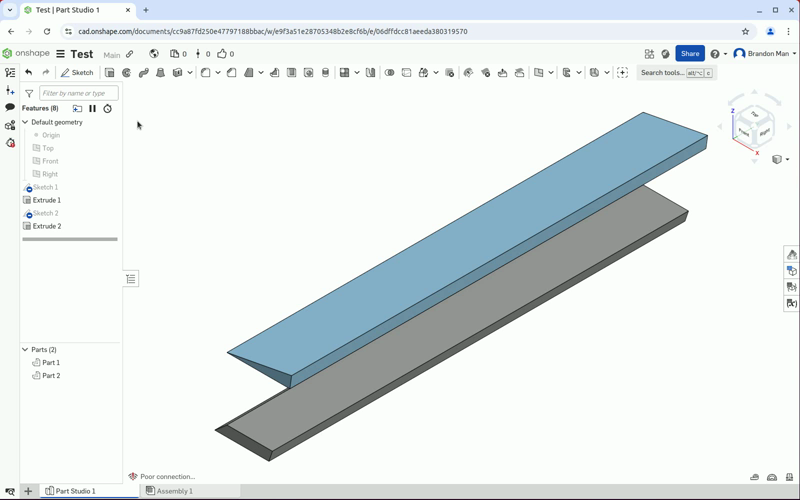
mouse_move(73, 189)
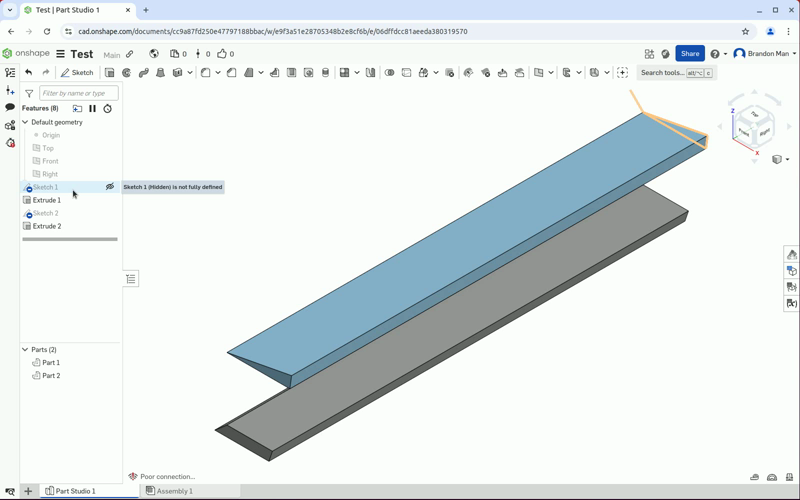
click(73, 189)